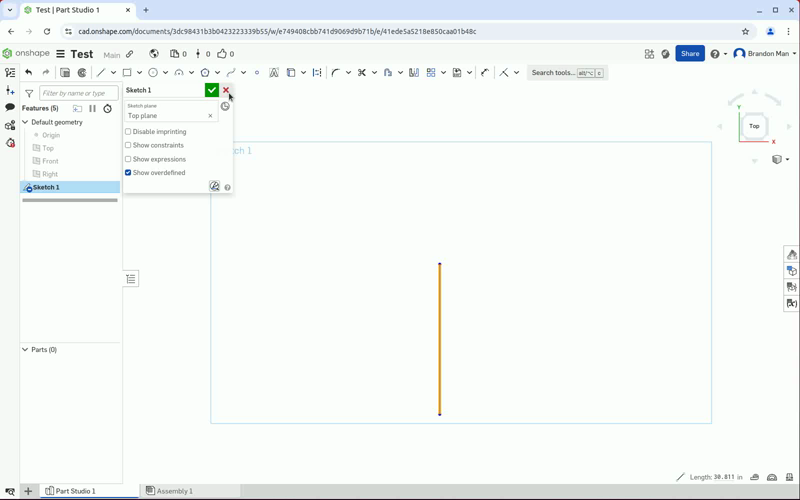
key(shift+h)
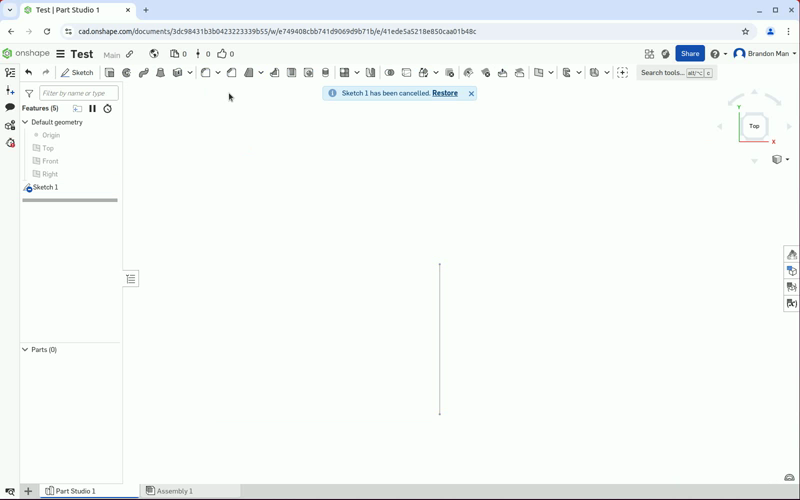
key(shift+s)
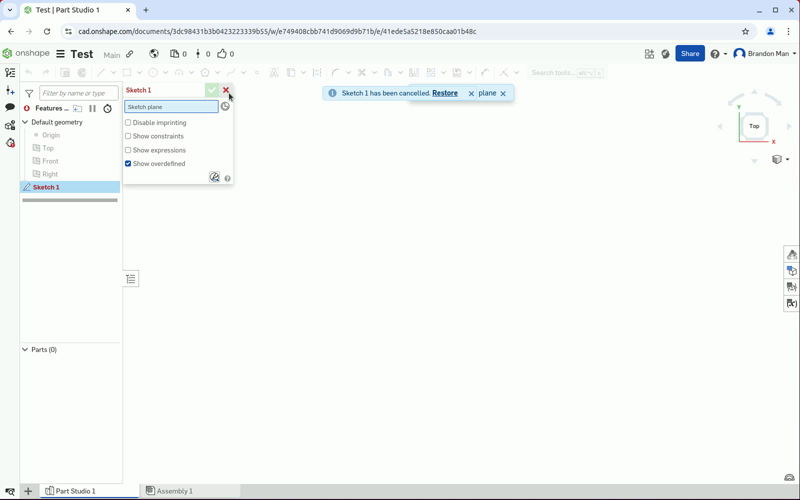
mouse_move(73, 150)
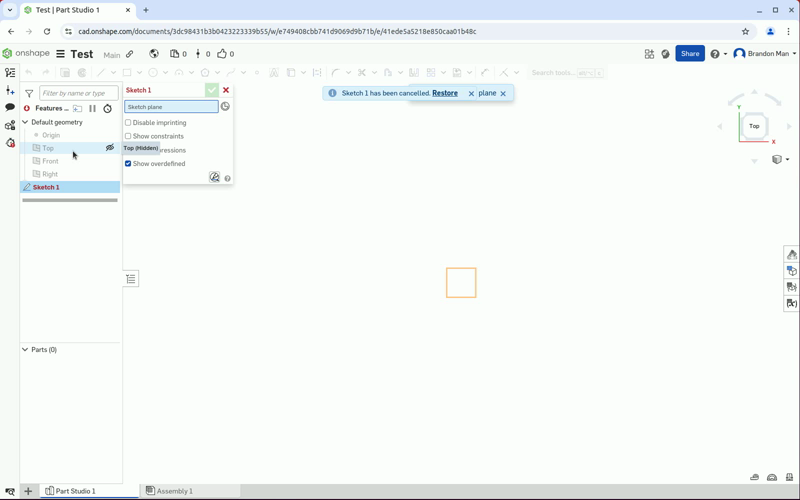
click(73, 150)
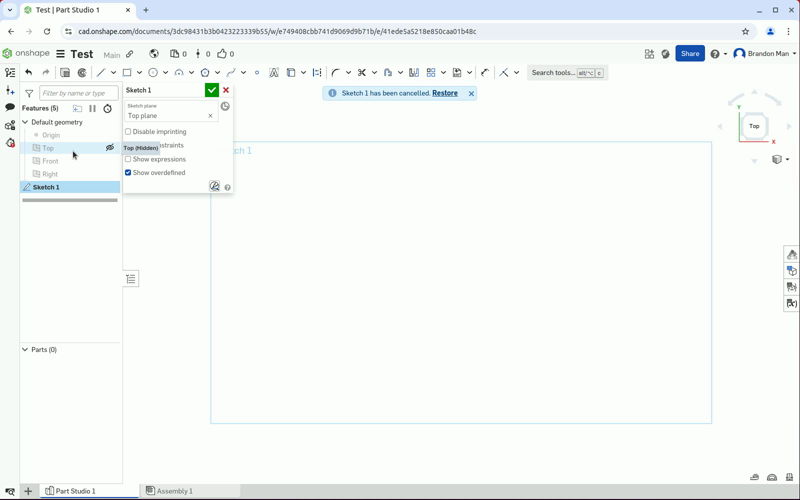
mouse_move(73, 352)
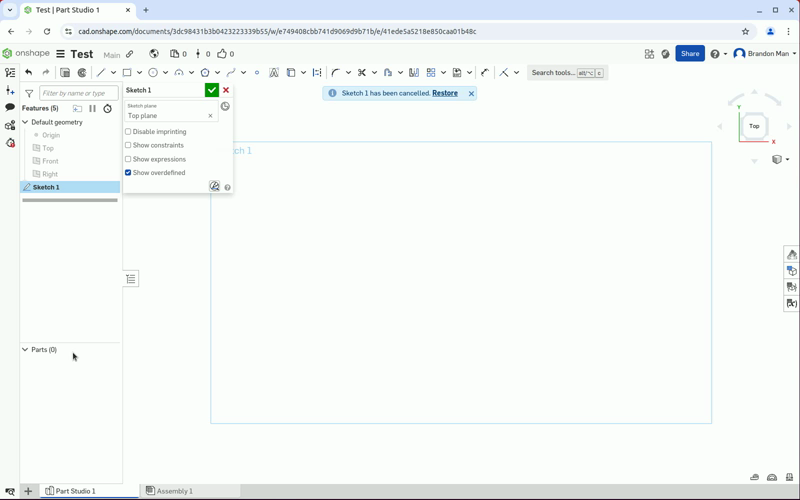
key(y)
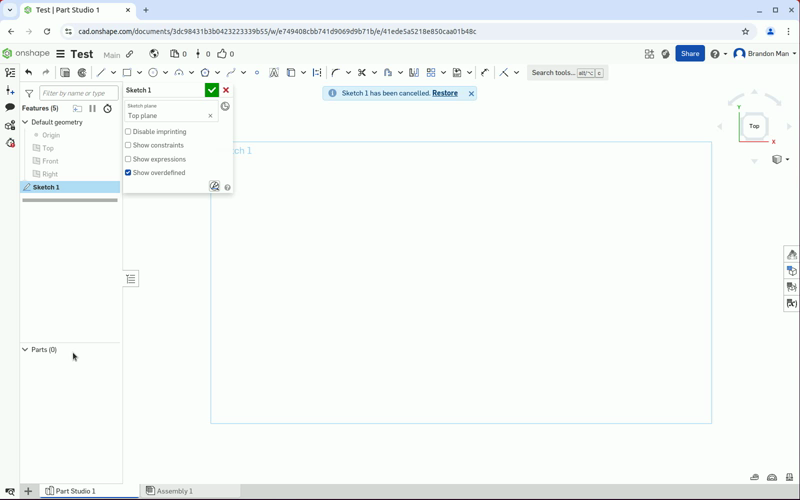
key(l)
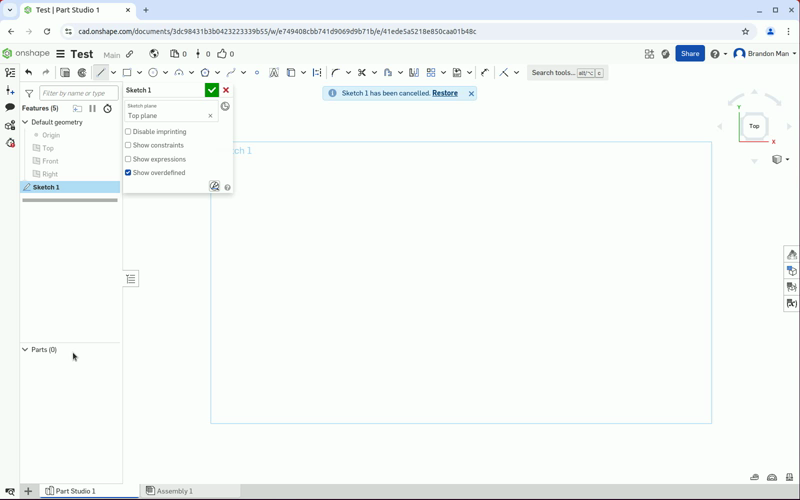
key_down(shift)
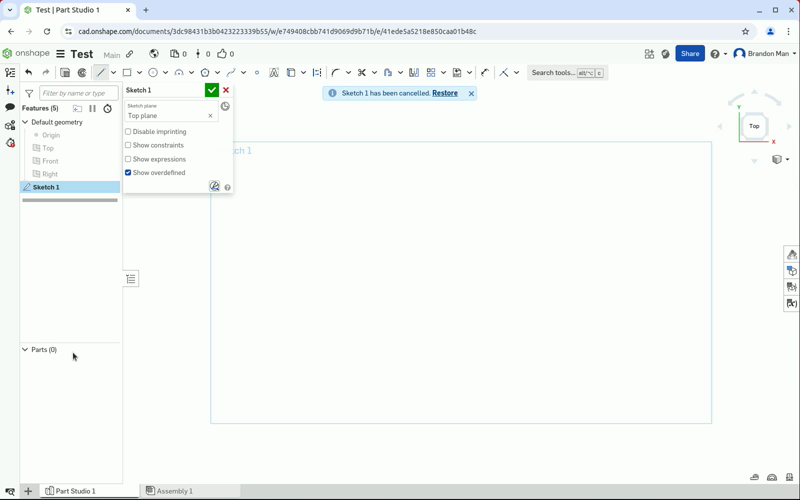
mouse_move(395, 395)
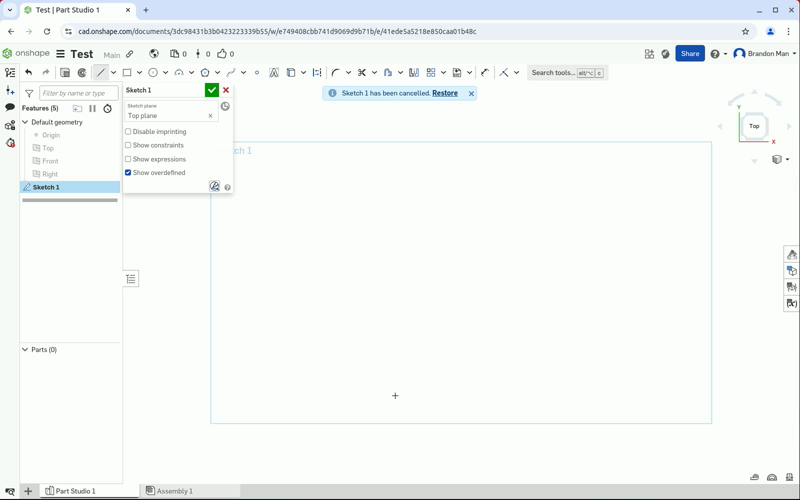
click(395, 395)
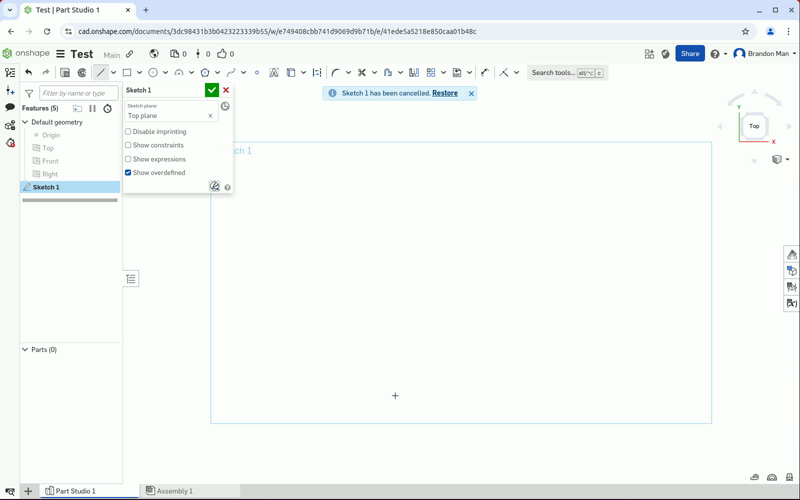
key_up(shift)
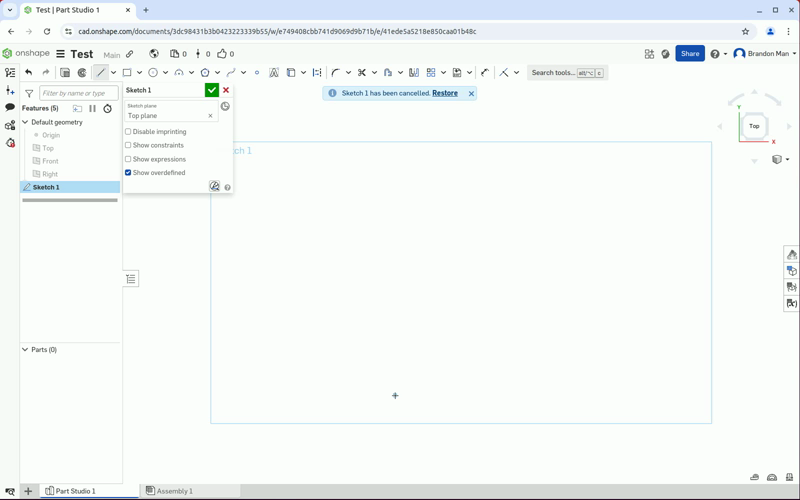
key_down(shift)
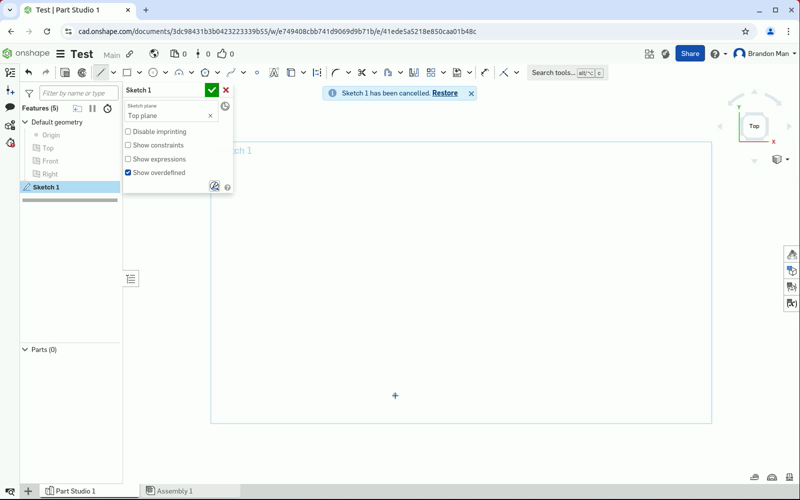
mouse_move(498, 395)
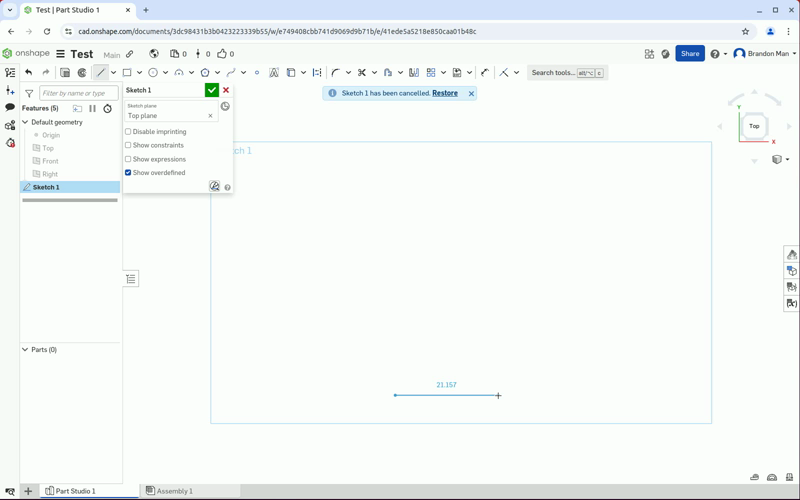
click(498, 395)
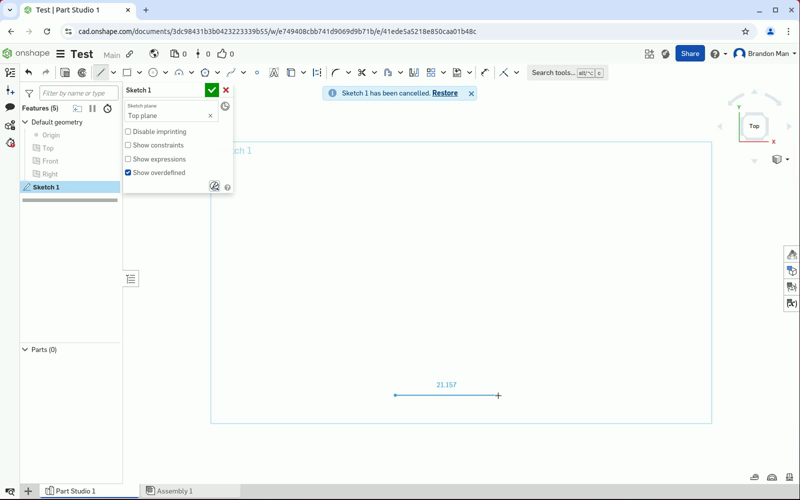
key_up(shift)
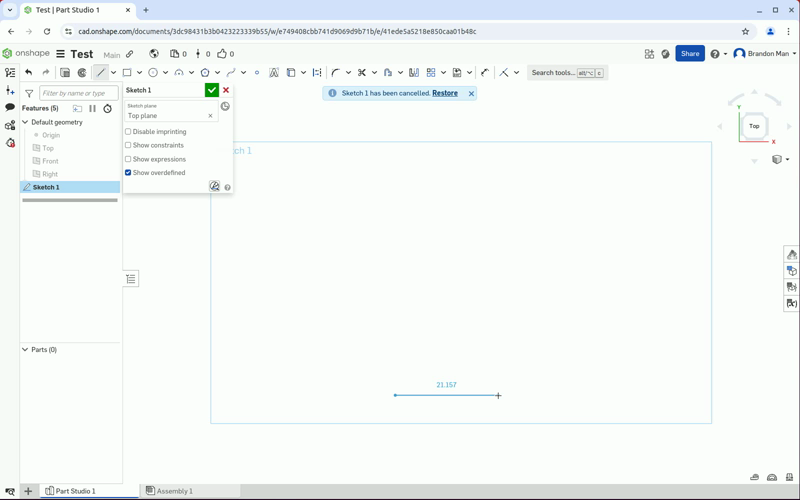
key_down(shift)
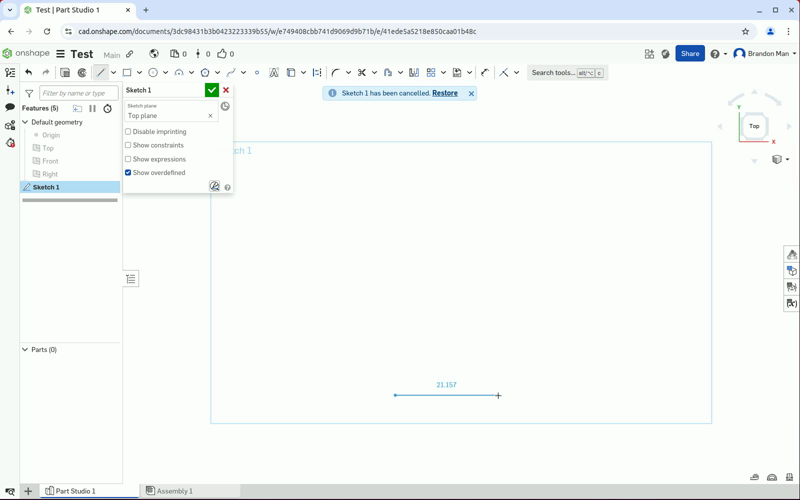
mouse_move(498, 214)
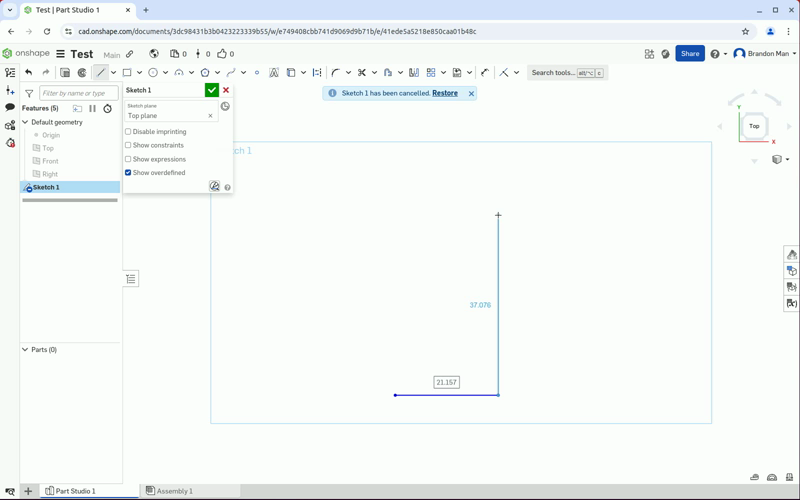
click(498, 214)
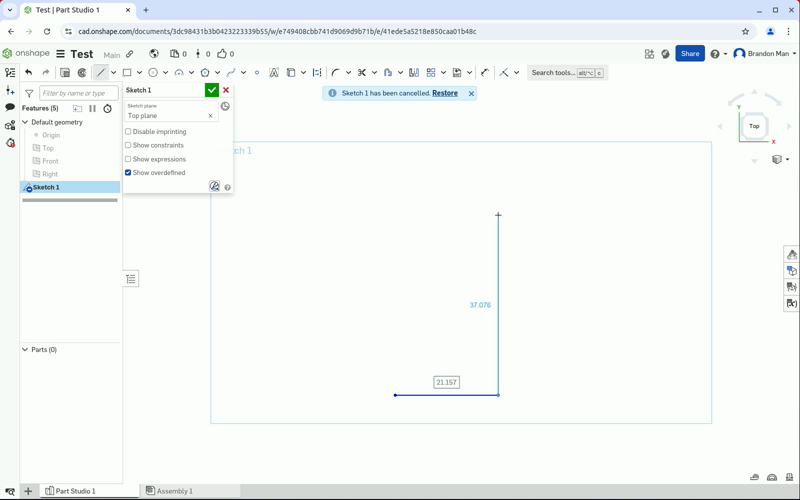
key_up(shift)
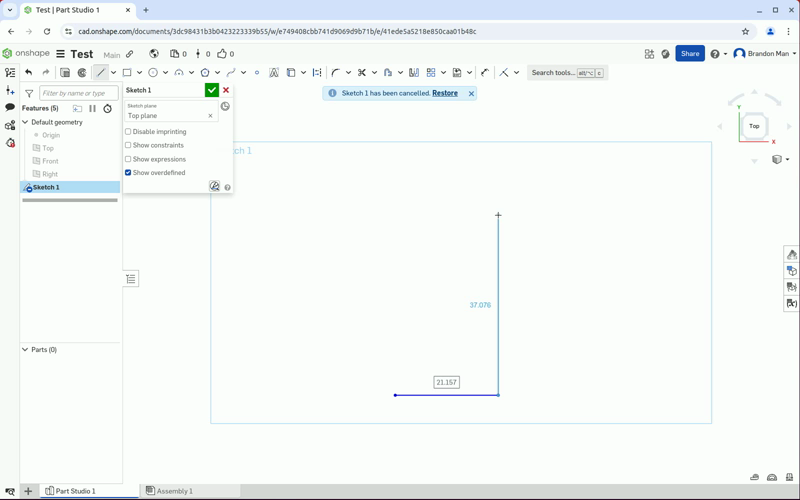
key_down(shift)
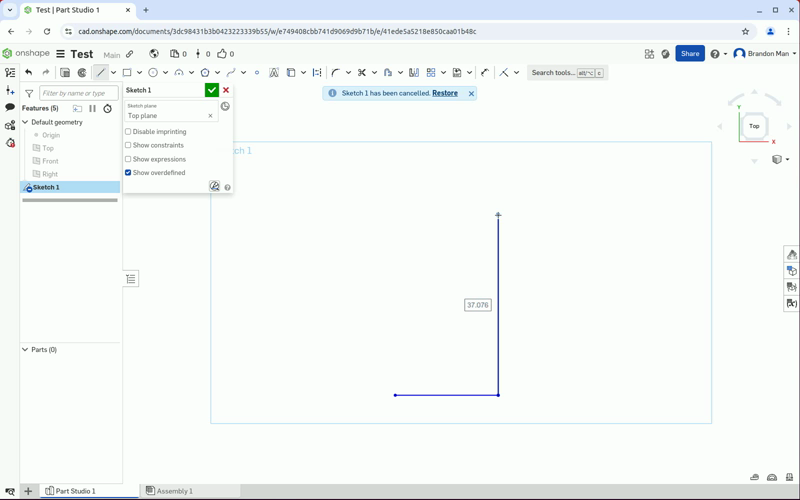
mouse_move(395, 214)
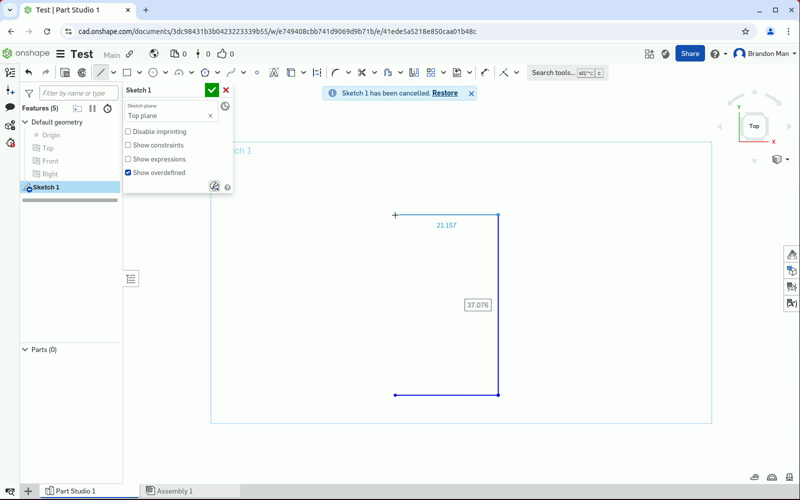
click(395, 214)
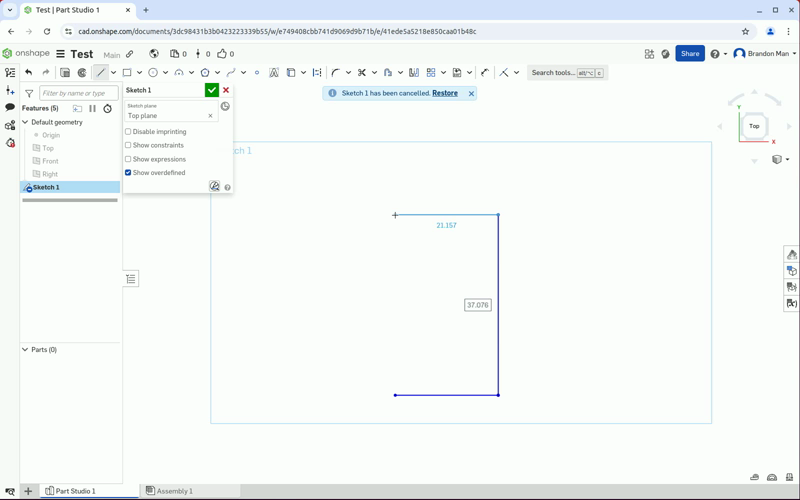
key_up(shift)
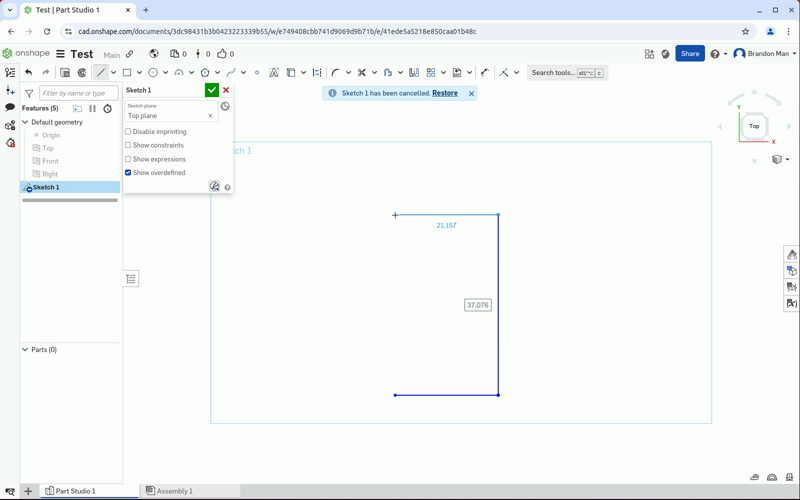
key_down(shift)
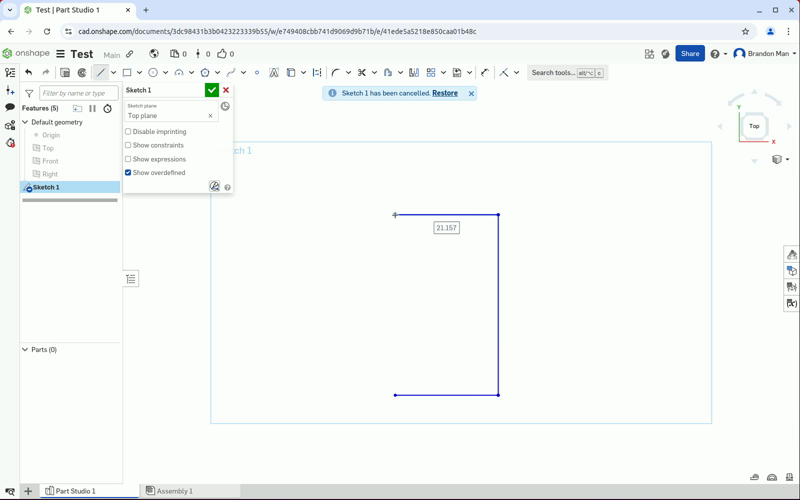
mouse_move(425, 214)
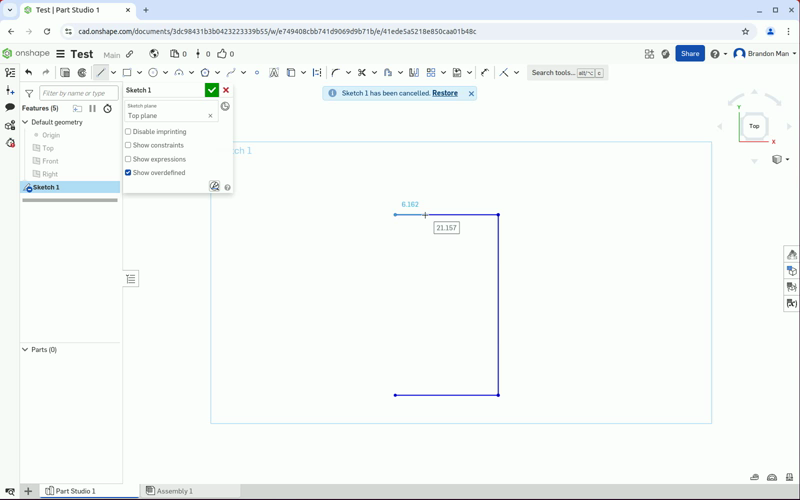
mouse_move(395, 269)
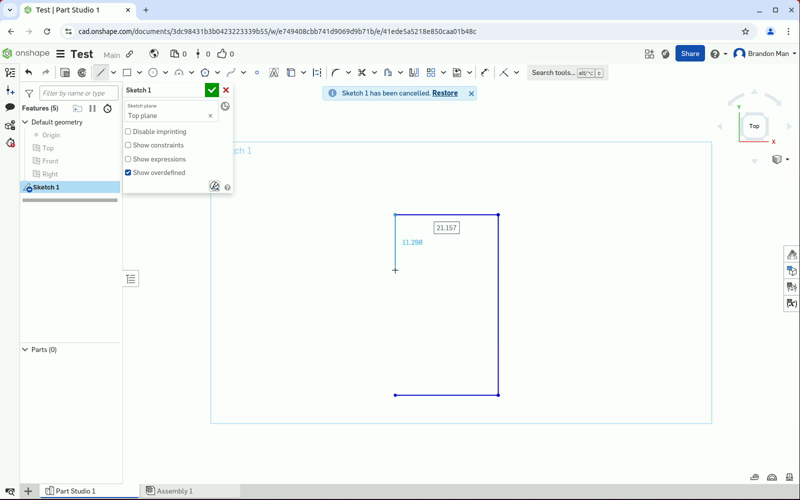
click(395, 269)
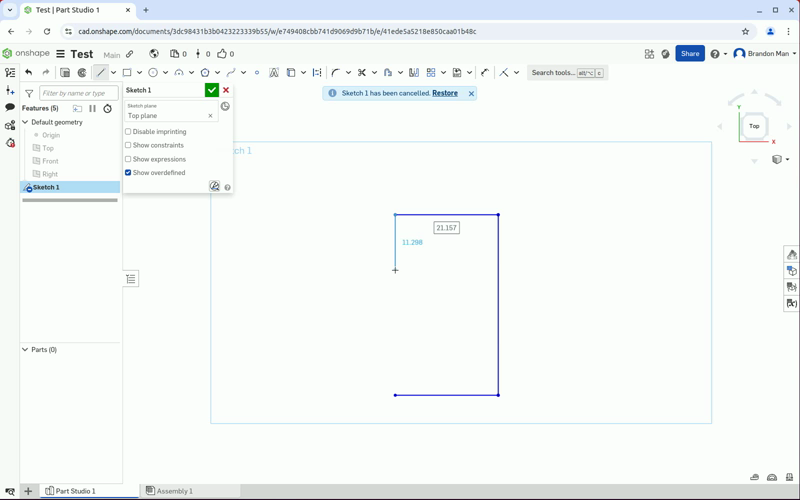
key_up(shift)
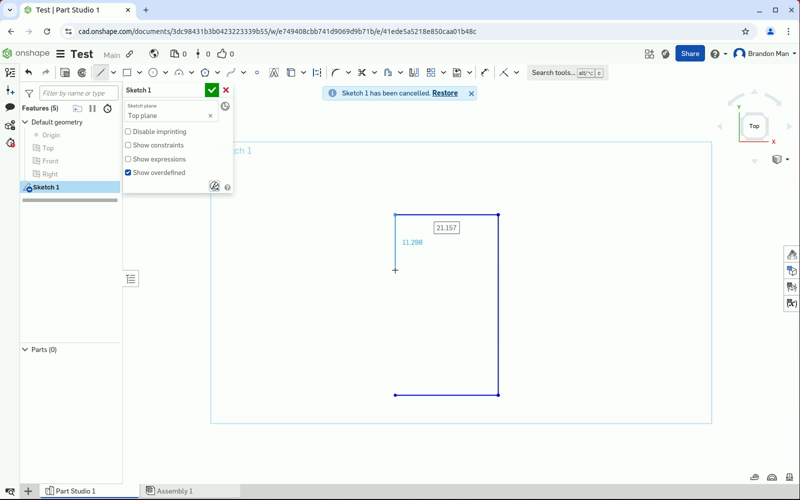
key_down(shift)
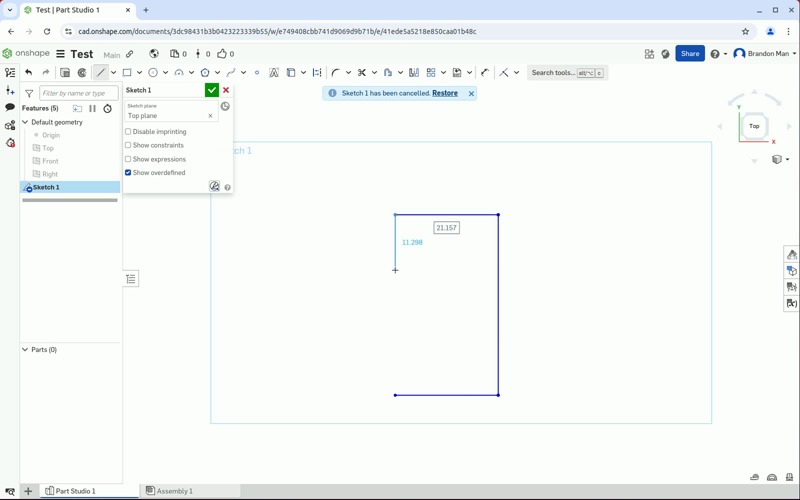
mouse_move(425, 269)
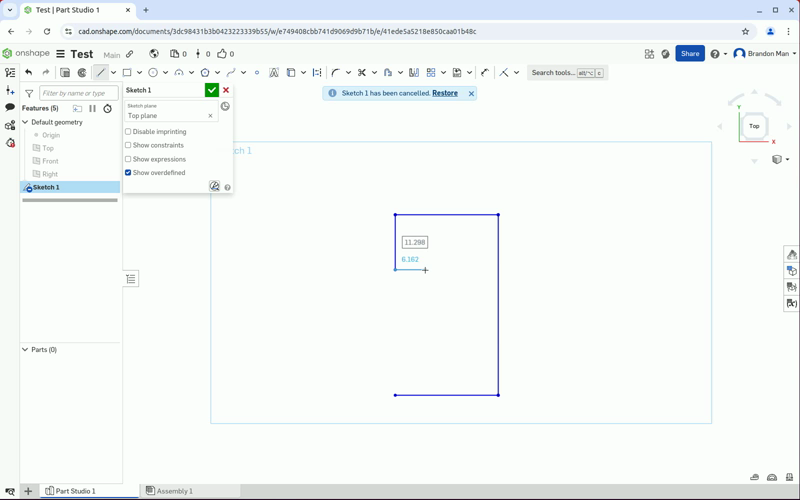
mouse_move(412, 269)
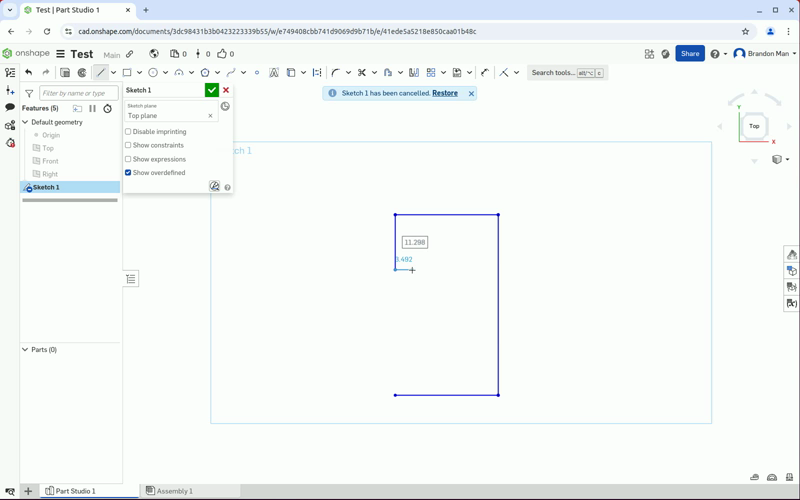
click(412, 269)
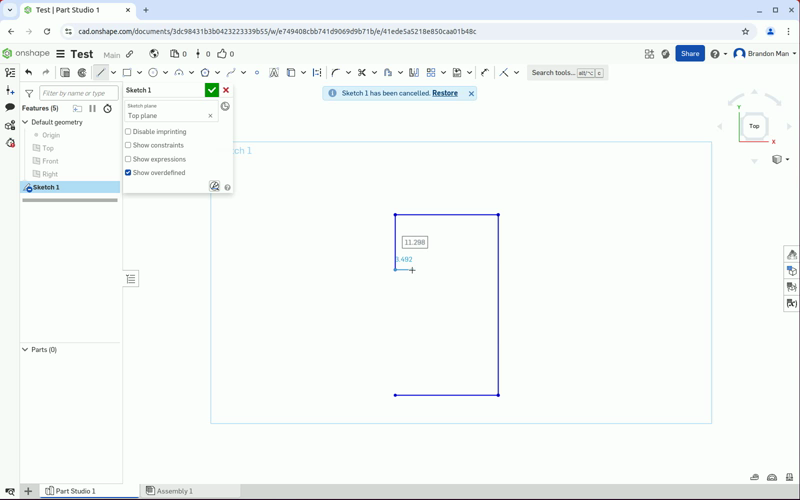
key_up(shift)
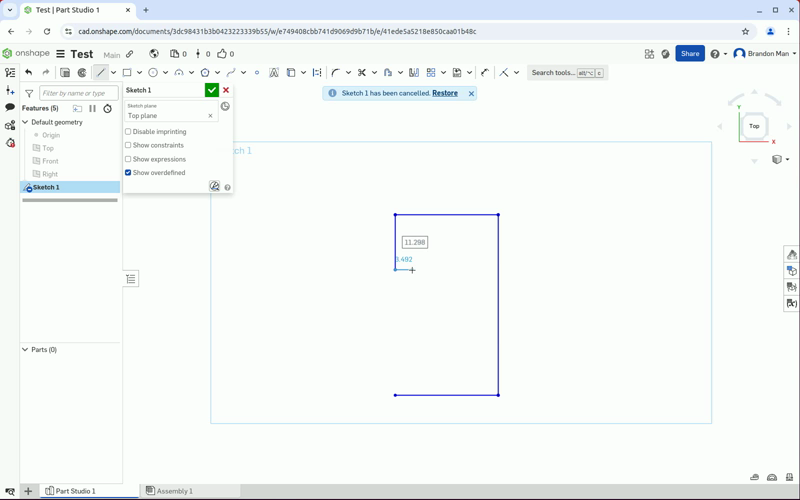
key_down(shift)
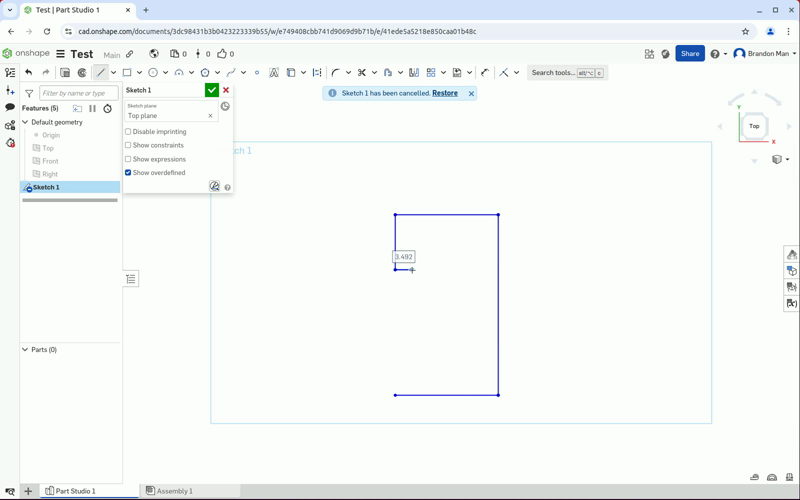
mouse_move(442, 269)
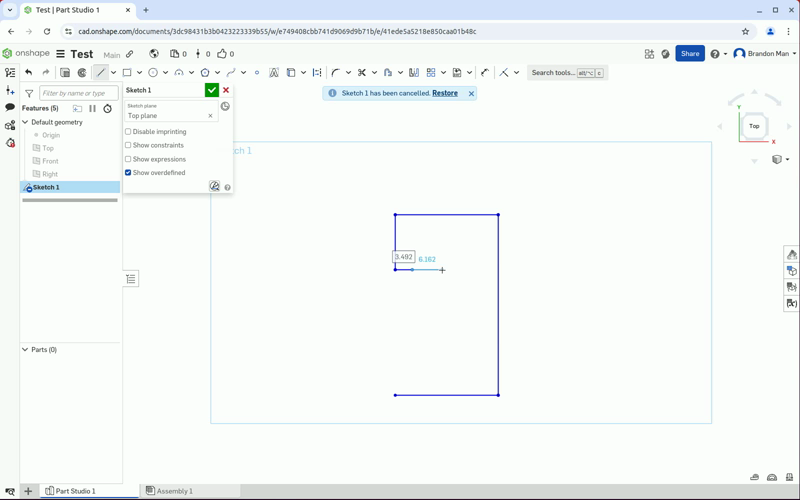
mouse_move(412, 231)
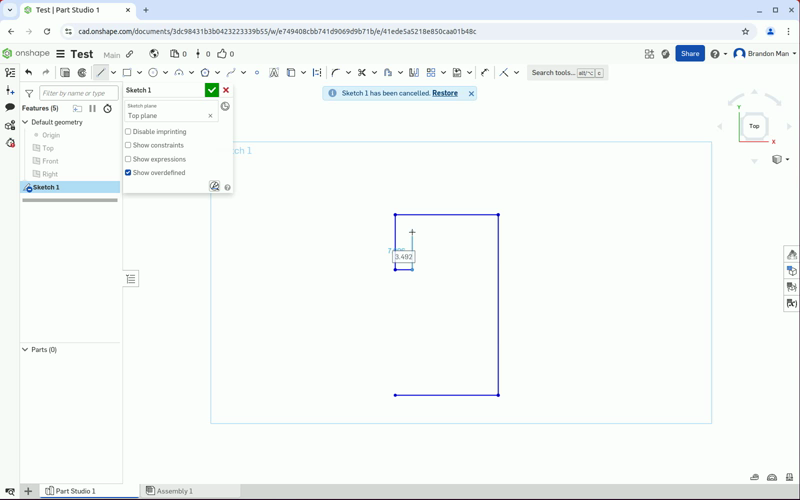
click(412, 231)
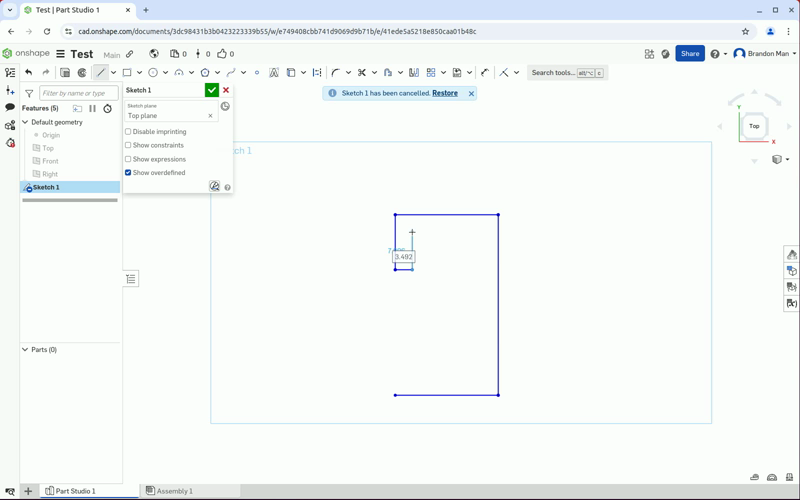
key_up(shift)
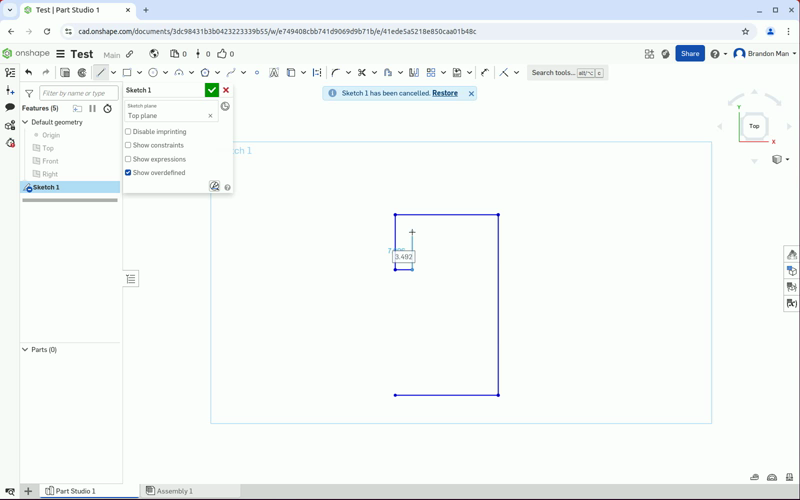
key_down(shift)
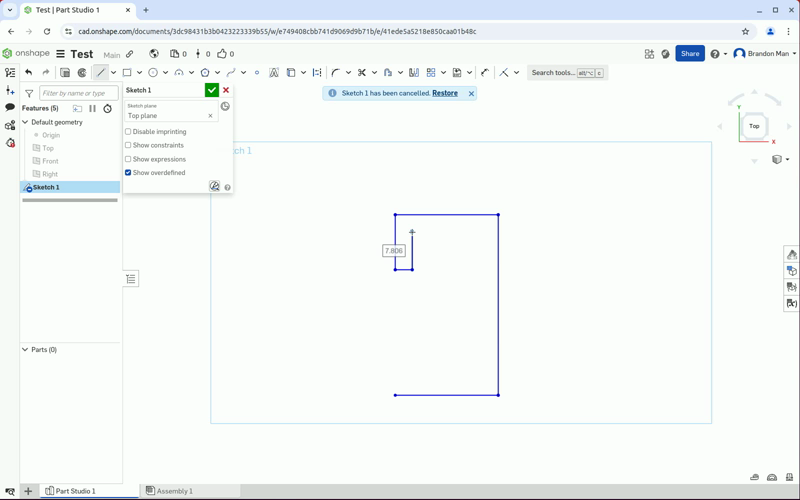
mouse_move(480, 231)
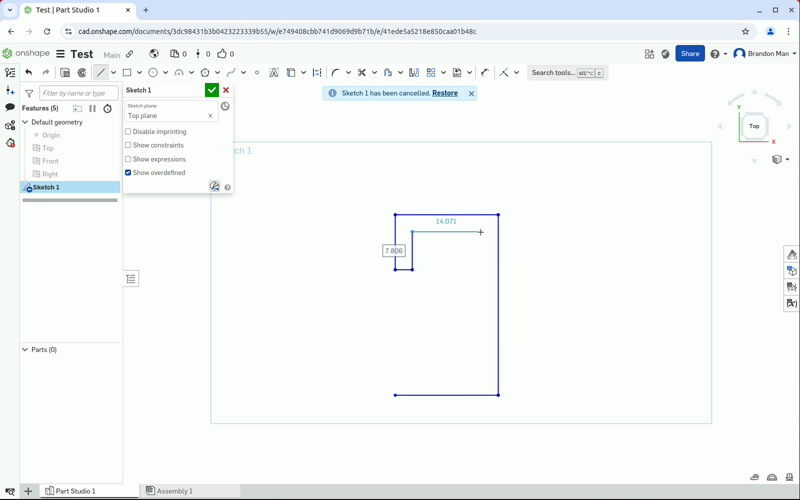
click(480, 231)
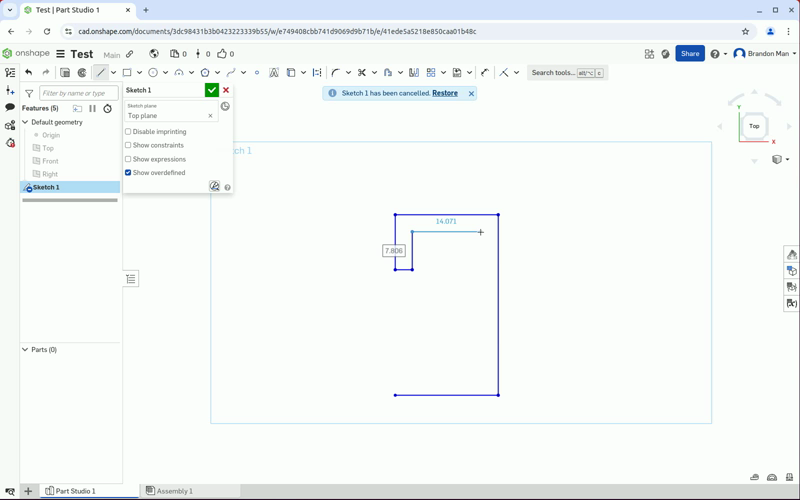
key_up(shift)
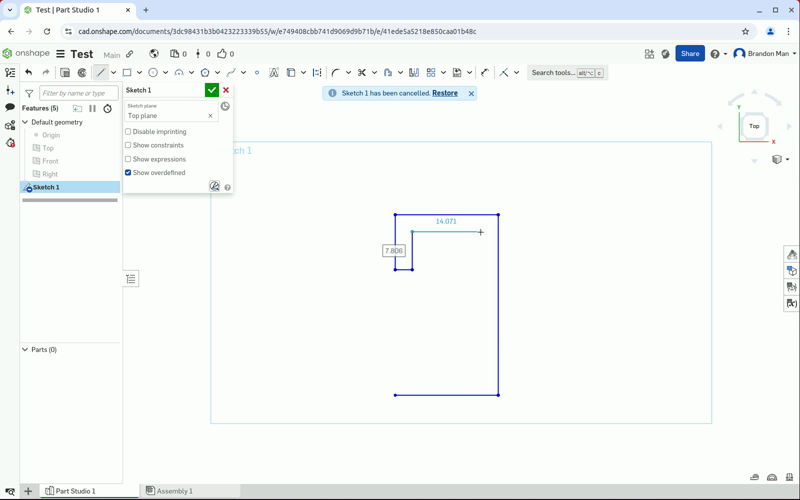
key_down(shift)
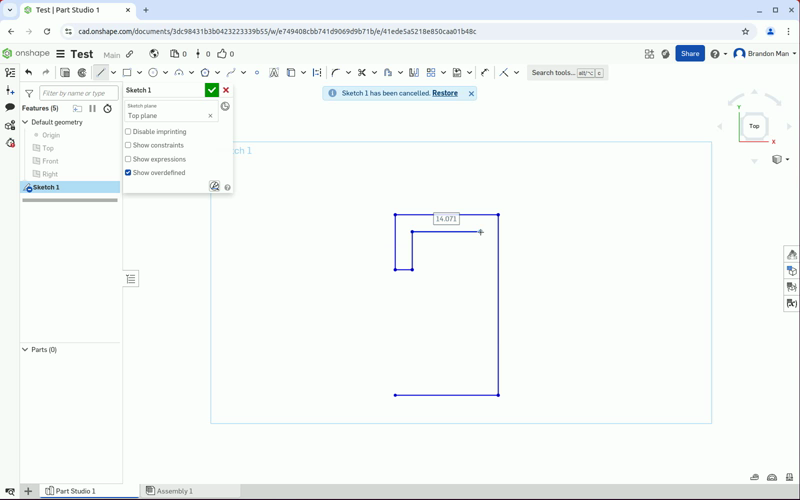
mouse_move(480, 378)
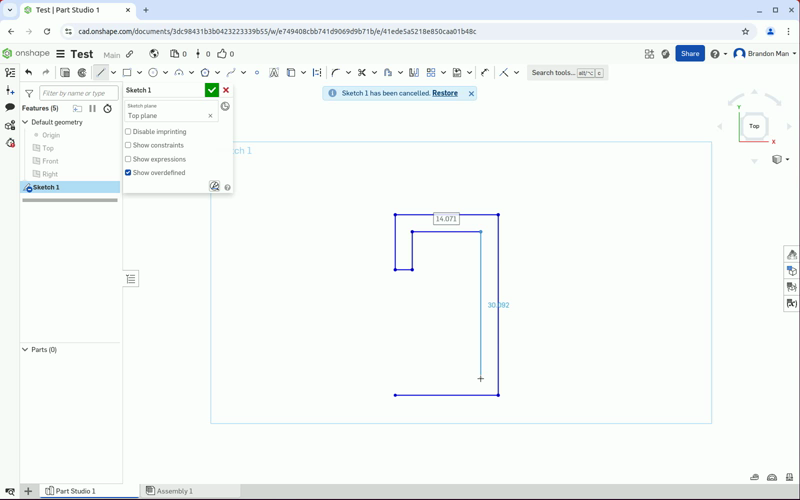
click(480, 378)
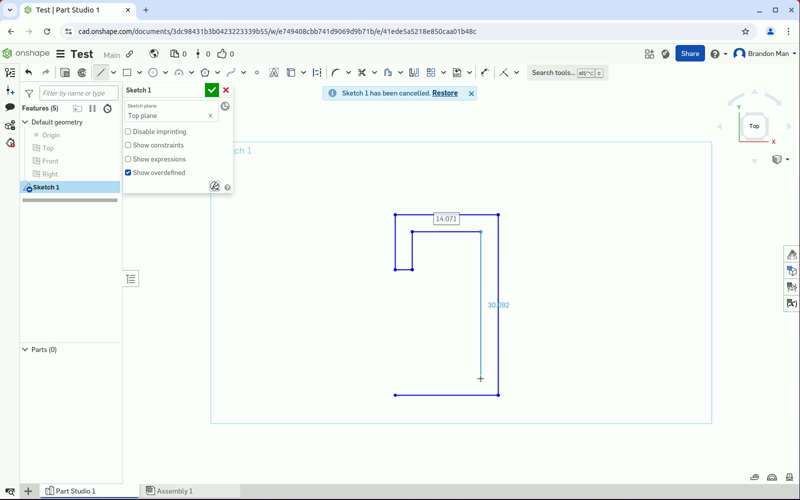
key_up(shift)
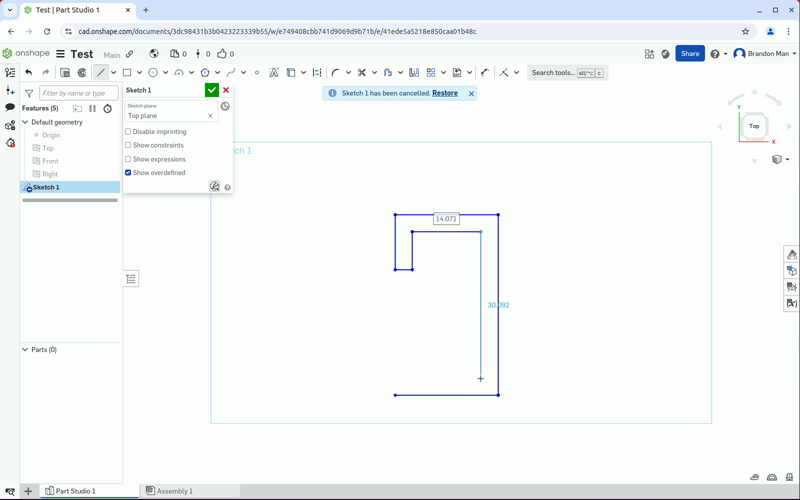
key_down(shift)
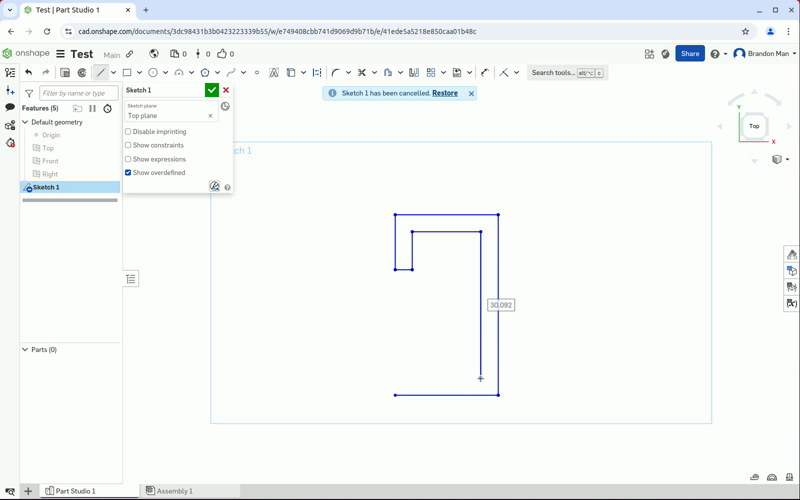
mouse_move(412, 378)
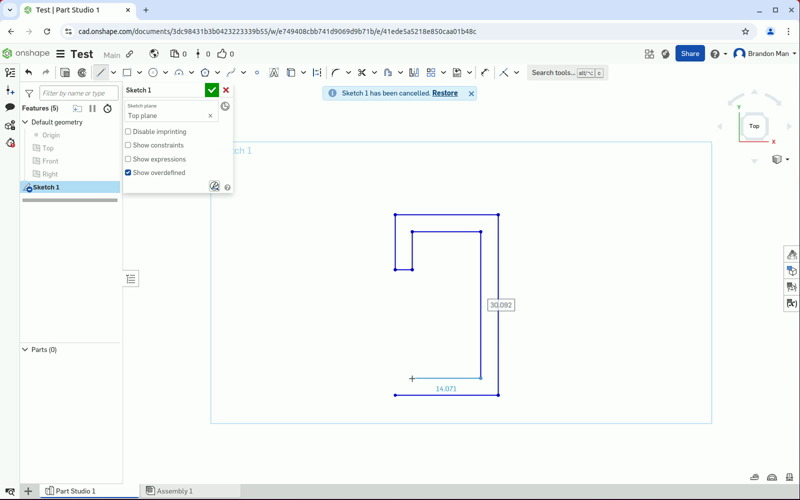
click(412, 378)
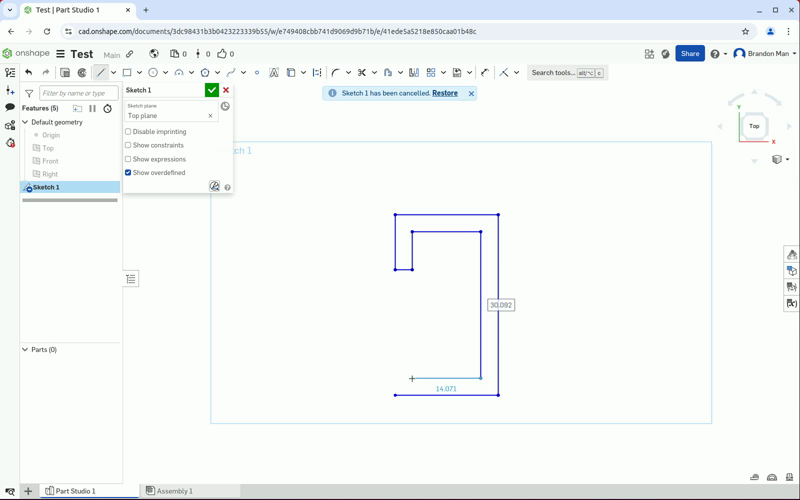
key_up(shift)
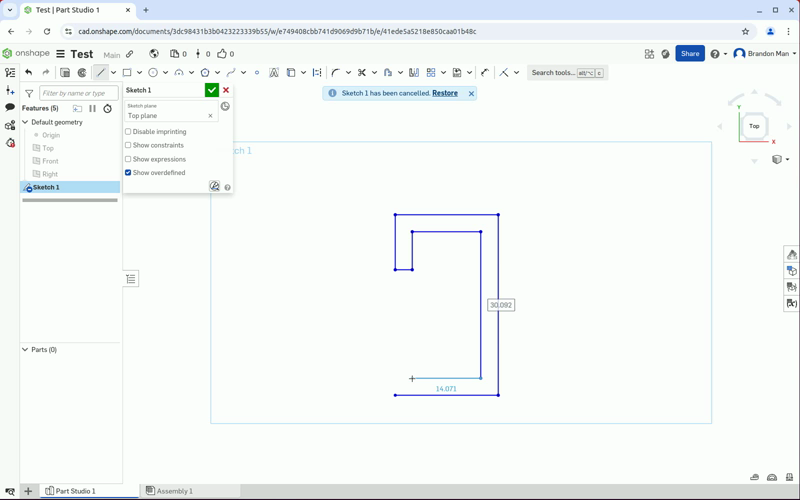
key_down(shift)
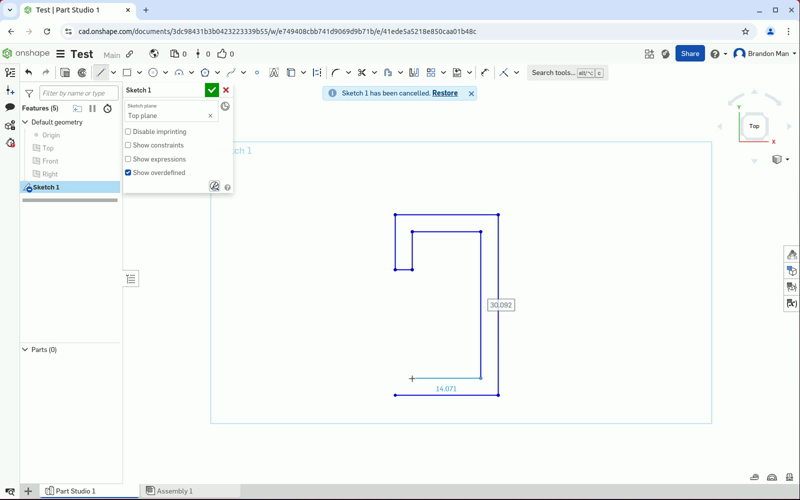
mouse_move(442, 378)
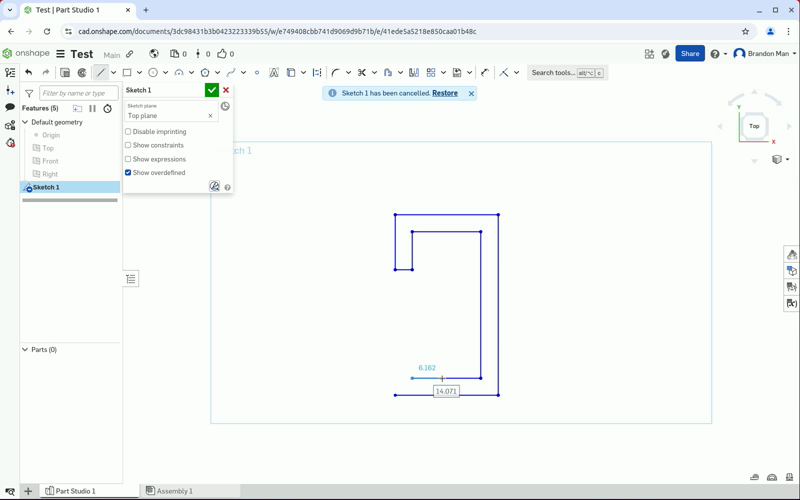
mouse_move(412, 340)
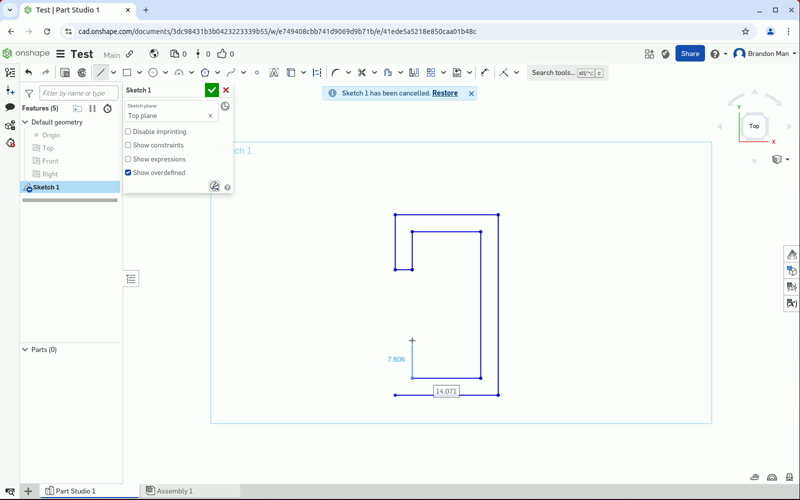
click(412, 340)
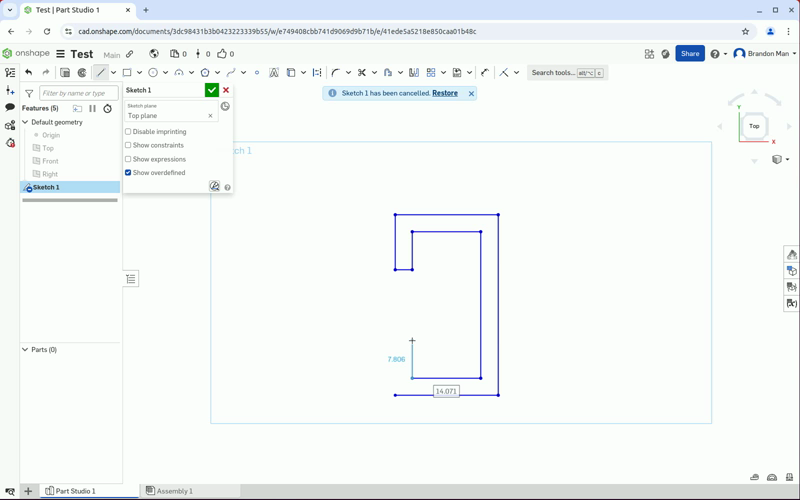
key_up(shift)
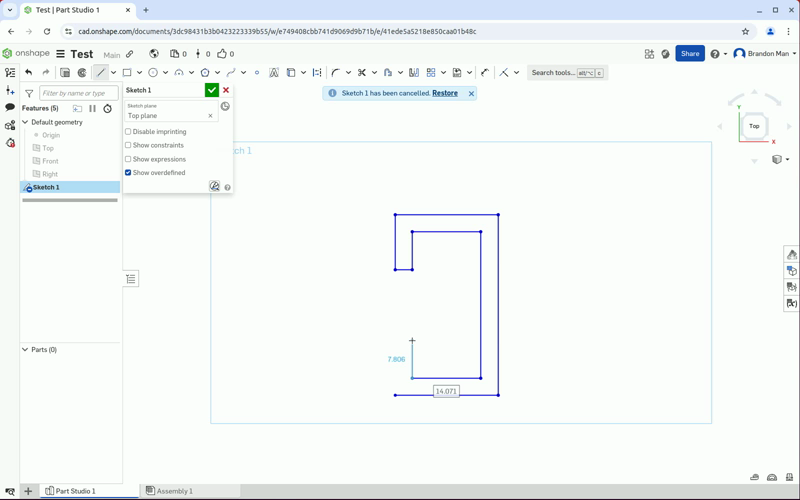
key_down(shift)
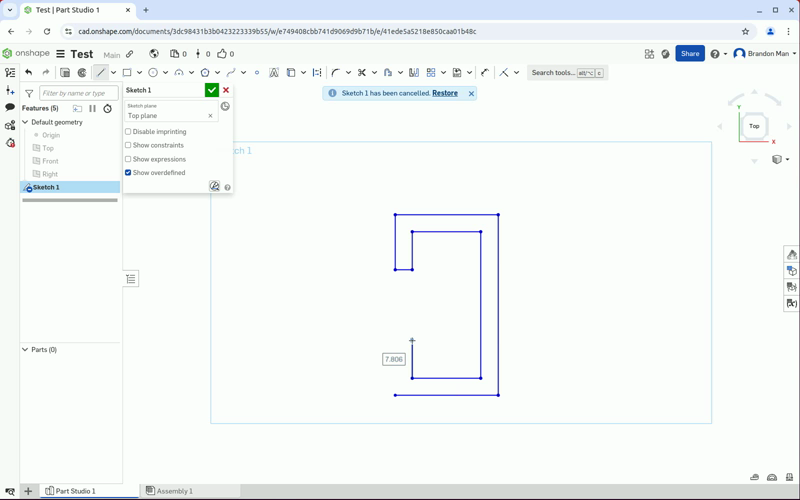
mouse_move(442, 340)
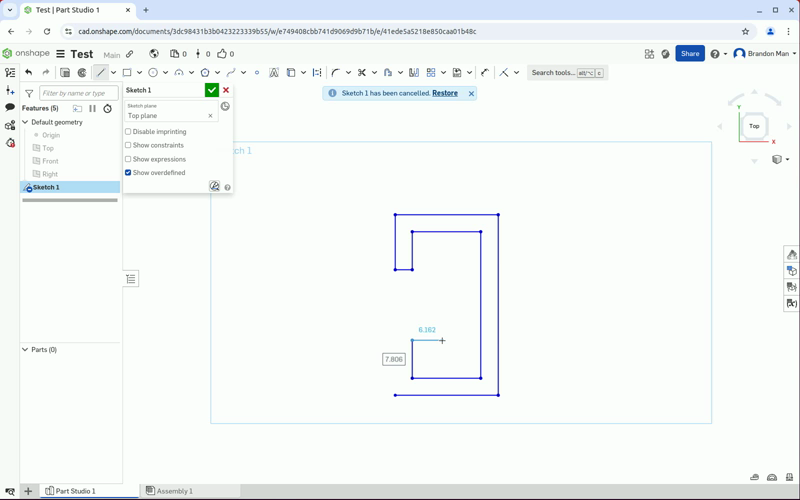
mouse_move(395, 340)
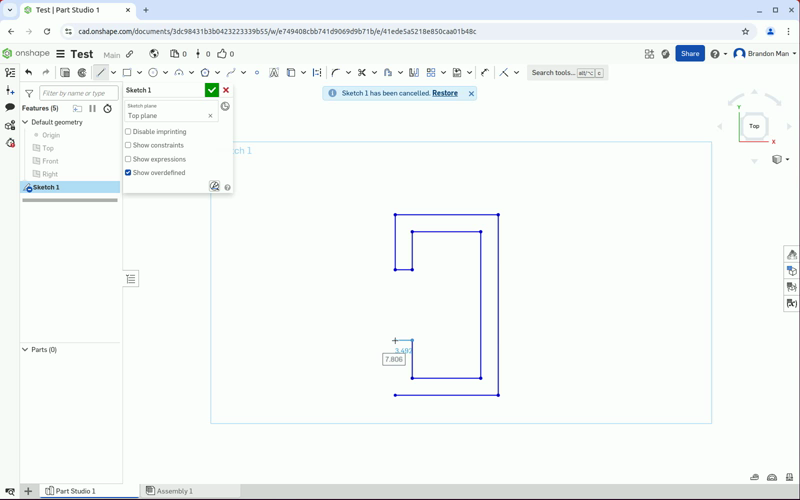
click(395, 340)
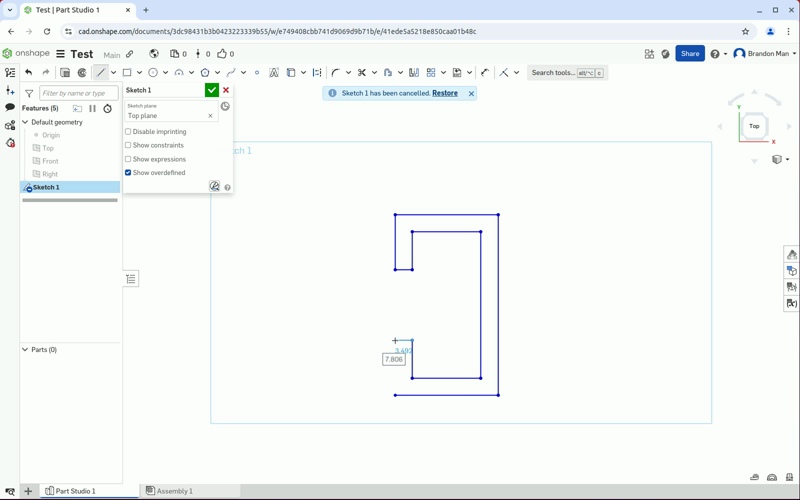
key_up(shift)
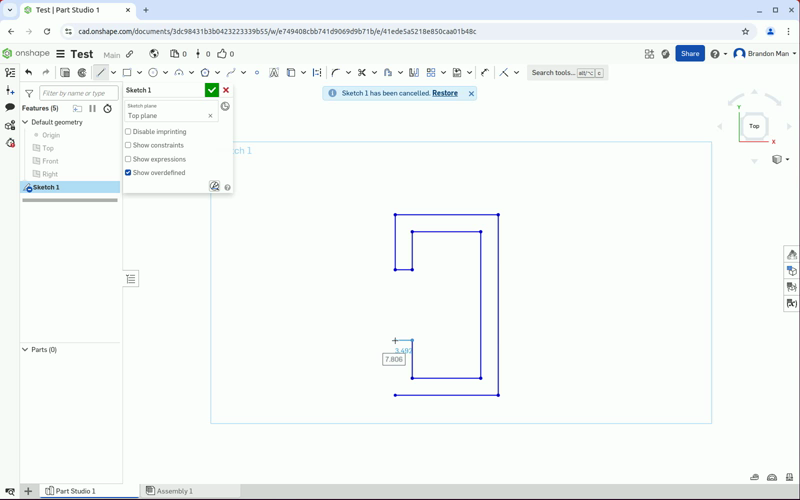
mouse_move(425, 340)
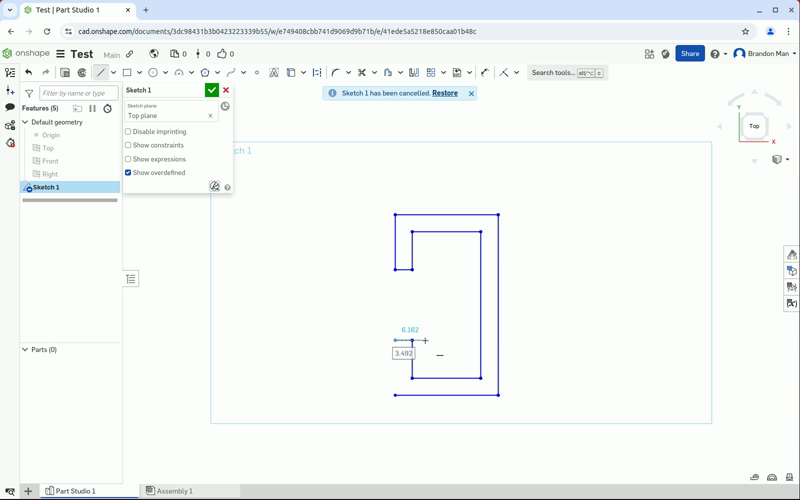
key_down(shift)
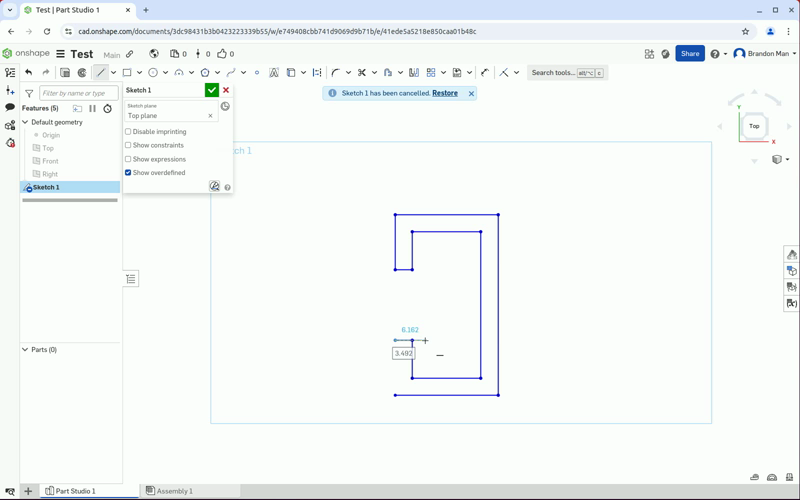
mouse_move(395, 395)
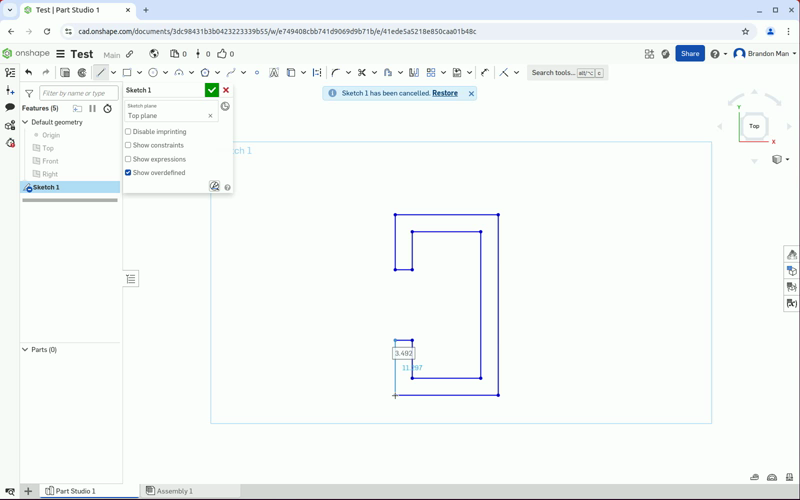
key_up(shift)
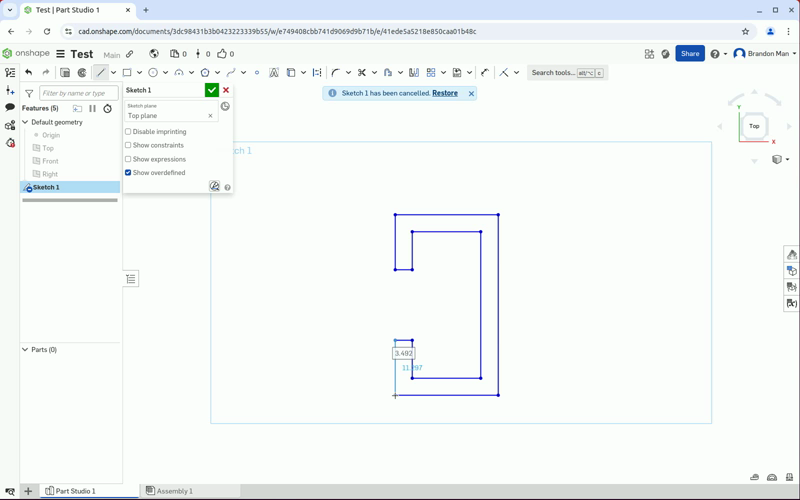
click(395, 395)
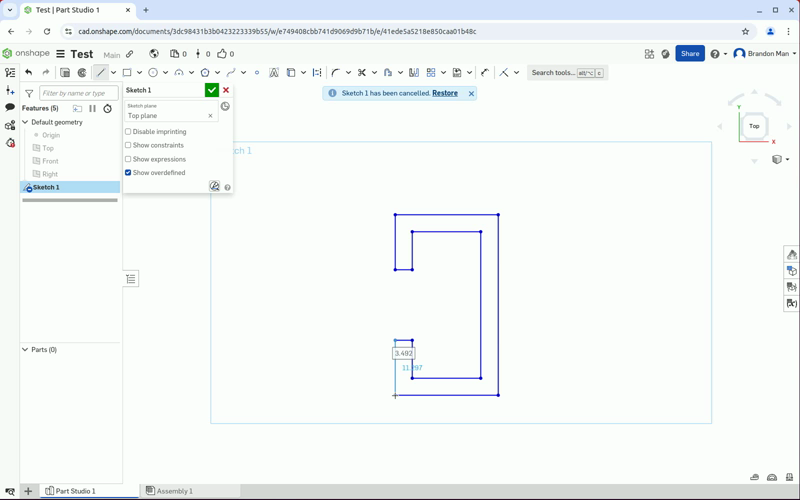
key(esc)
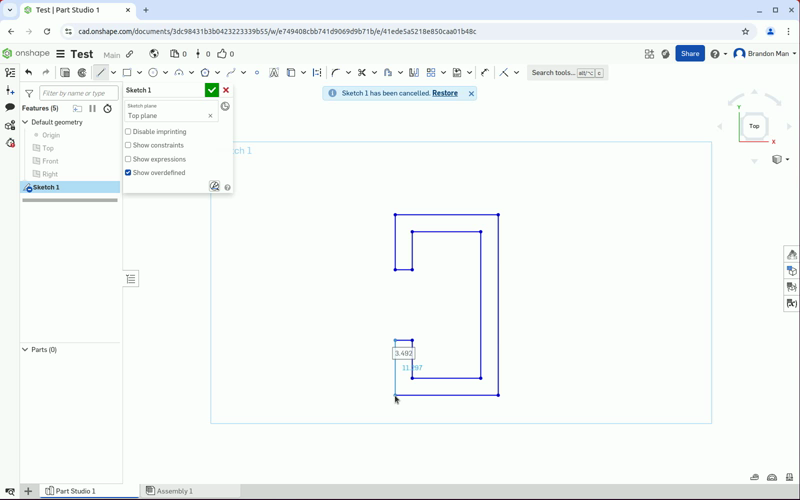
key(c)
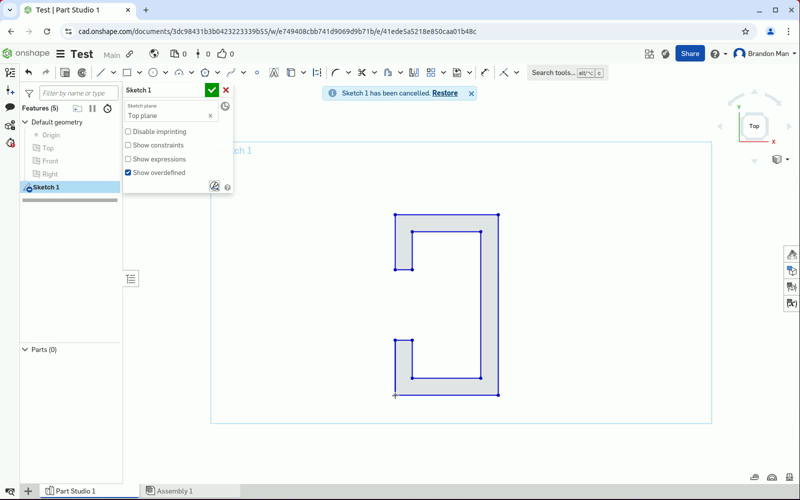
key_down(shift)
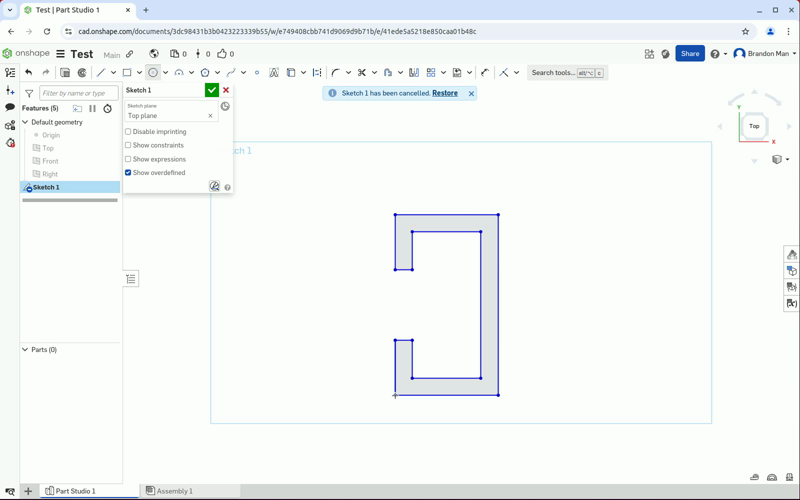
mouse_move(404, 364)
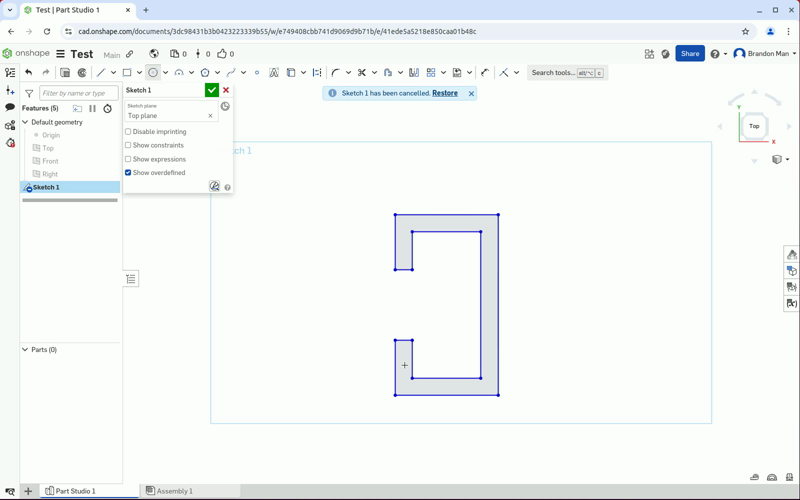
click(404, 364)
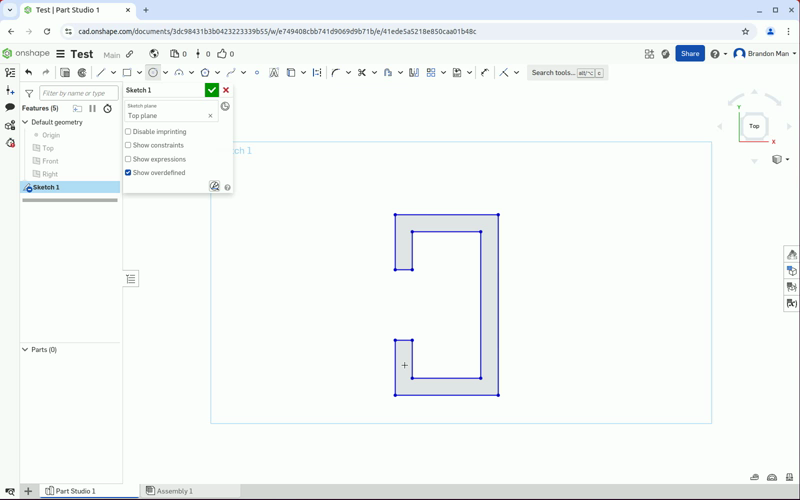
key_up(shift)
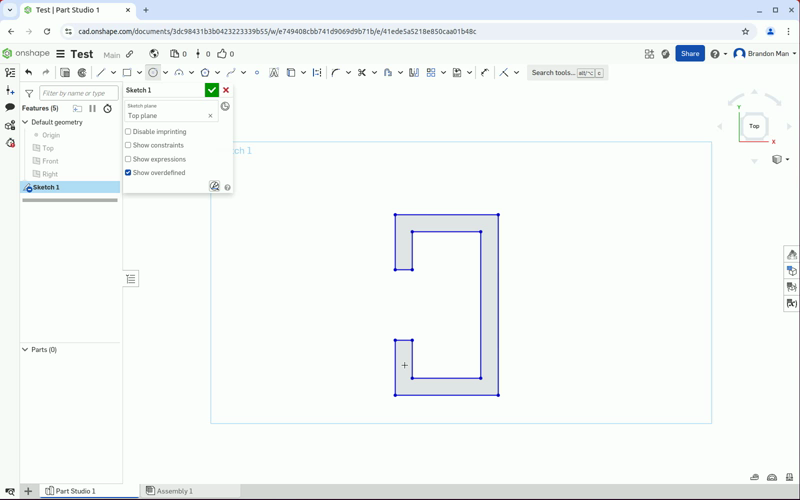
mouse_move(408, 364)
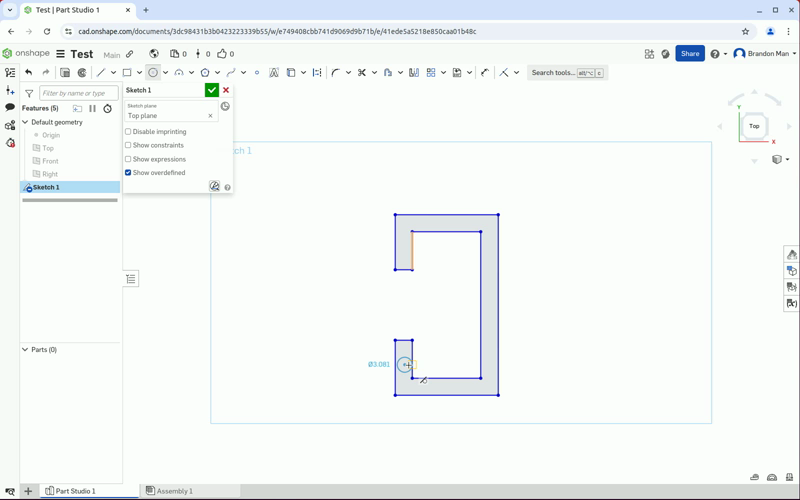
click(408, 364)
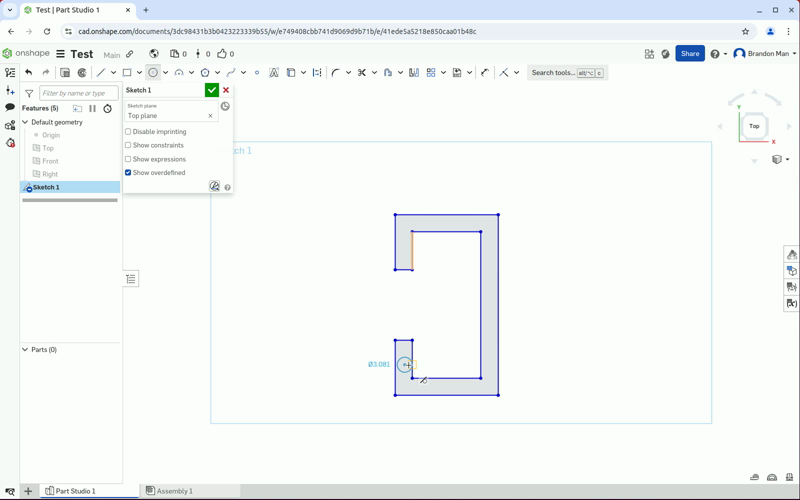
key(esc)
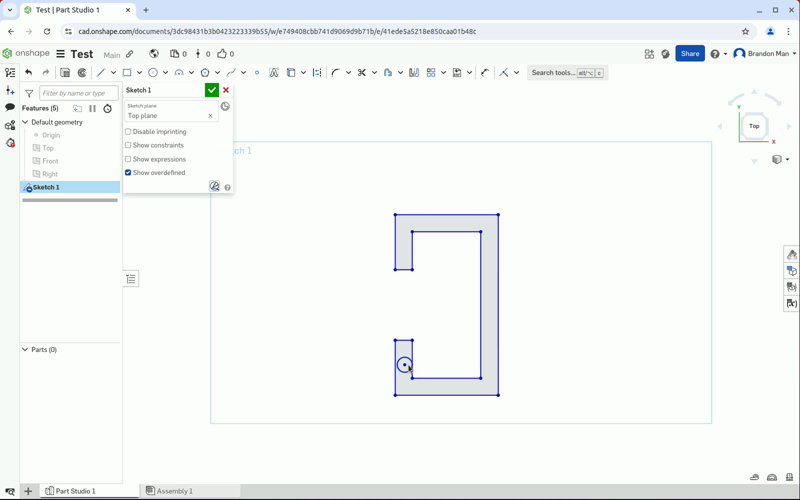
key(c)
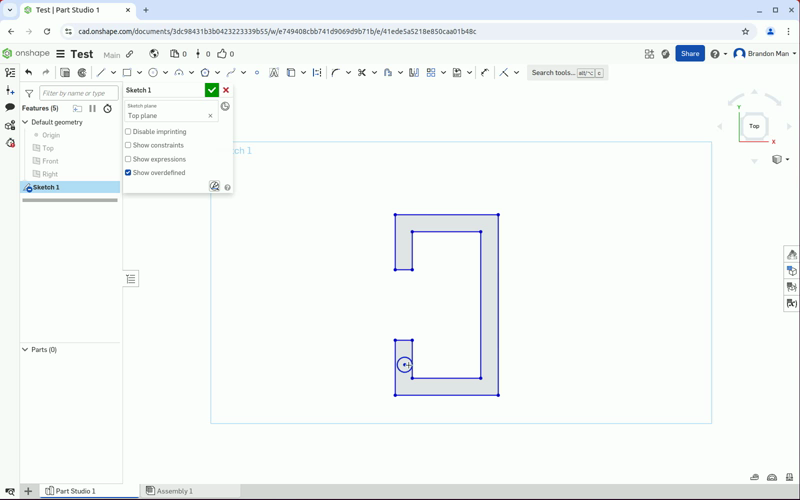
key_down(shift)
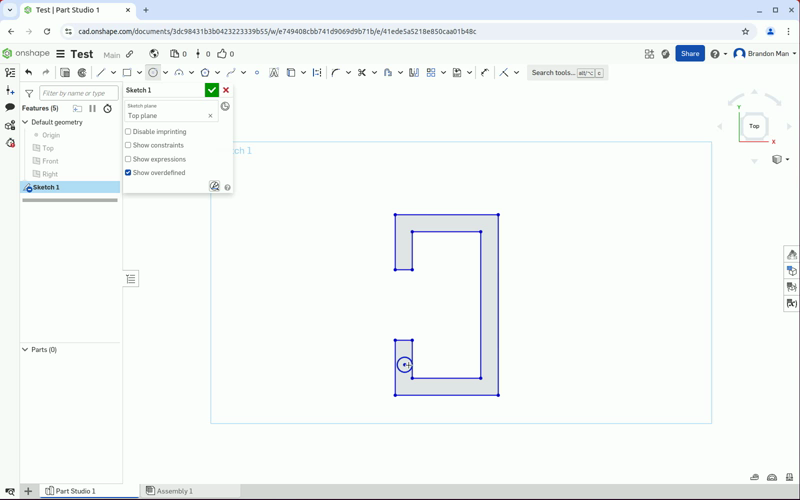
mouse_move(404, 231)
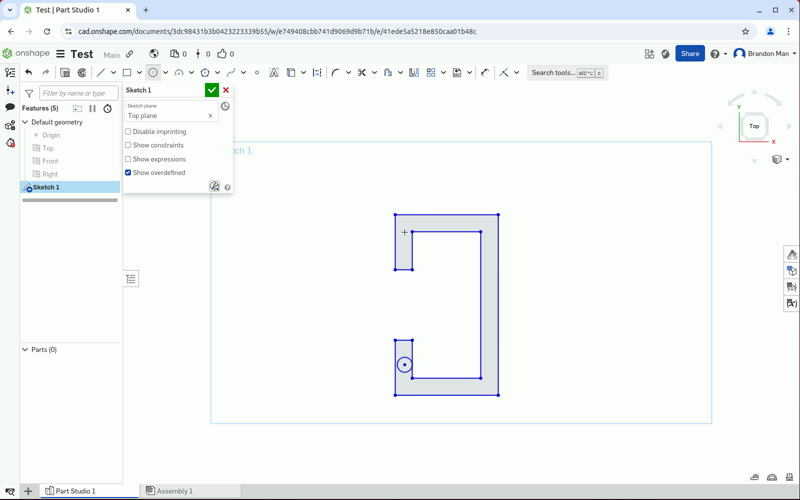
click(404, 231)
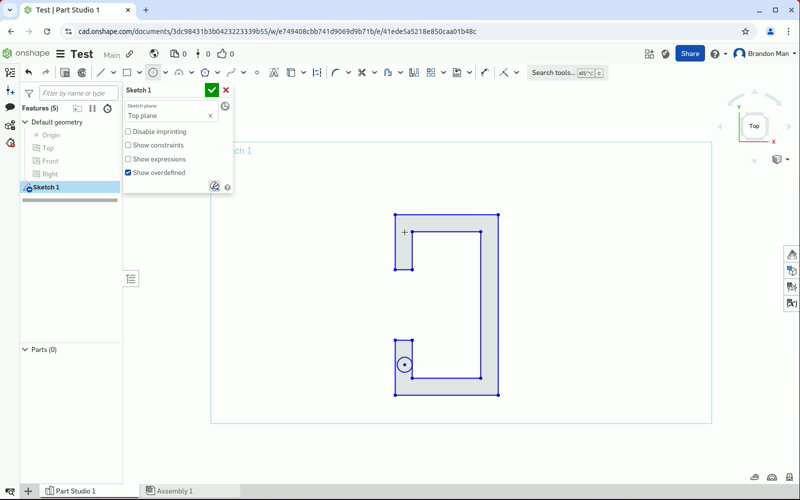
key_up(shift)
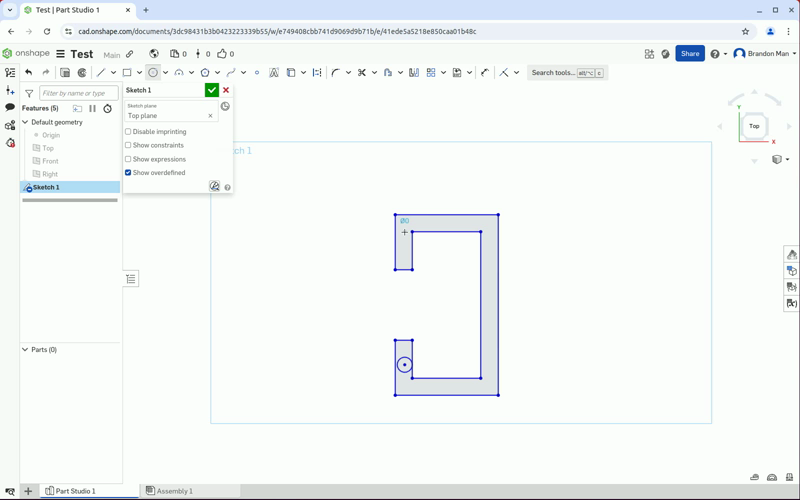
mouse_move(408, 231)
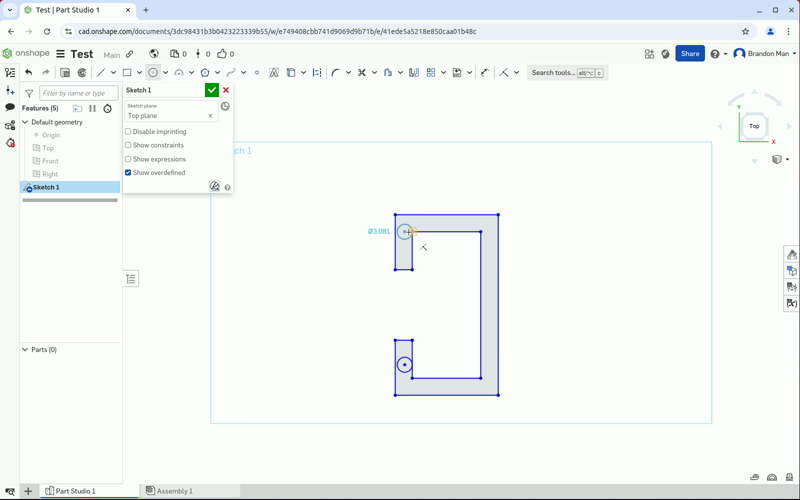
scroll(6)
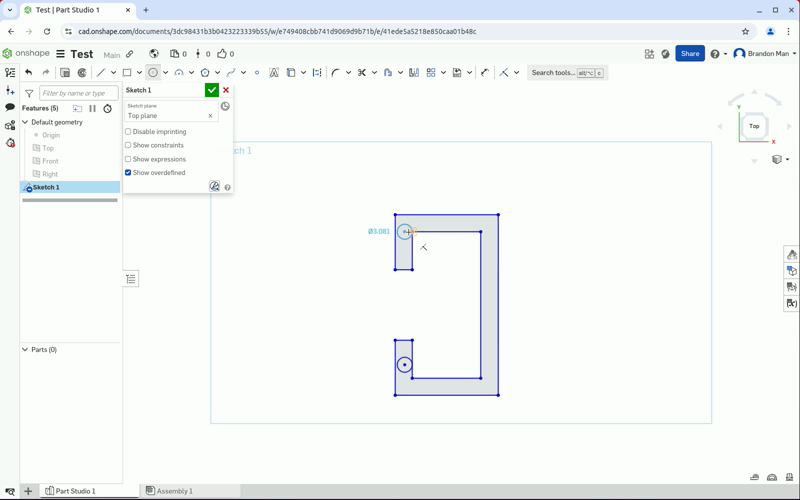
scroll(6)
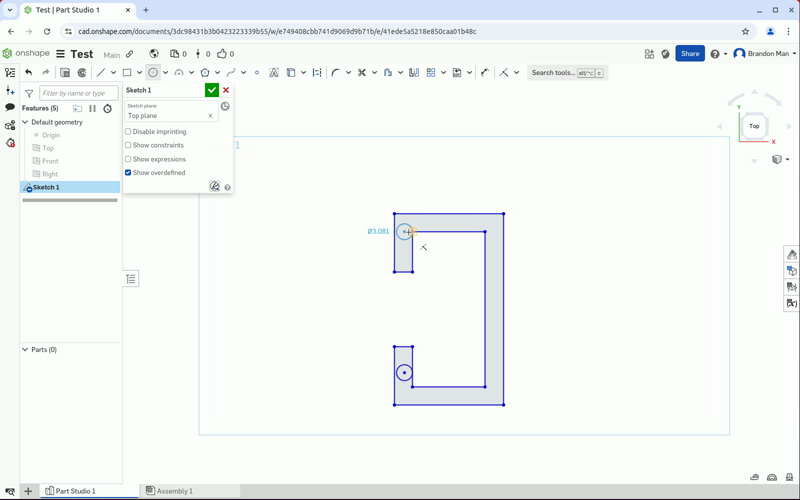
scroll(6)
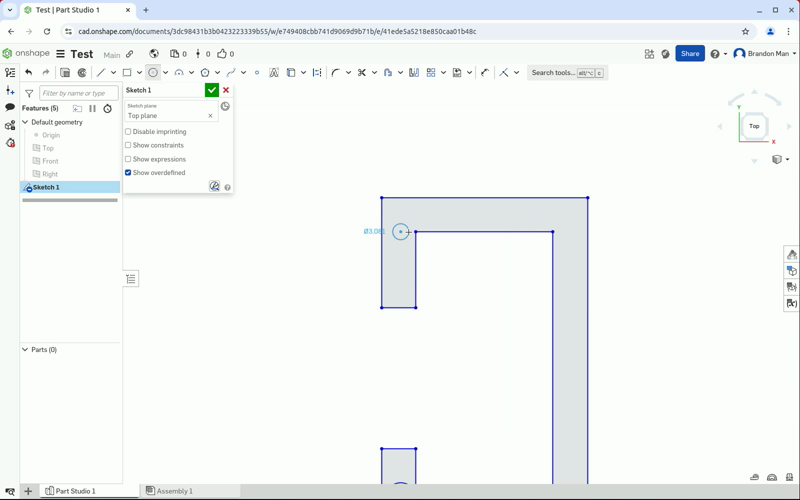
scroll(6)
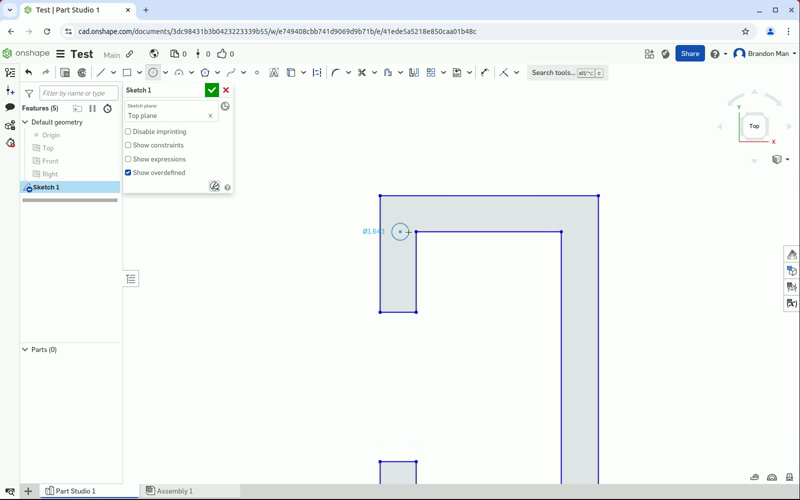
scroll(6)
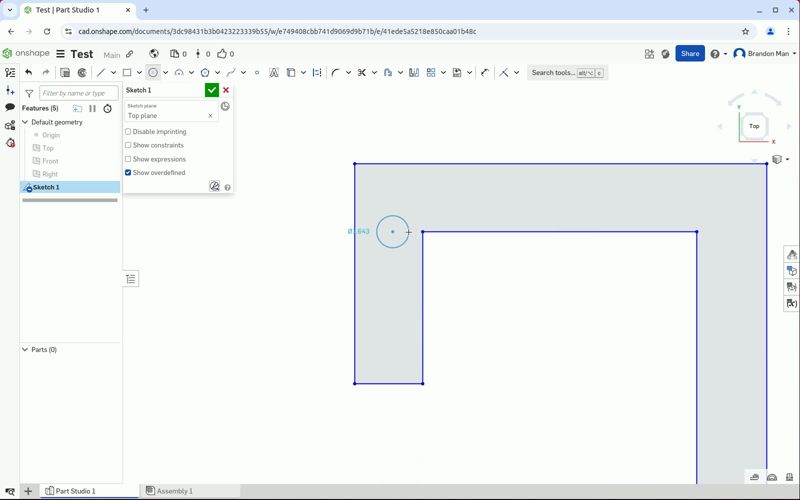
scroll(6)
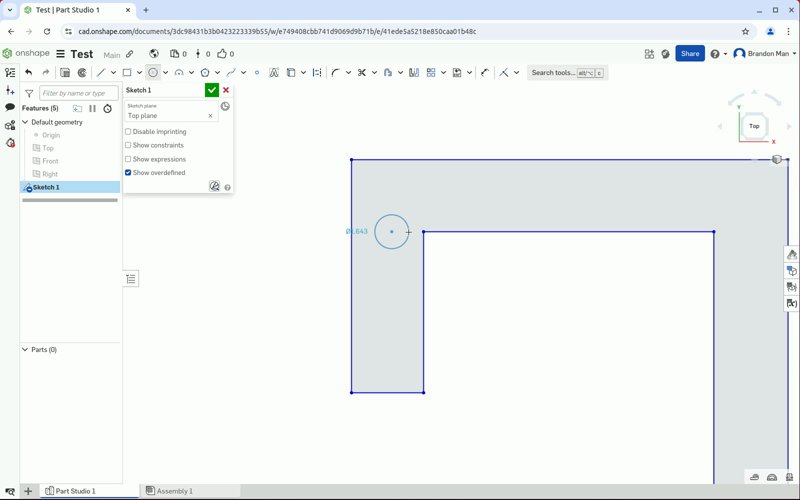
scroll(6)
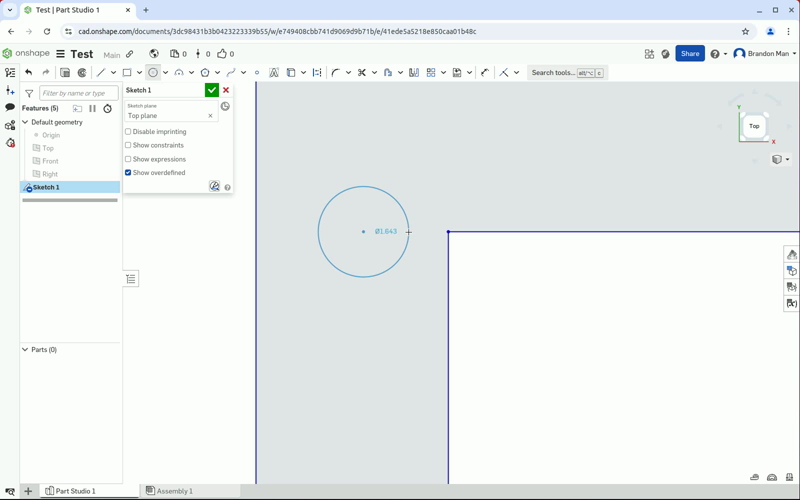
click(408, 231)
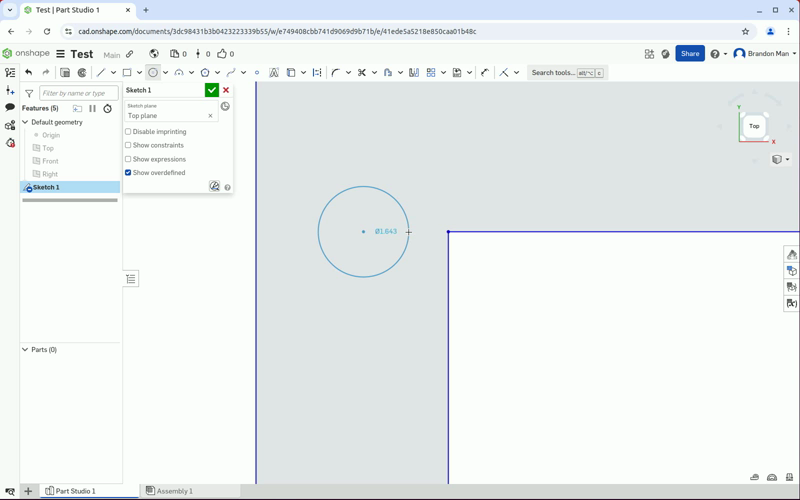
scroll(-6)
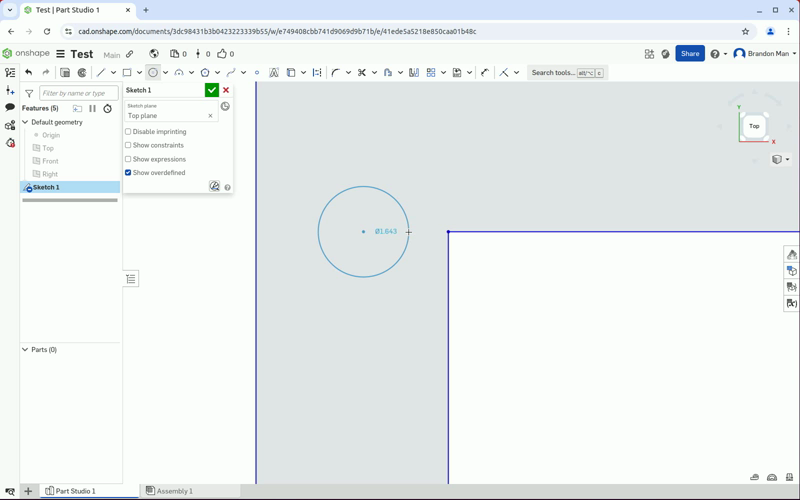
scroll(-6)
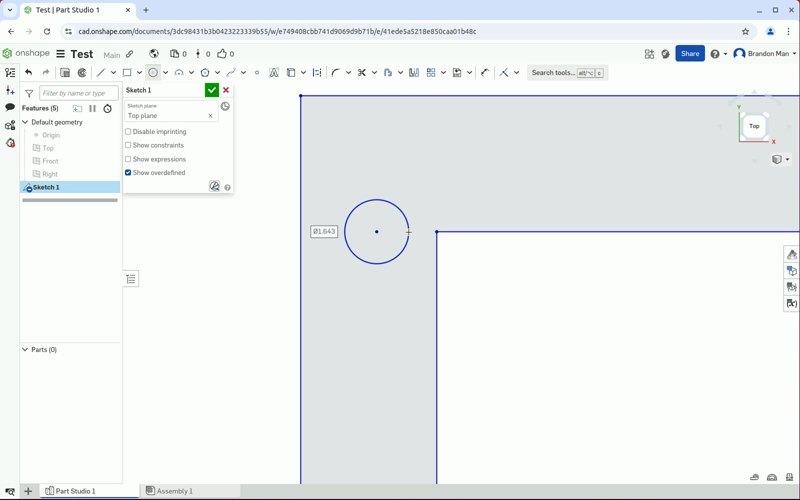
scroll(-6)
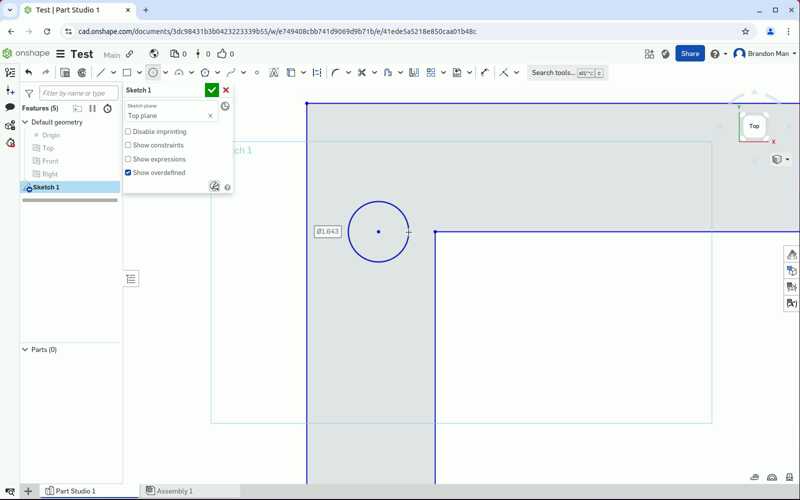
scroll(-6)
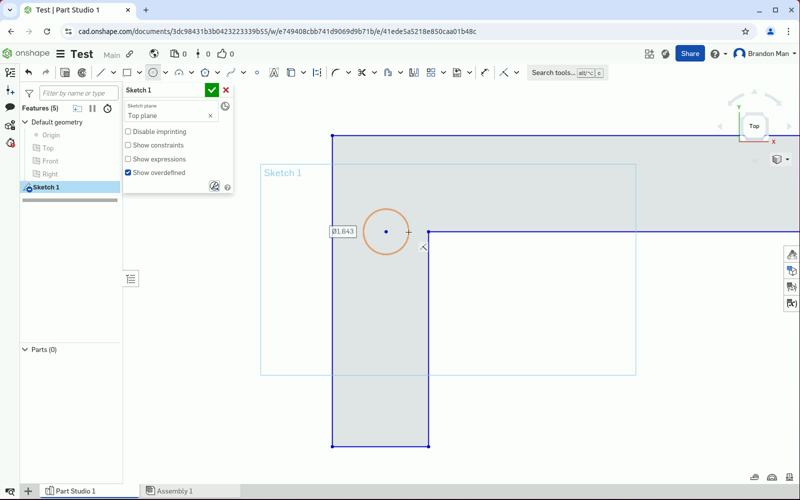
scroll(-6)
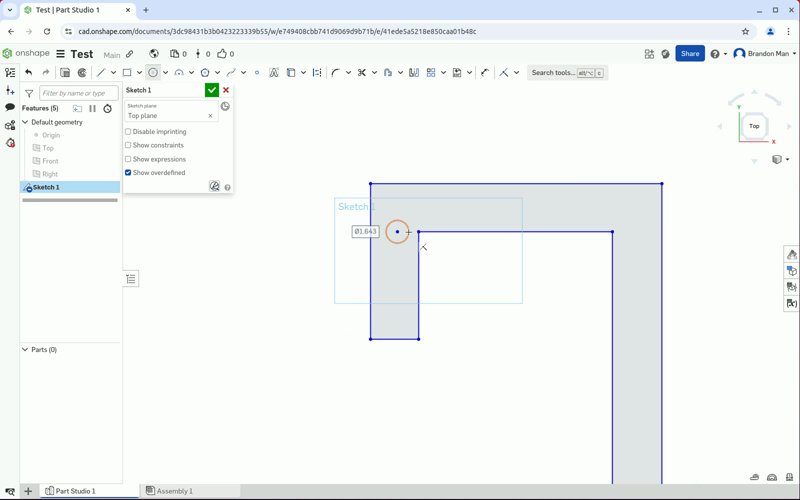
scroll(-6)
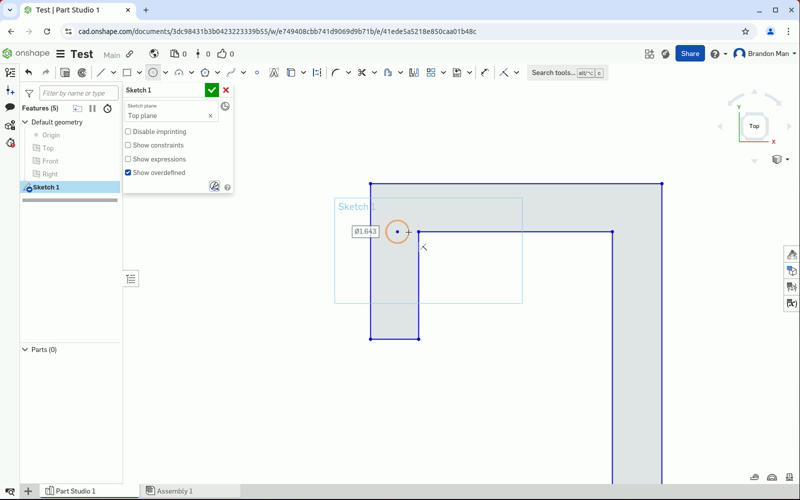
scroll(-6)
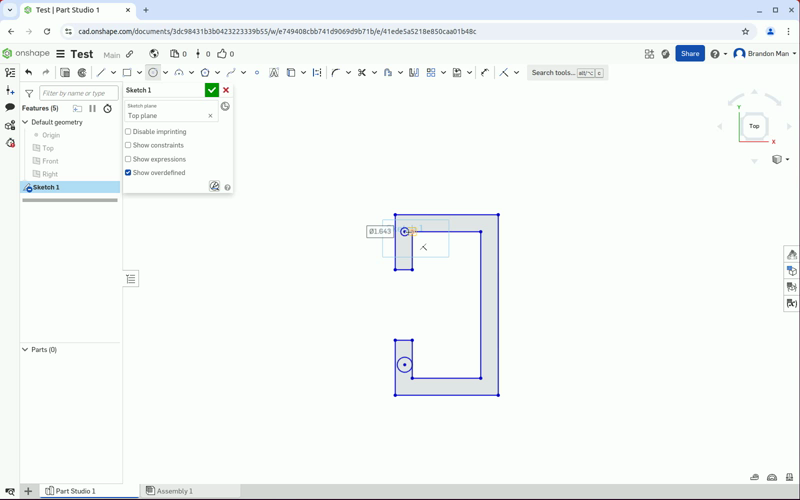
key(esc)
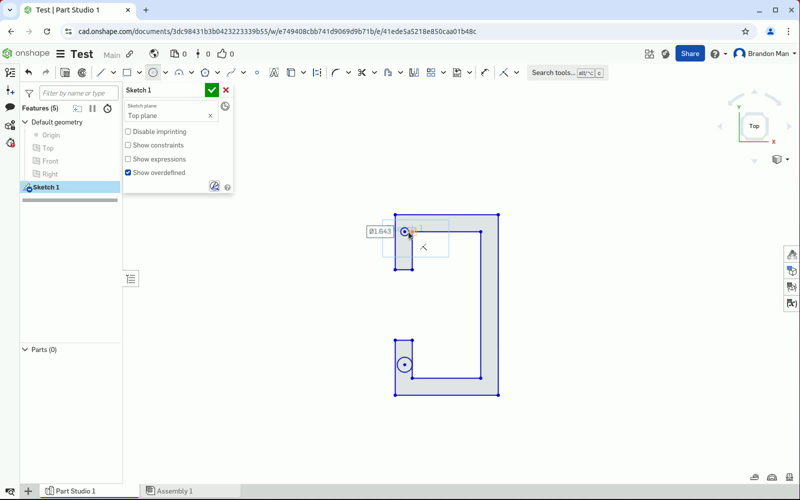
key(c)
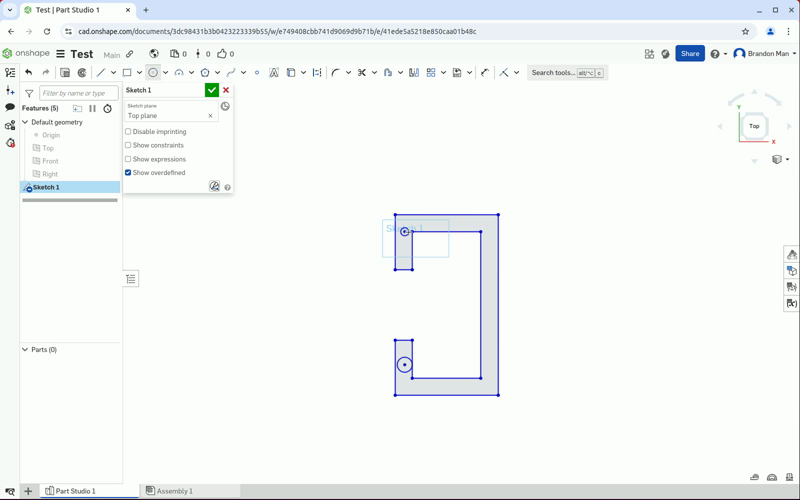
key_down(shift)
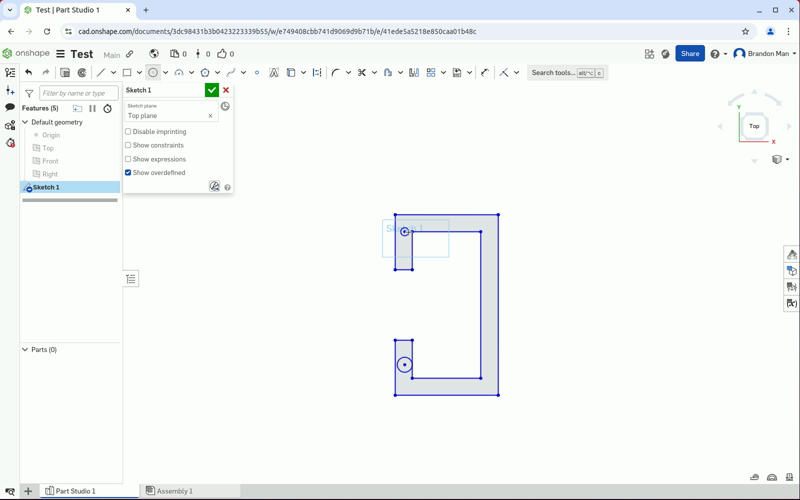
mouse_move(488, 378)
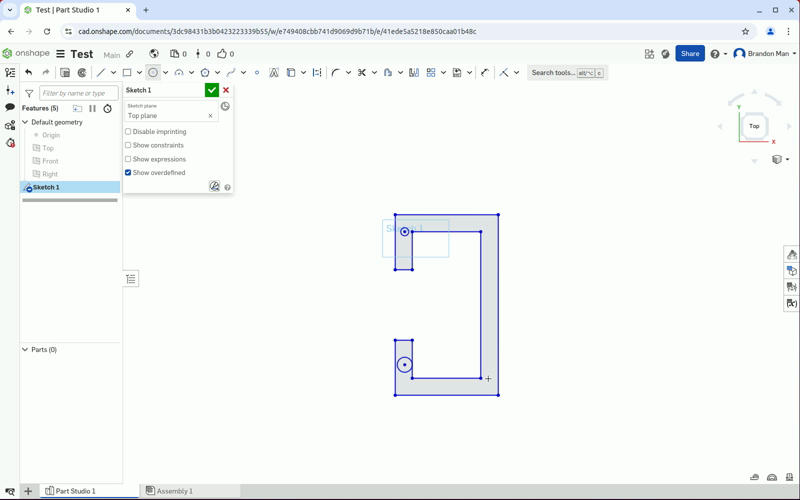
click(488, 378)
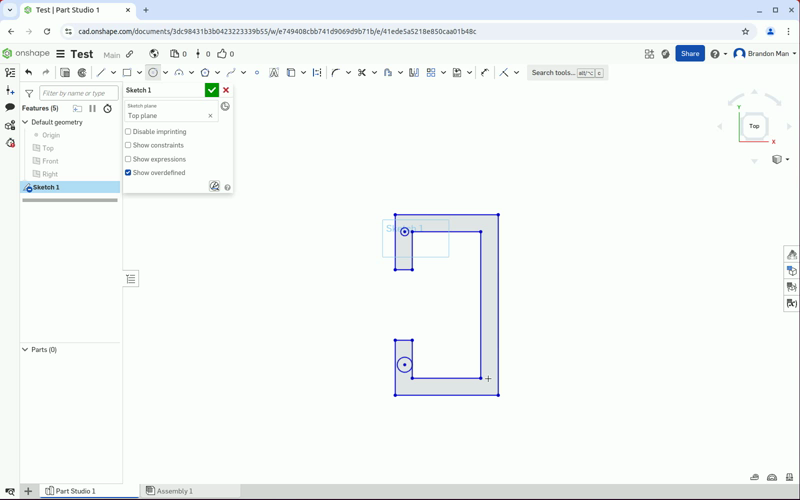
key_up(shift)
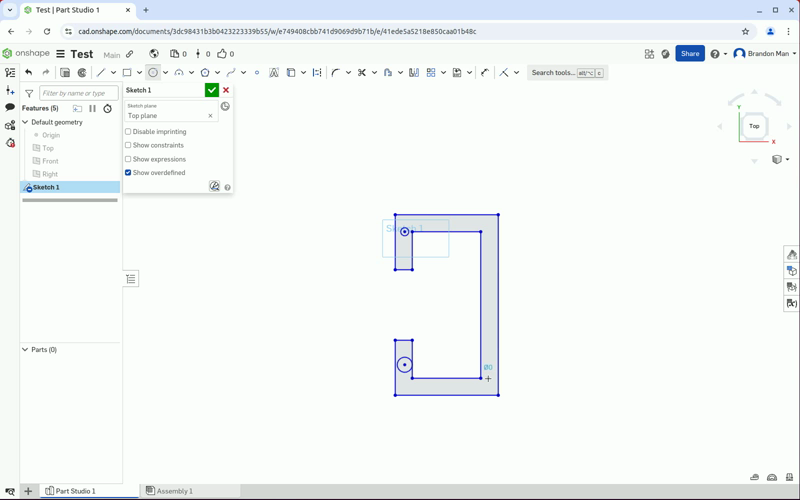
mouse_move(492, 378)
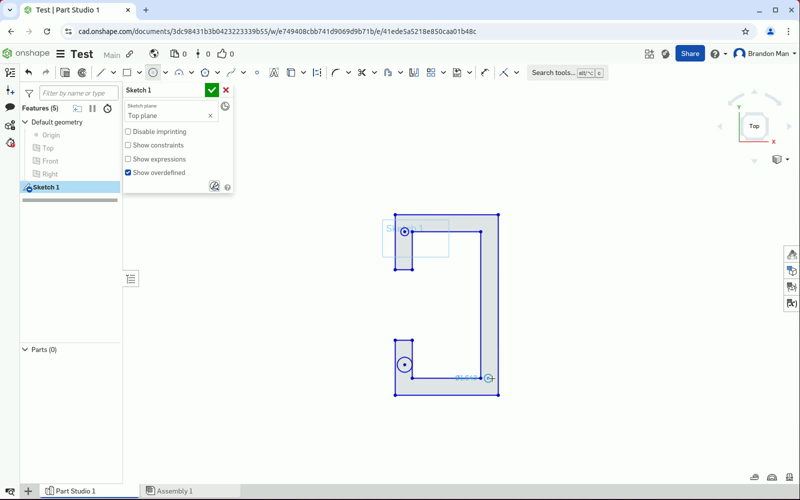
click(492, 378)
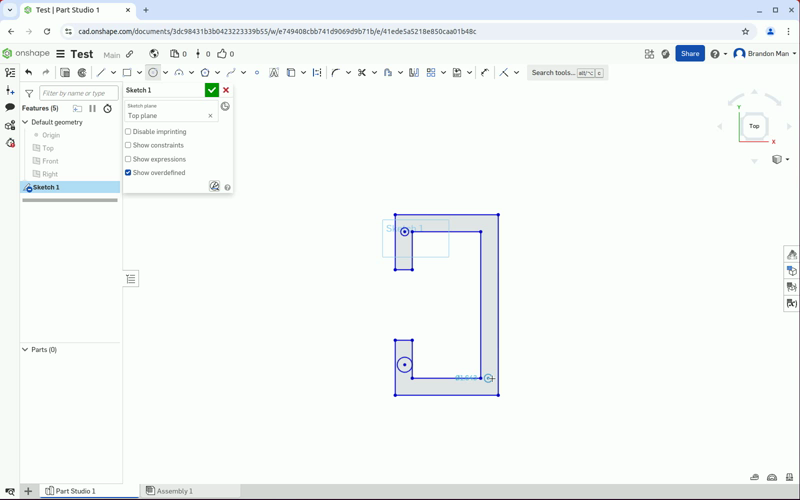
key(esc)
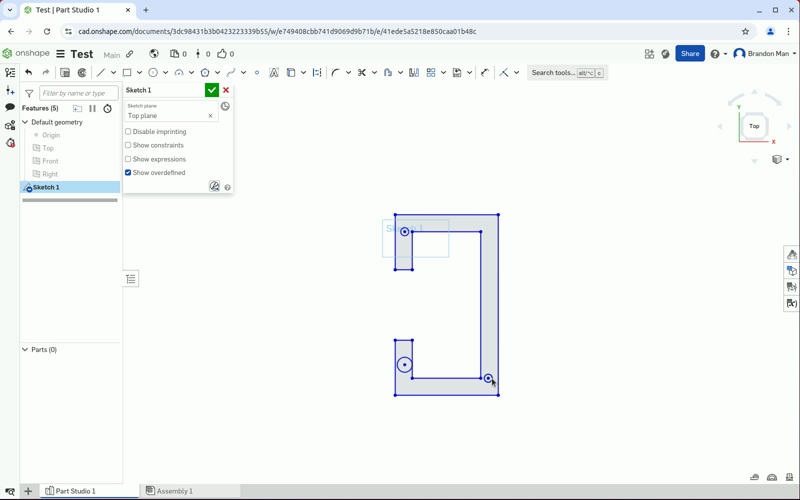
key(c)
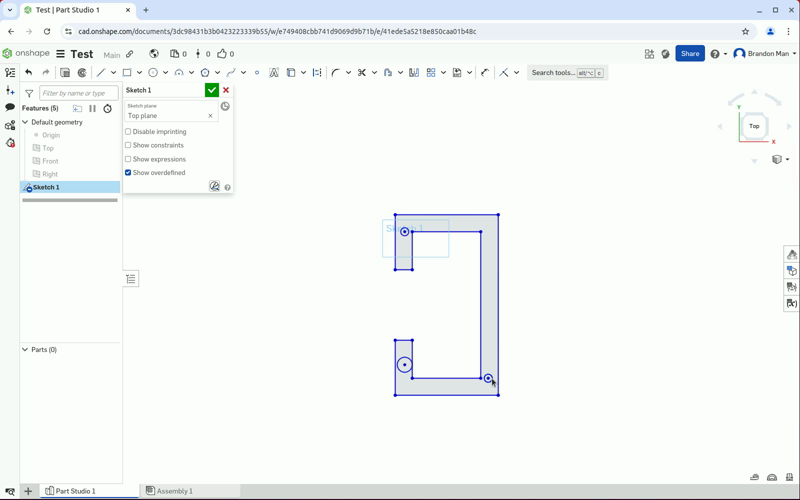
key_down(shift)
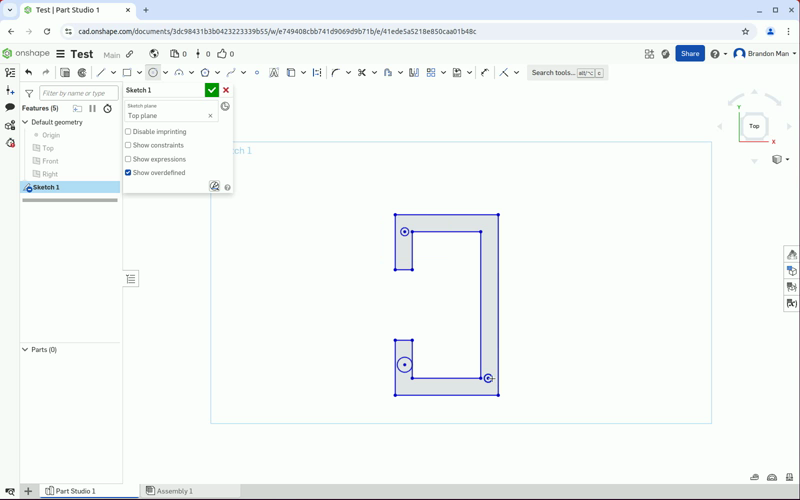
mouse_move(488, 231)
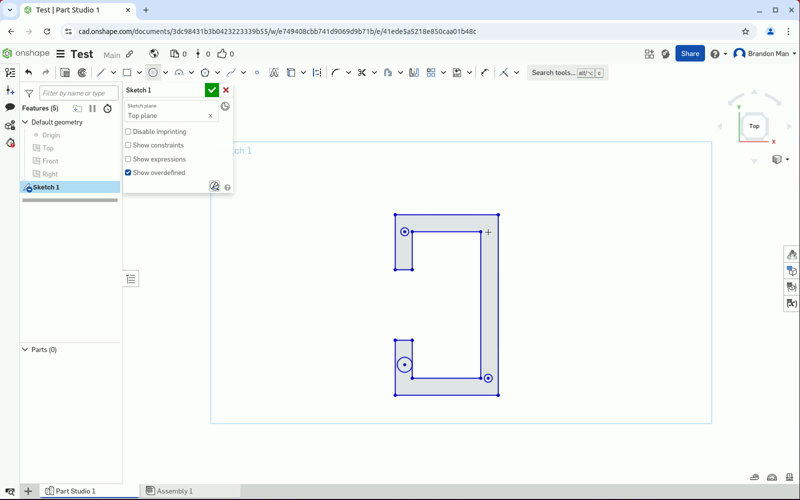
click(488, 231)
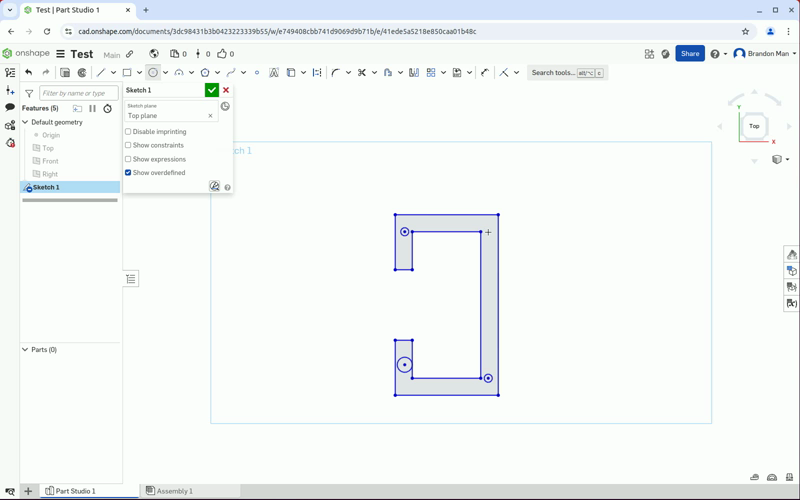
key_up(shift)
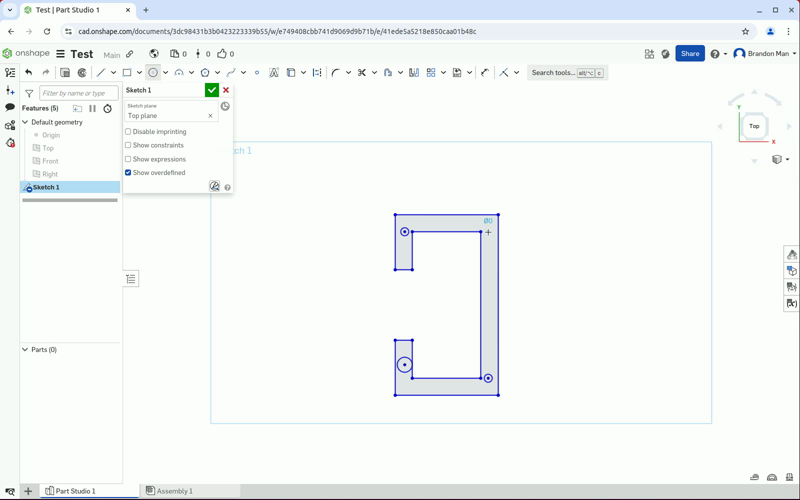
mouse_move(492, 231)
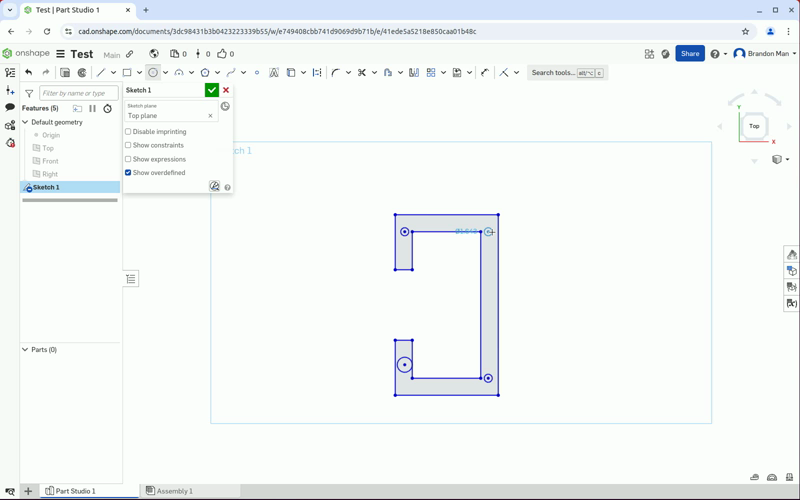
click(492, 231)
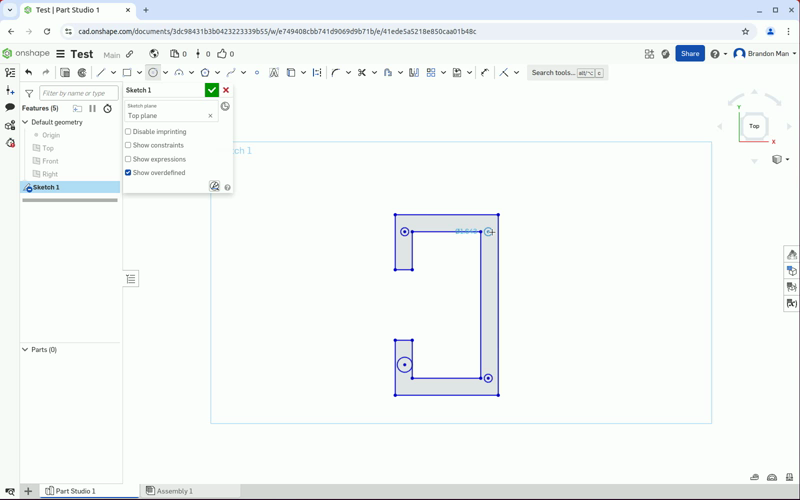
key(esc)
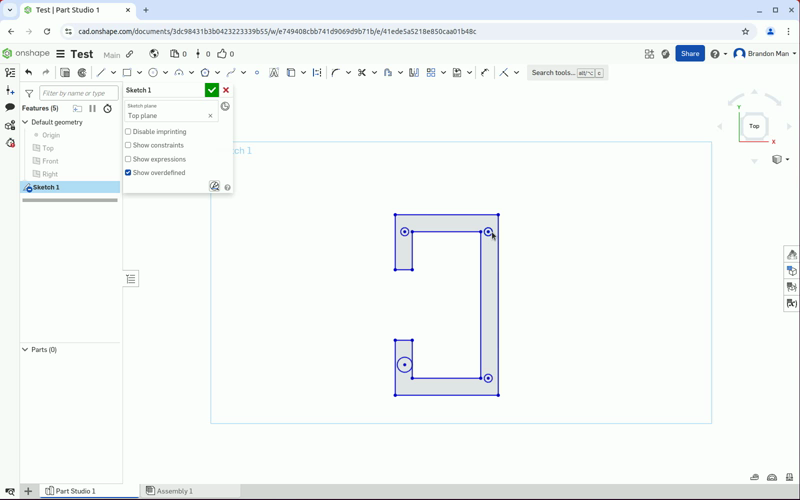
mouse_move(402, 346)
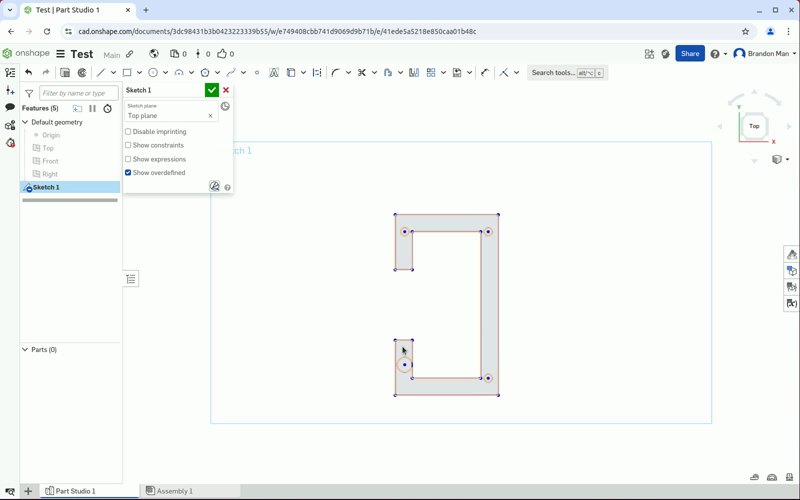
click(402, 346)
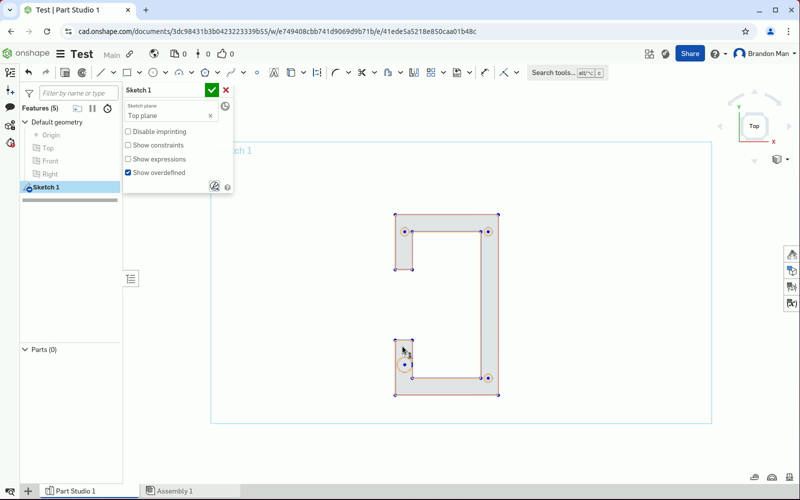
mouse_move(73, 352)
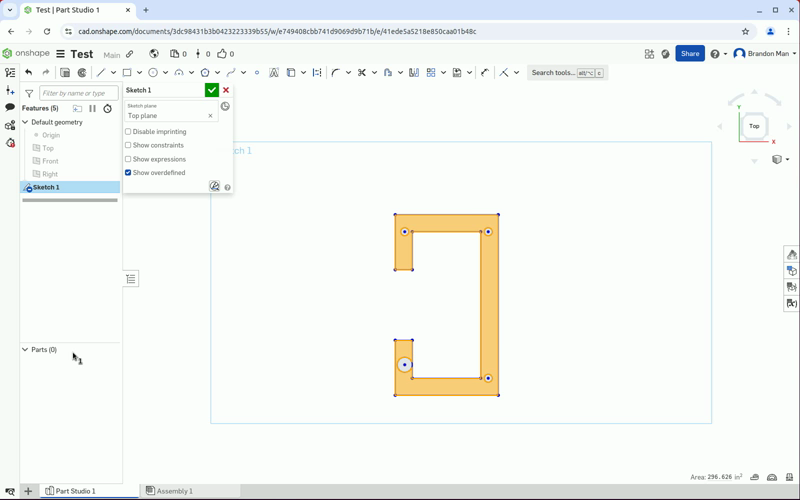
key(shift+y)
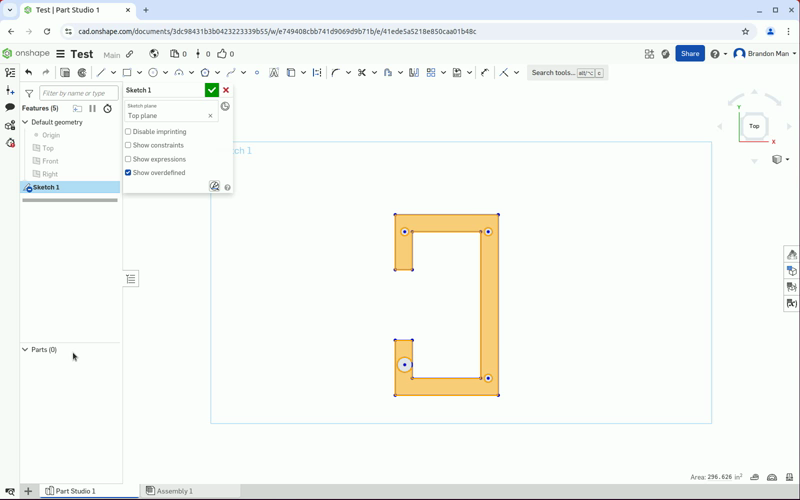
key(shift+e)
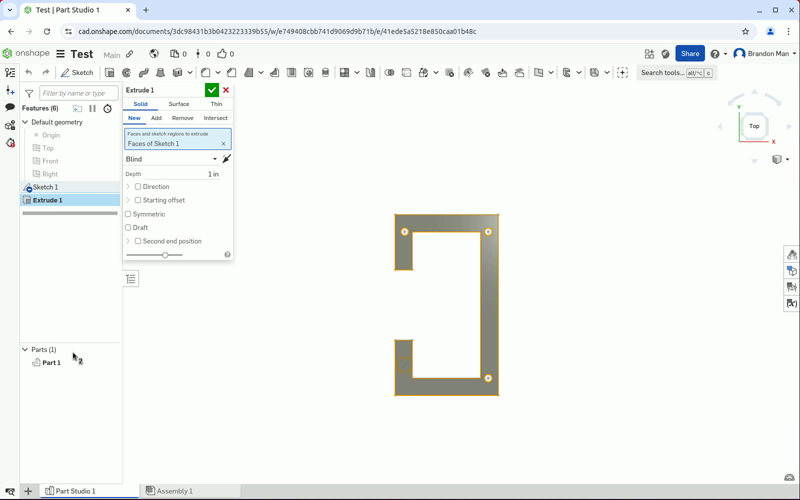
mouse_move(143, 106)
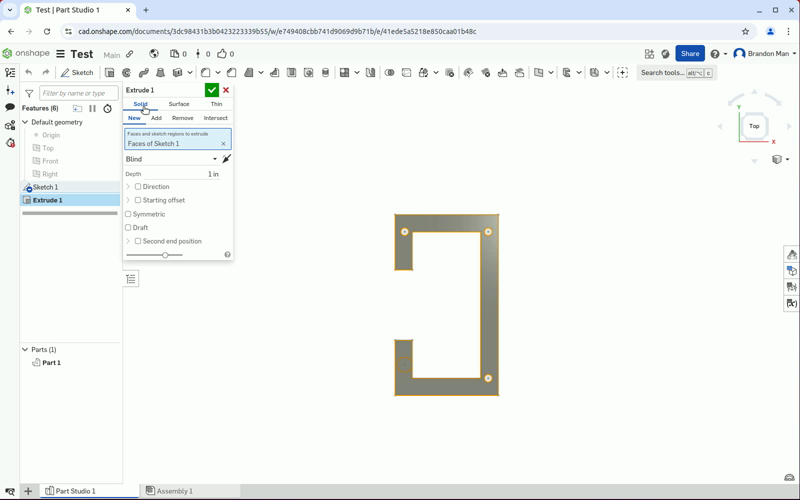
click(143, 106)
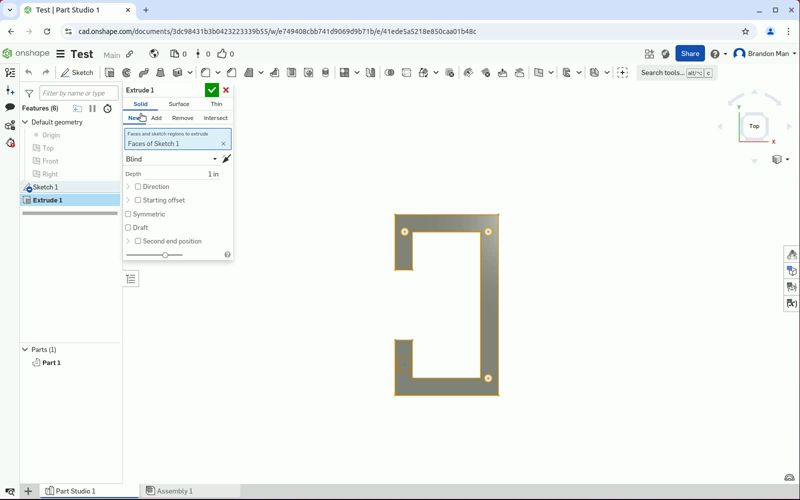
mouse_move(137, 120)
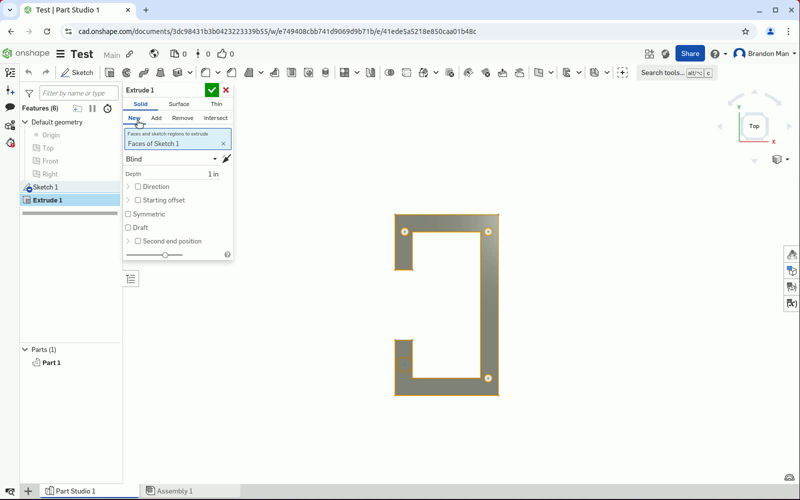
click(137, 120)
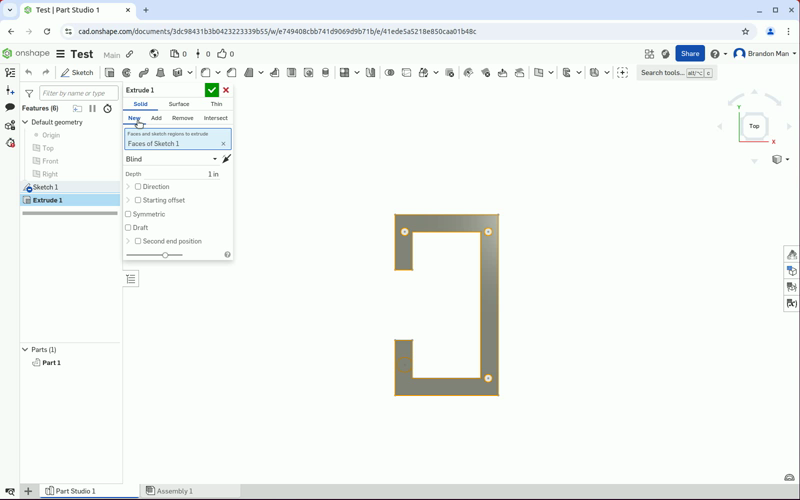
key(tab, 4)
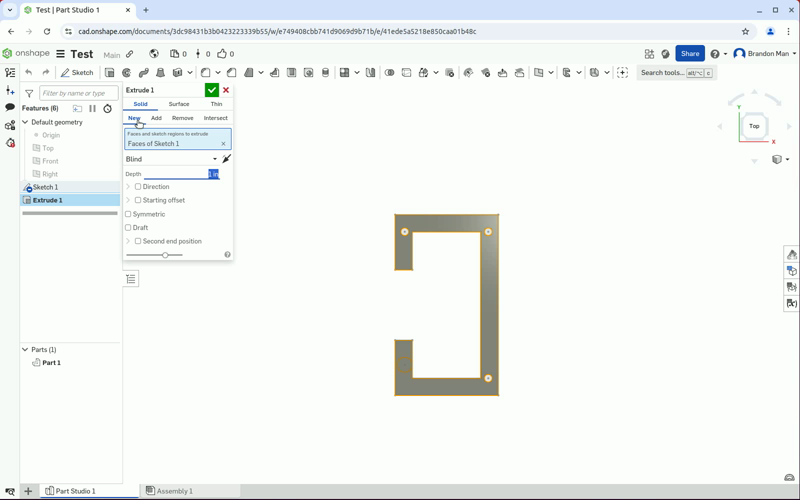
text(1.926)
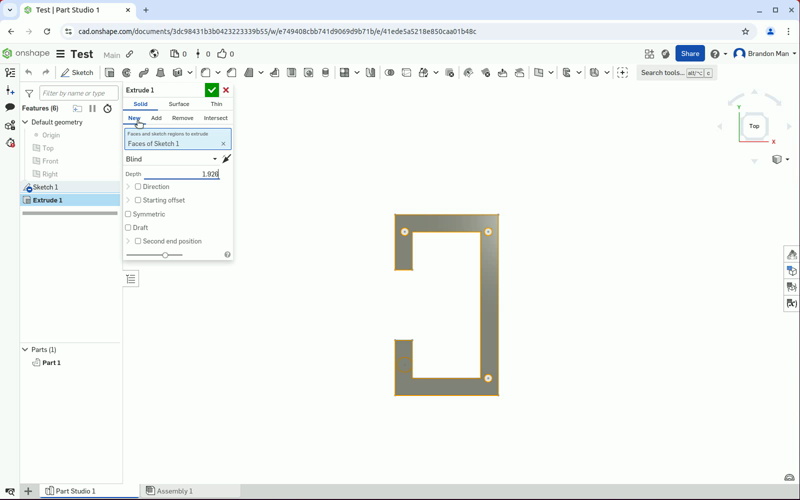
key(enter)
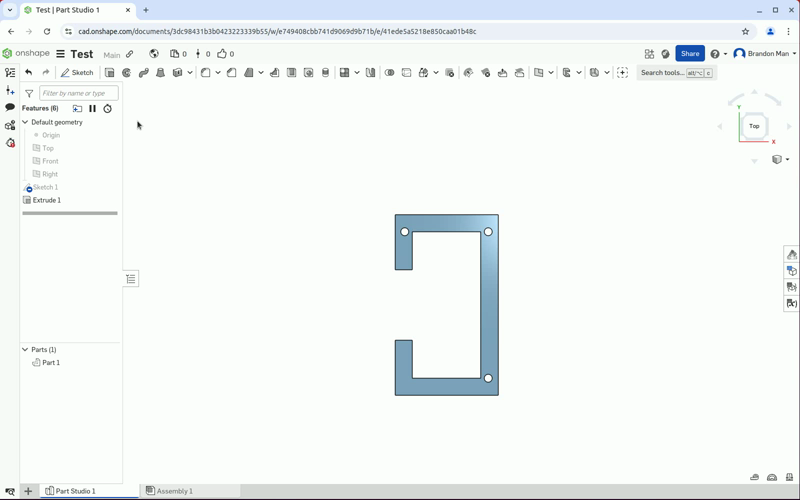
key(shift+h)
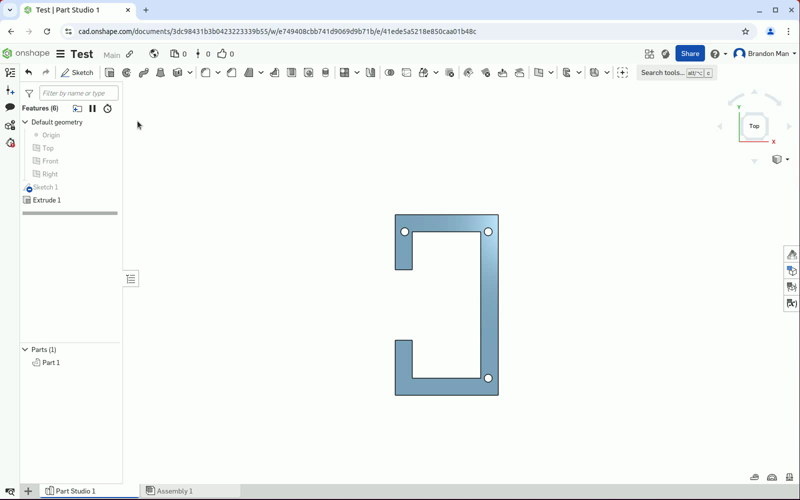
key(shift+h)
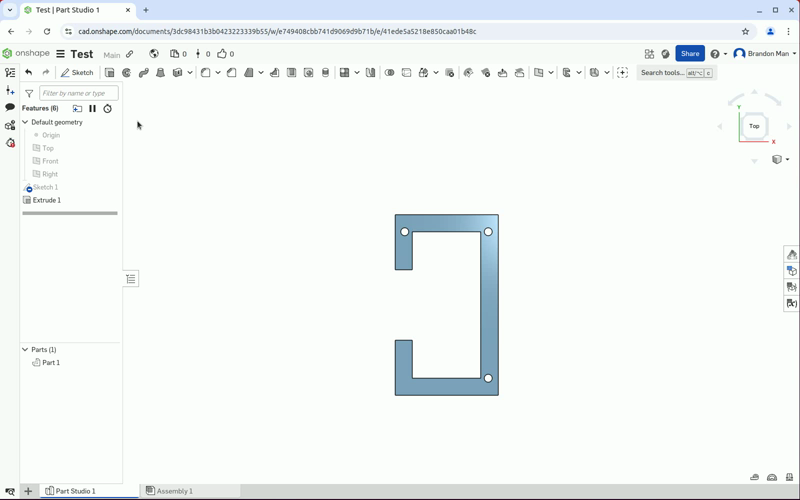
mouse_move(73, 189)
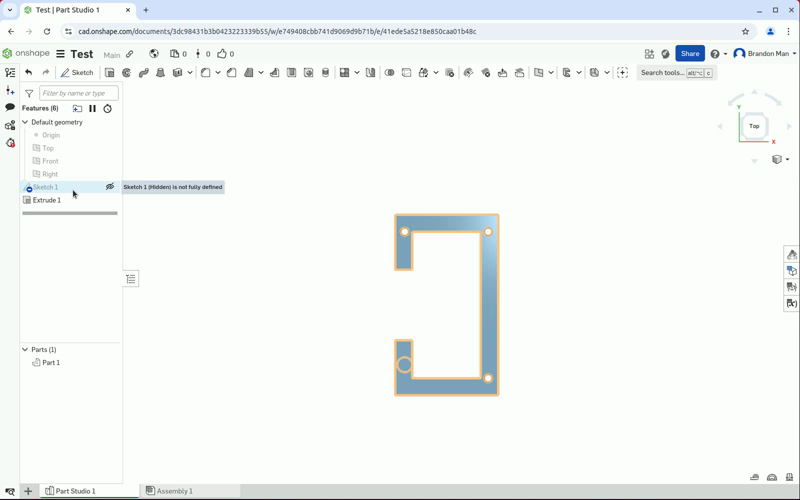
click(73, 189)
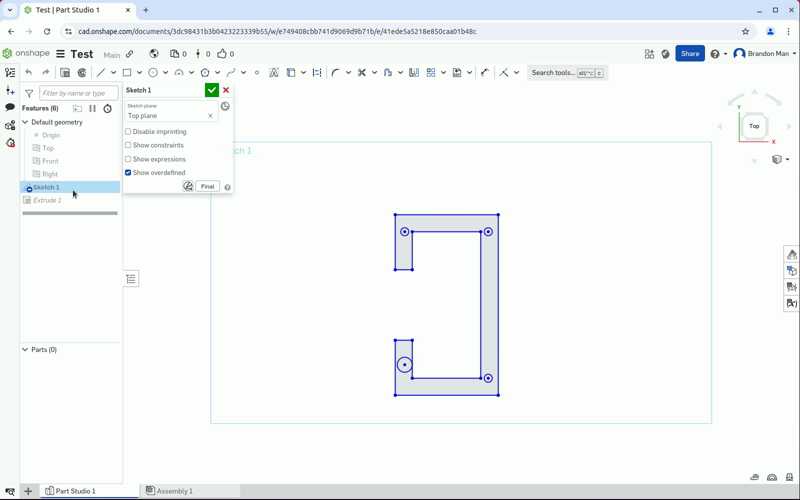
mouse_move(229, 92)
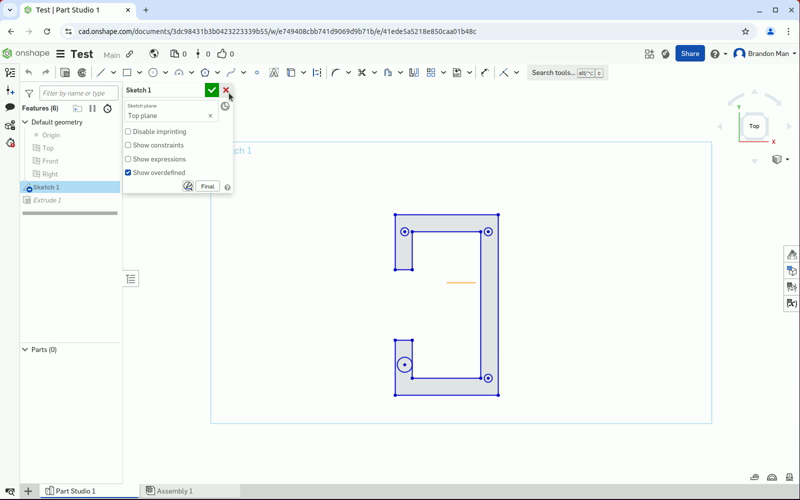
click(229, 92)
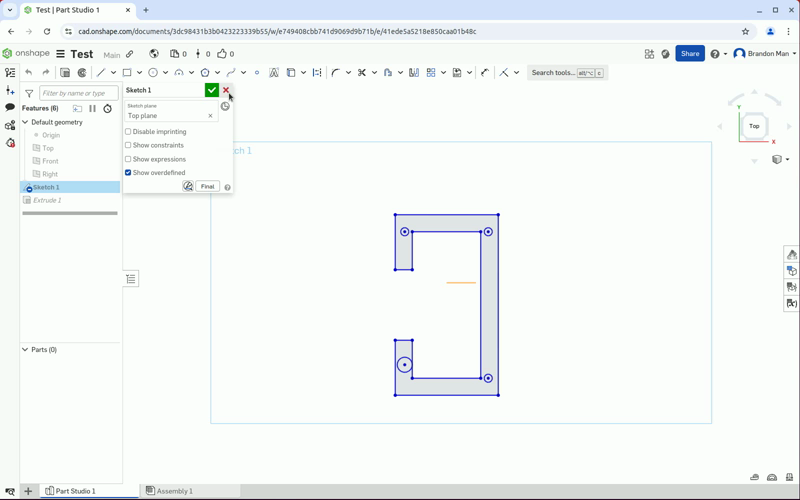
key(shift+s)
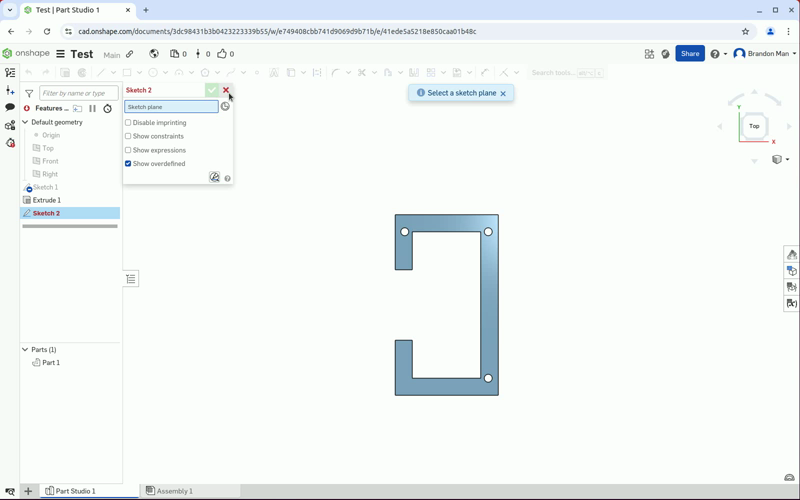
mouse_move(73, 150)
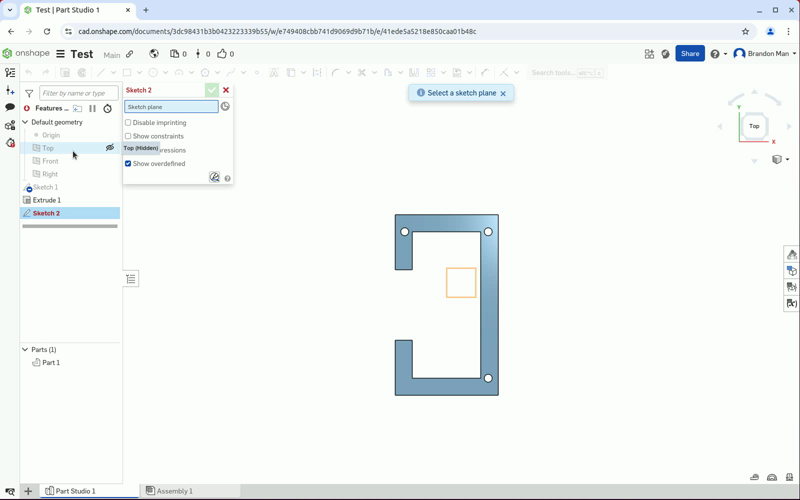
click(73, 150)
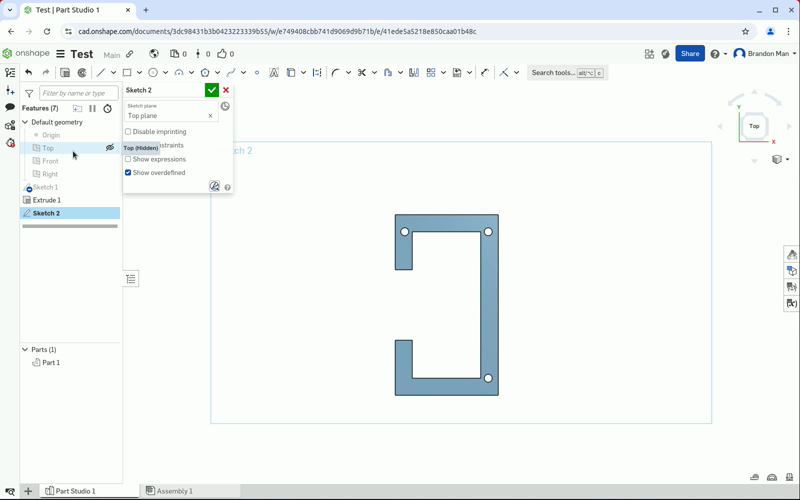
mouse_move(73, 352)
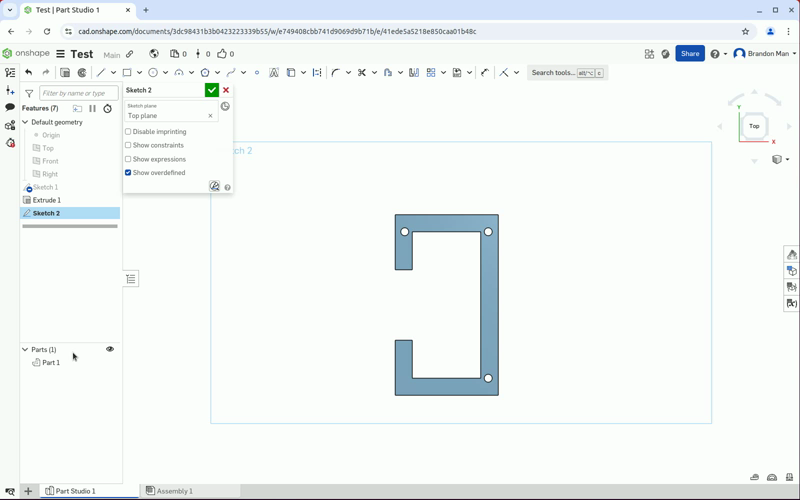
key(y)
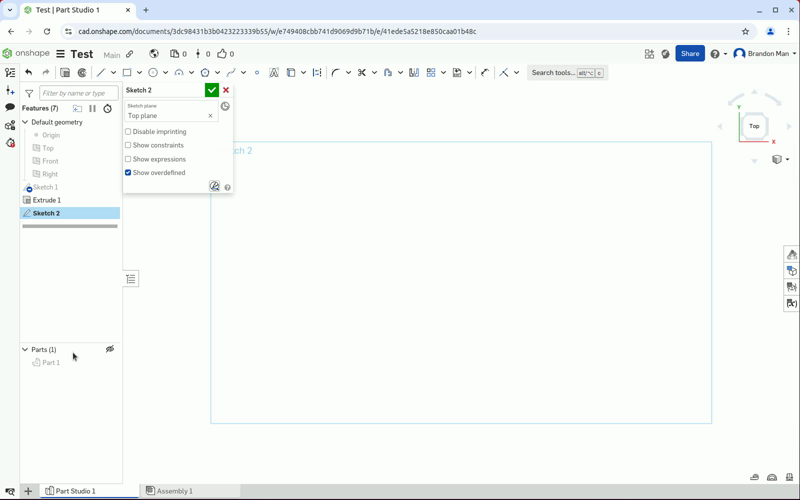
key(l)
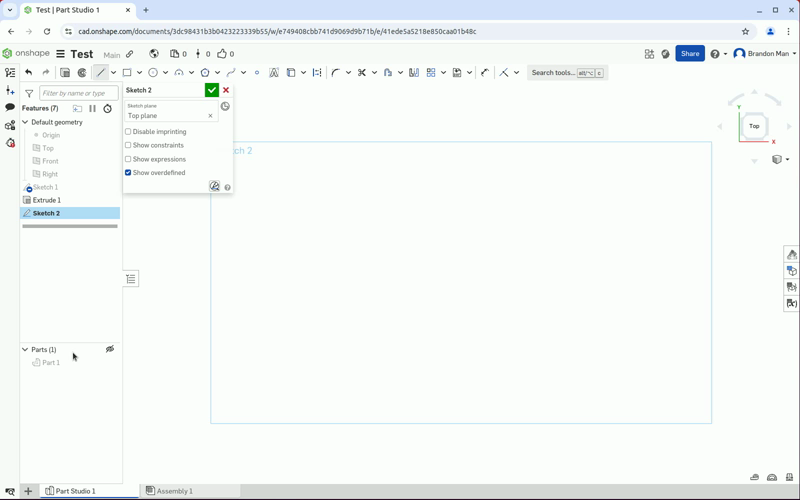
key_down(shift)
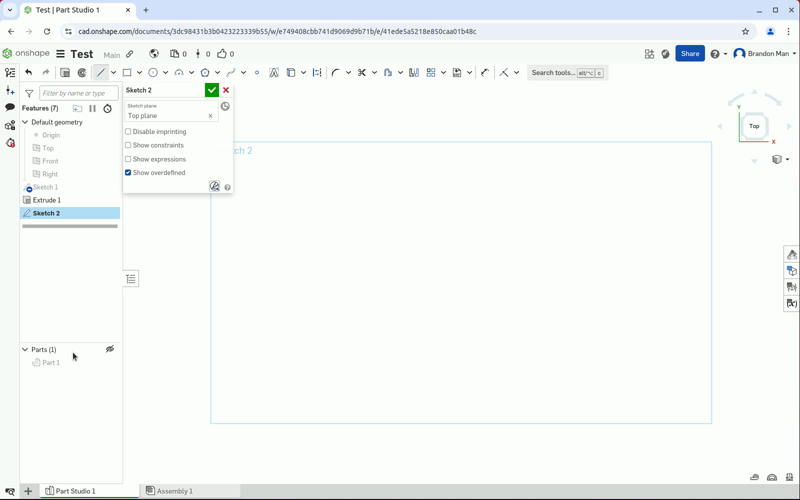
mouse_move(395, 340)
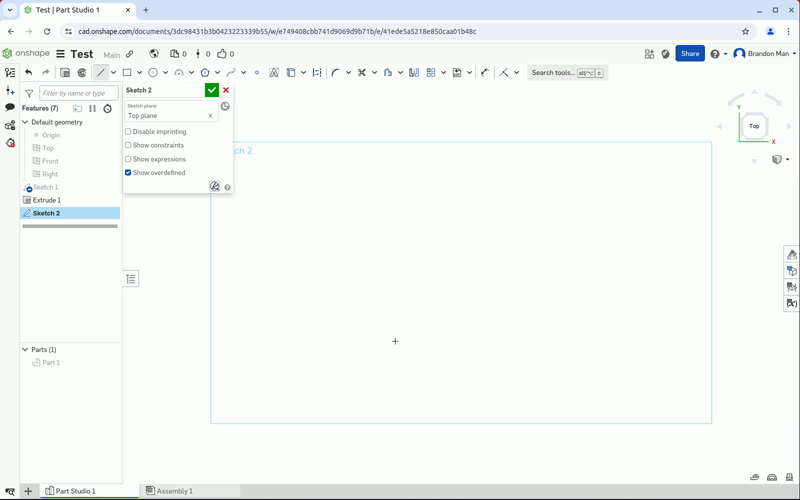
click(395, 340)
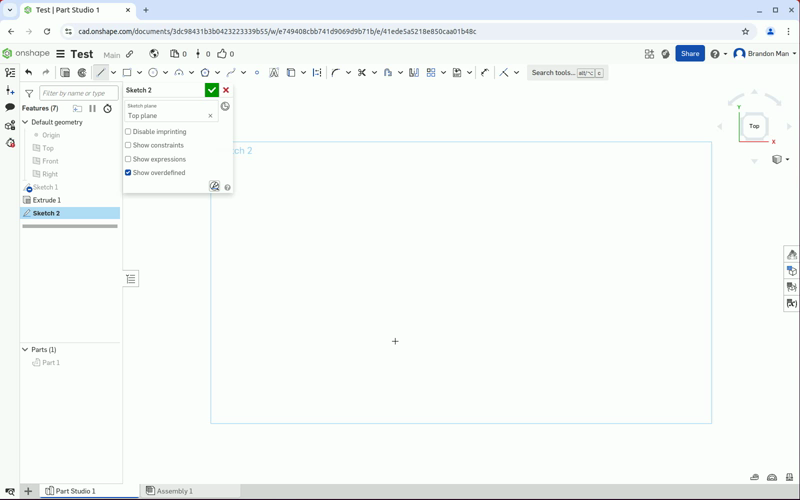
key_up(shift)
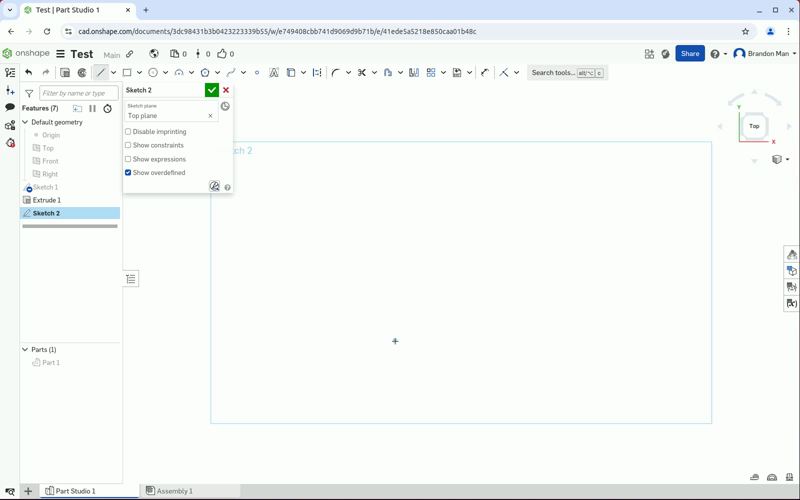
key_down(shift)
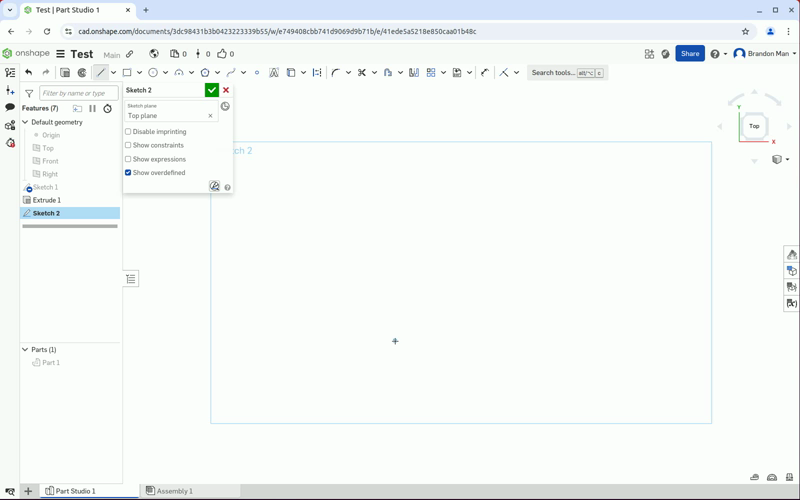
mouse_move(425, 340)
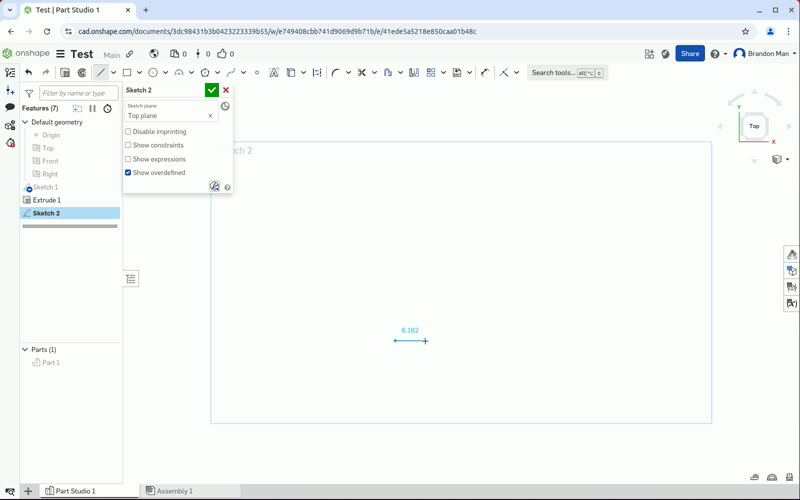
mouse_move(413, 340)
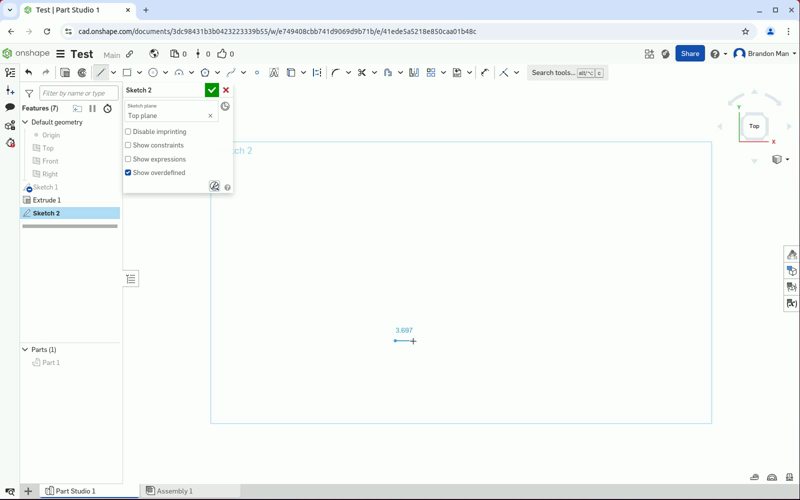
click(413, 340)
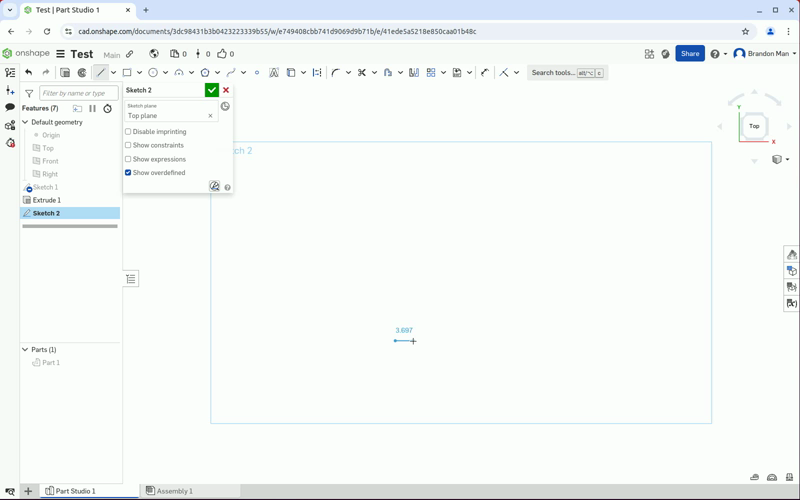
key_up(shift)
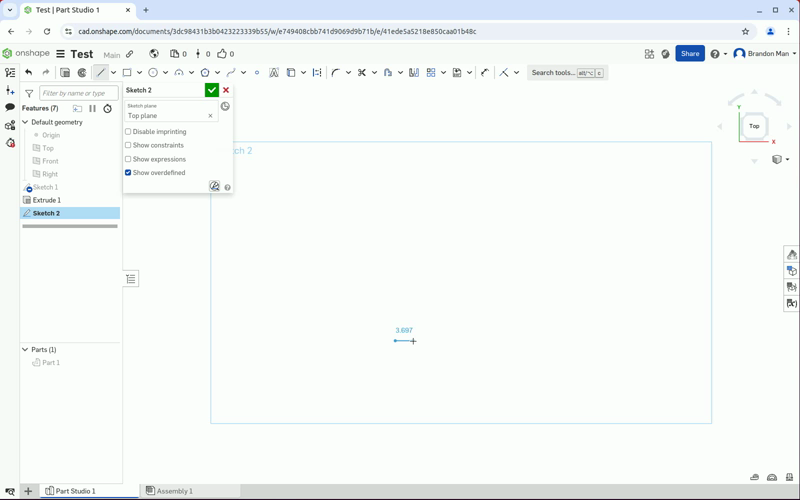
key_down(shift)
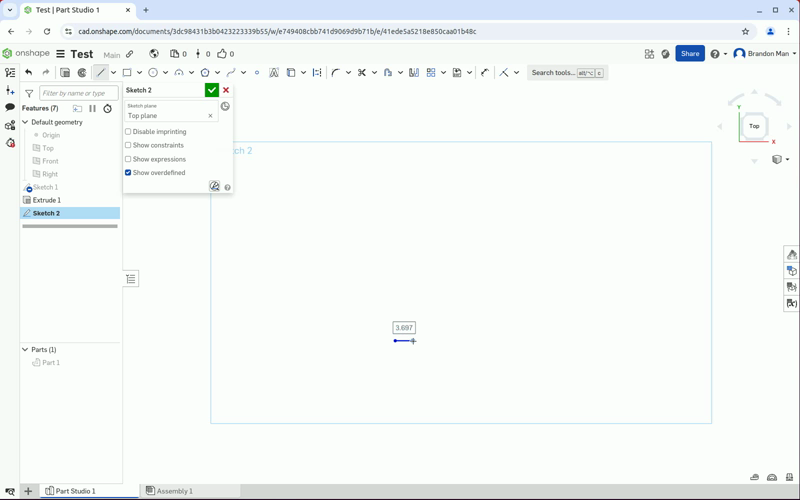
mouse_move(413, 269)
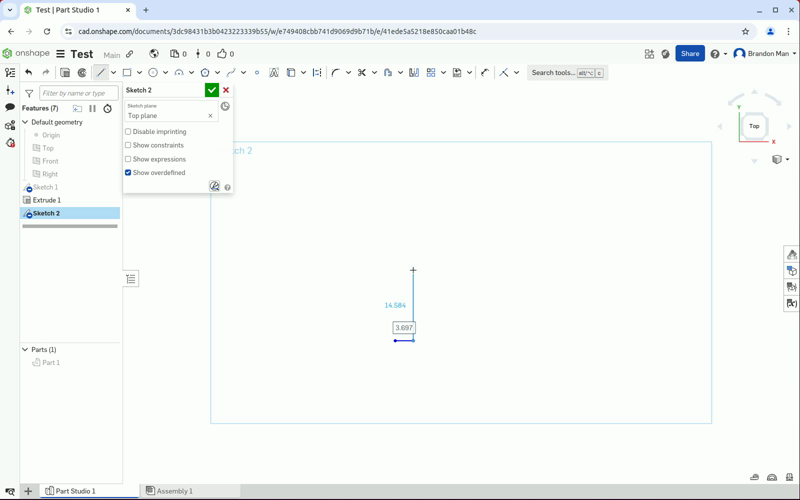
click(413, 269)
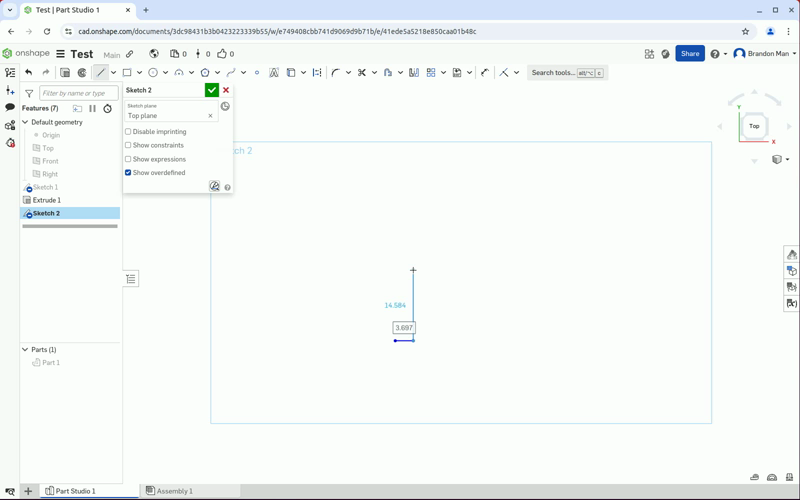
key_up(shift)
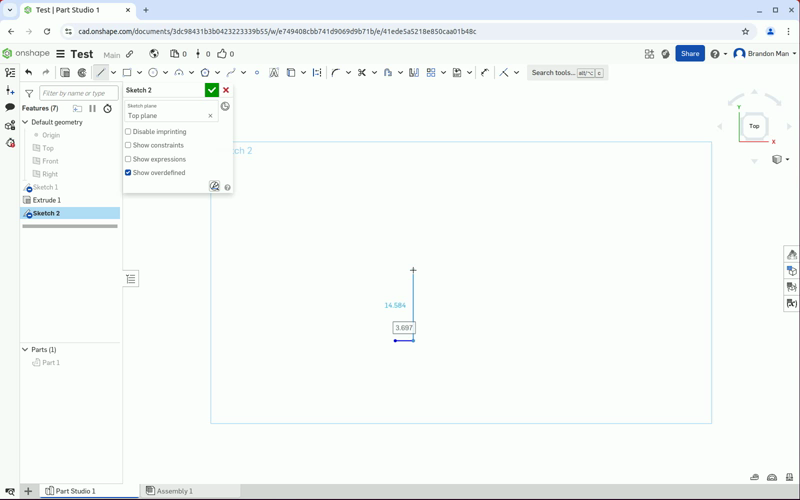
key_down(shift)
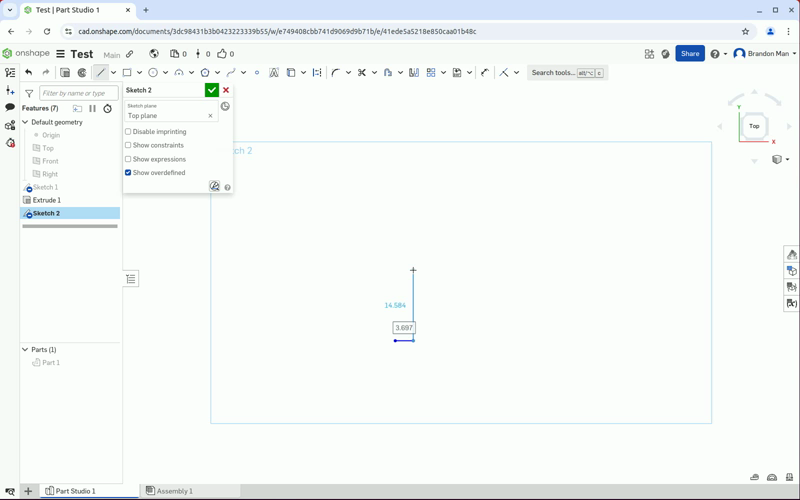
mouse_move(443, 269)
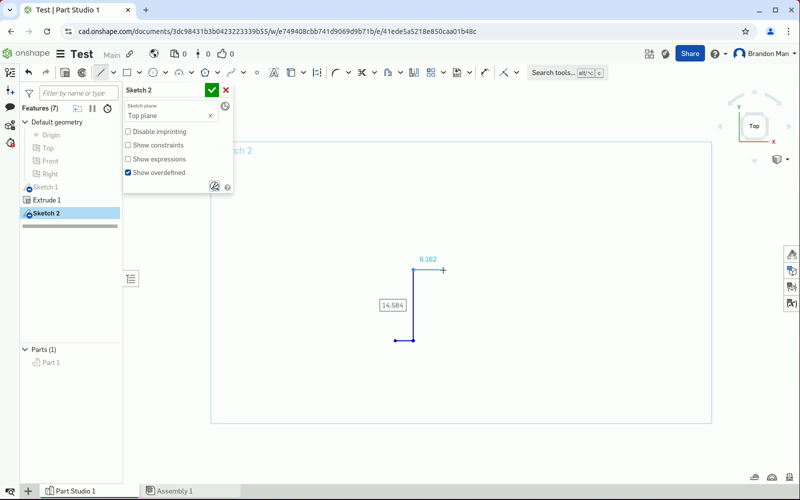
mouse_move(395, 269)
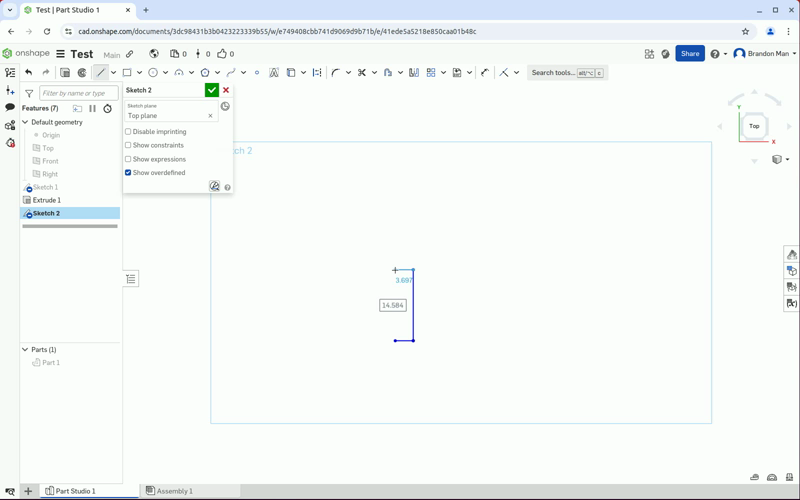
click(395, 269)
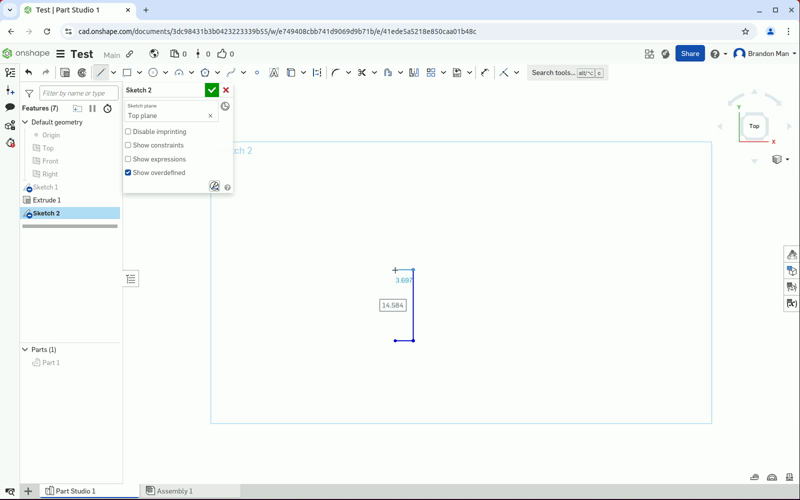
key_up(shift)
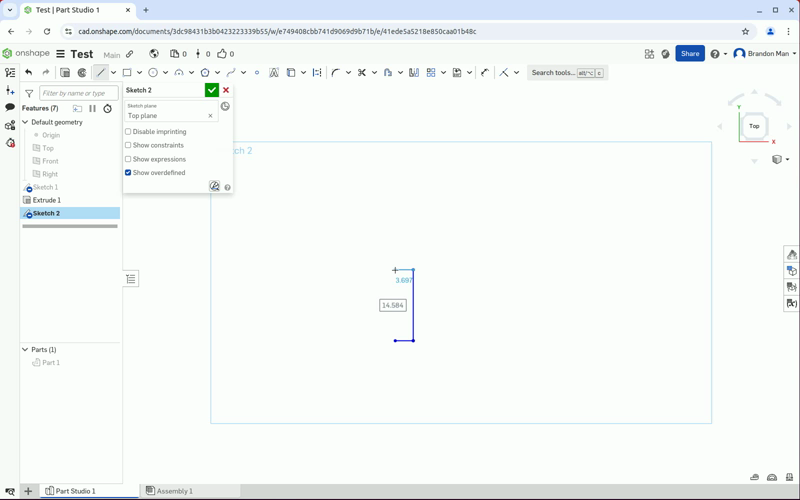
key_down(shift)
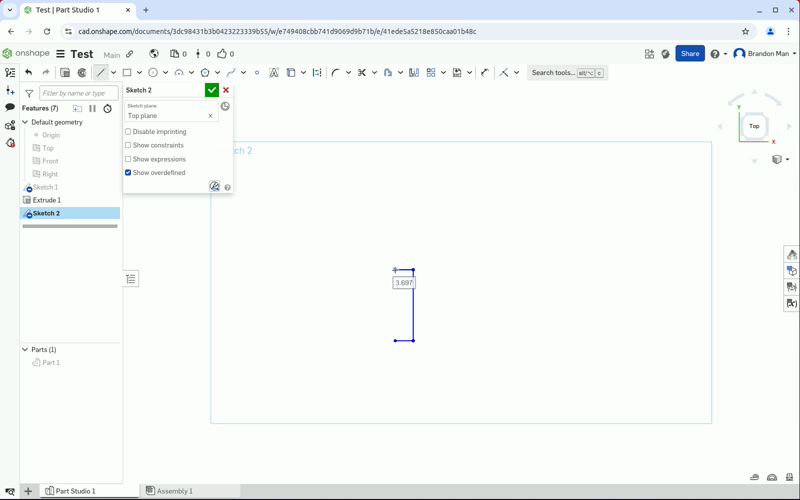
mouse_move(395, 340)
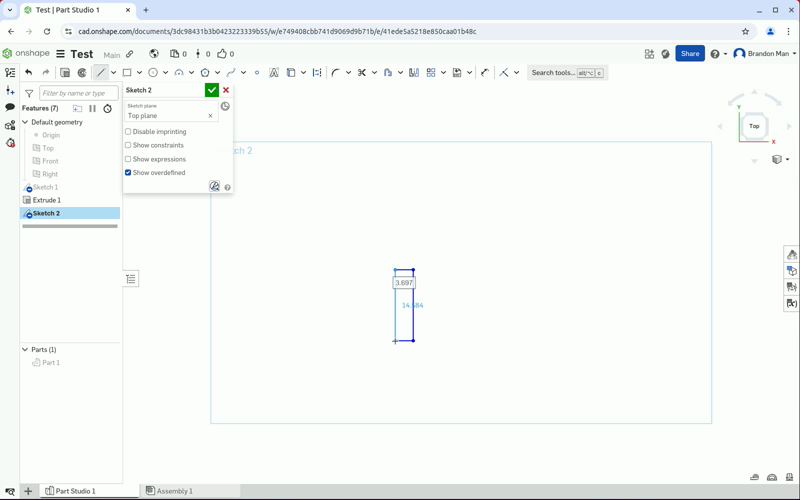
key_up(shift)
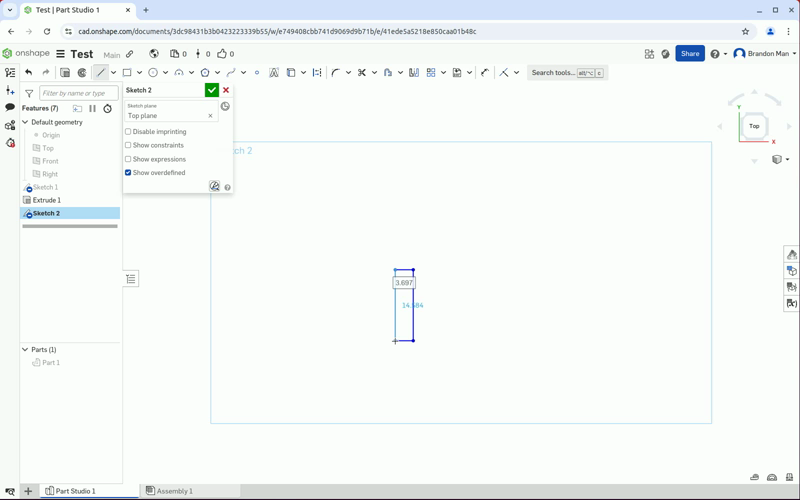
click(395, 340)
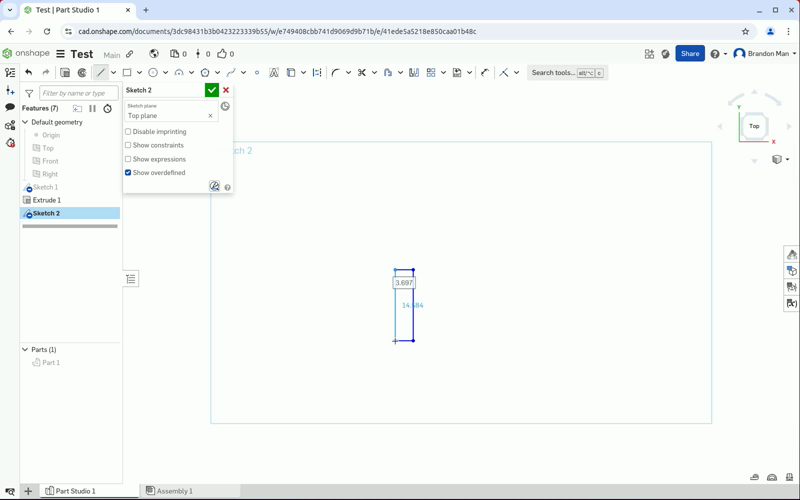
key(esc)
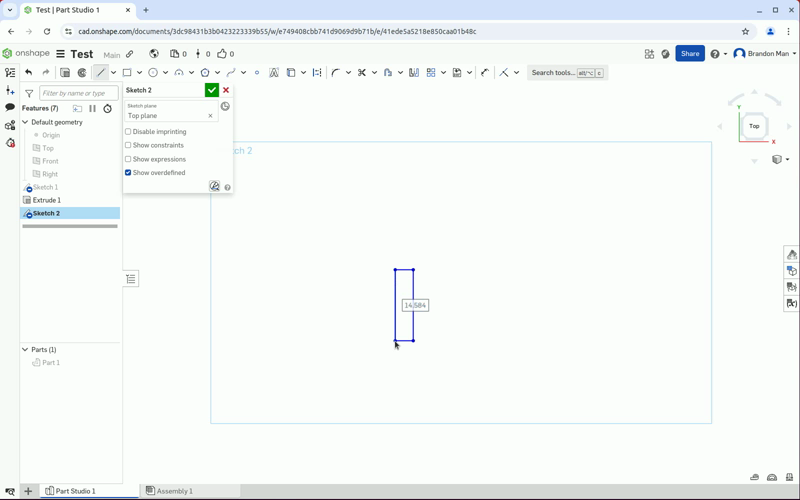
mouse_move(398, 310)
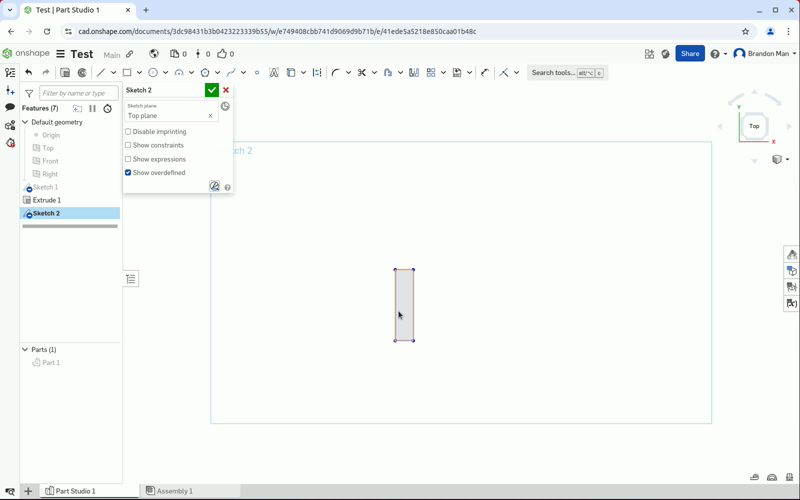
scroll(6)
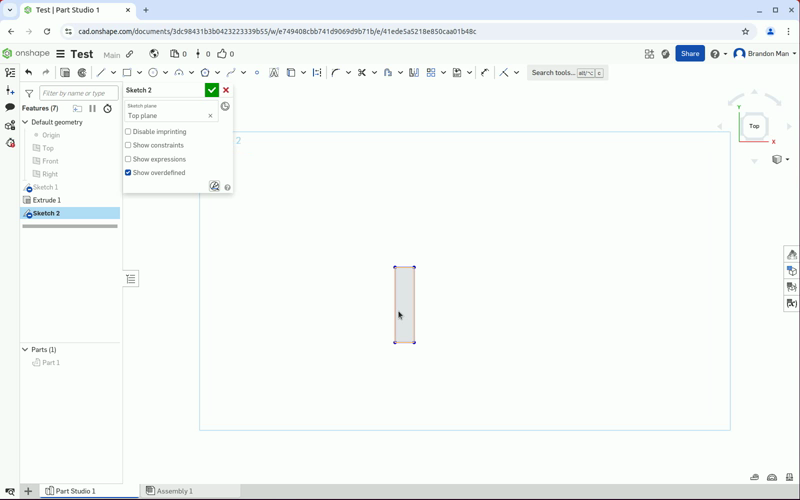
scroll(6)
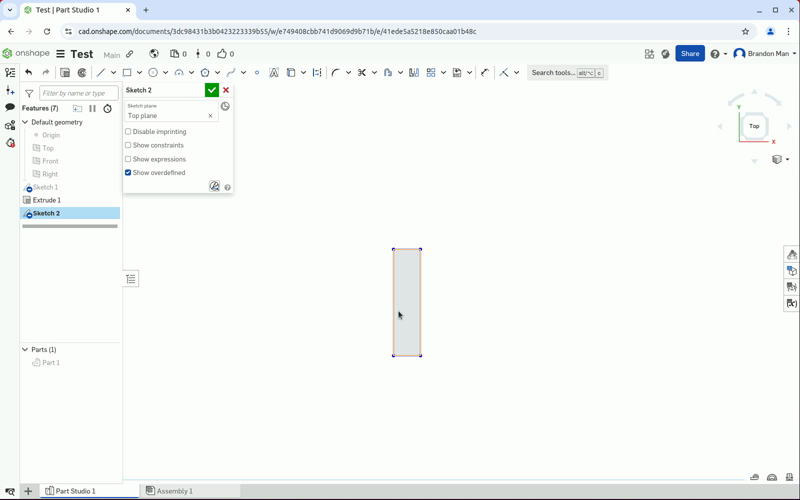
scroll(6)
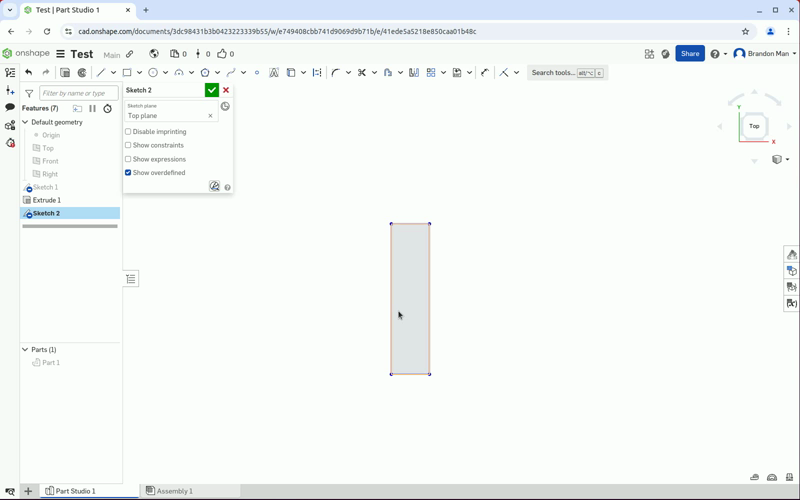
scroll(6)
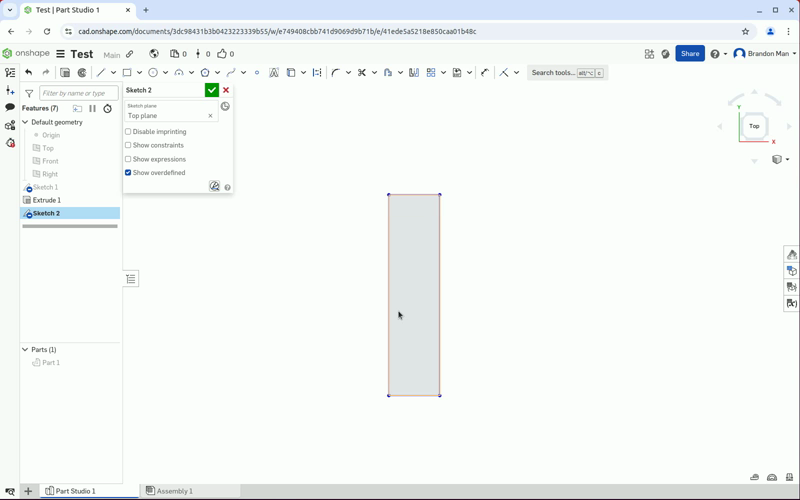
scroll(6)
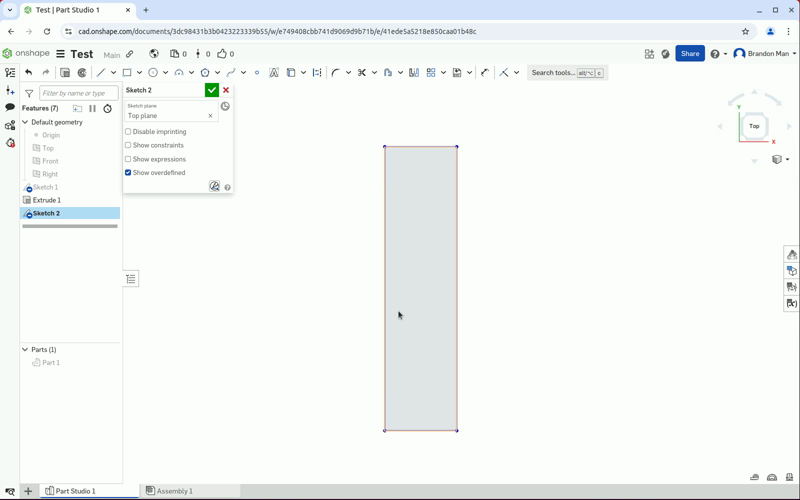
scroll(6)
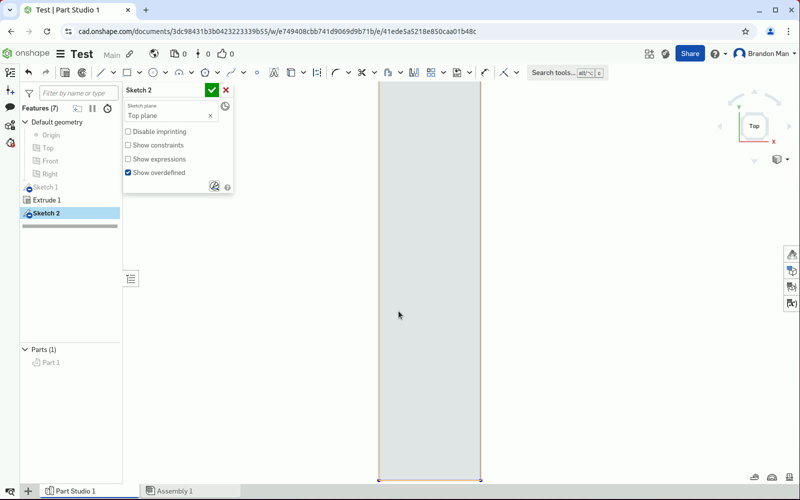
scroll(6)
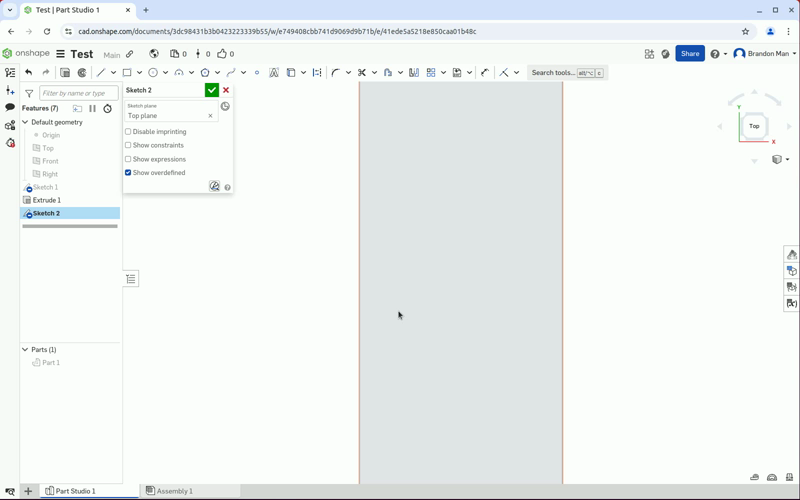
click(398, 310)
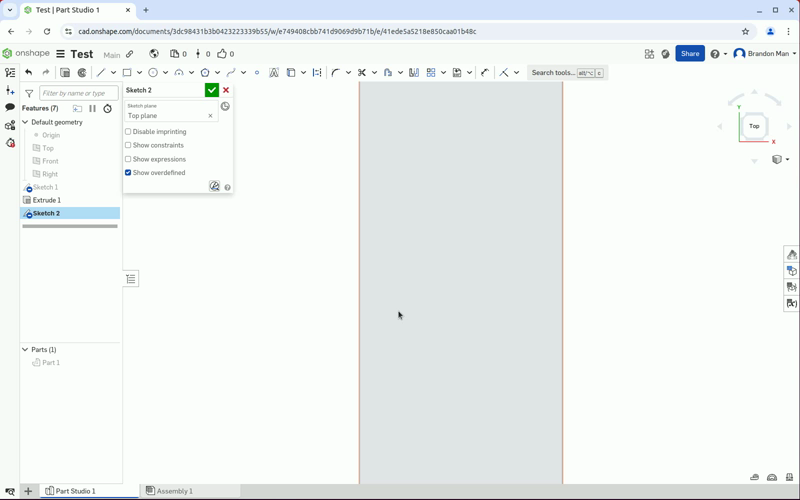
scroll(-6)
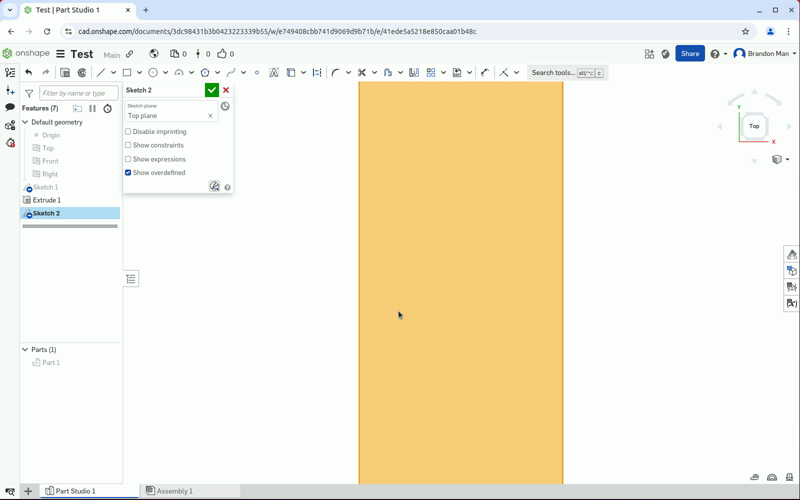
scroll(-6)
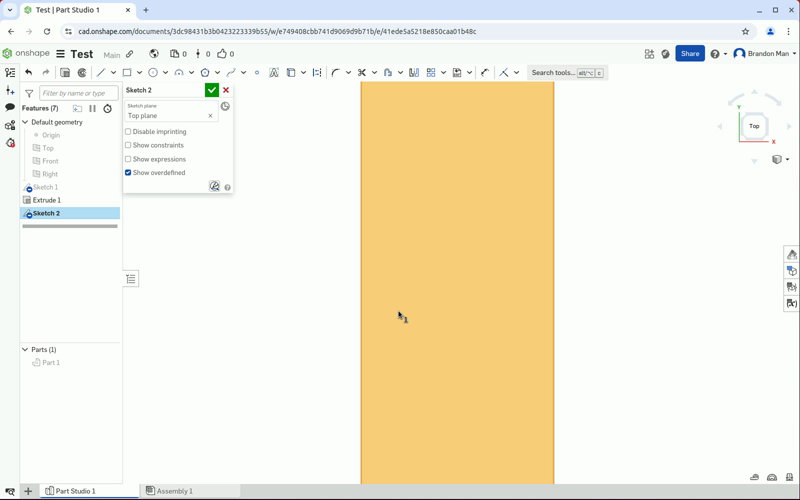
scroll(-6)
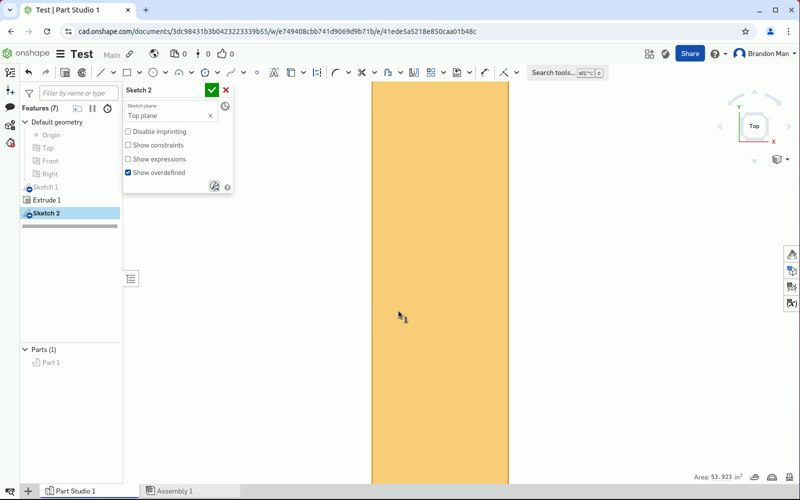
scroll(-6)
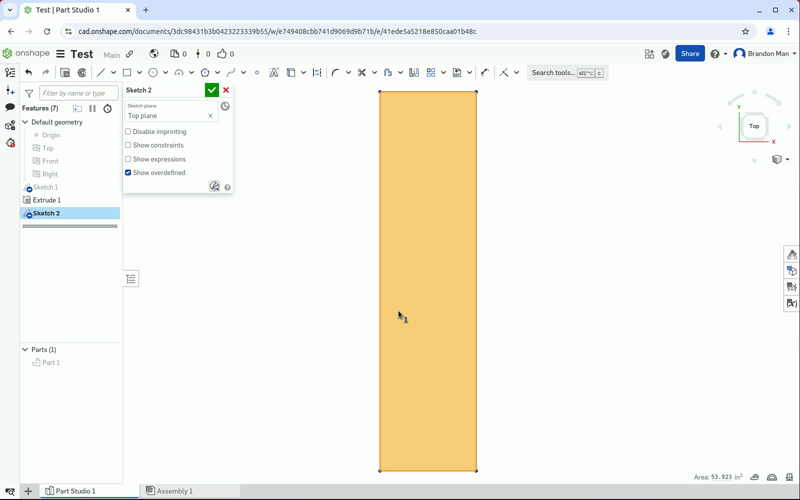
scroll(-6)
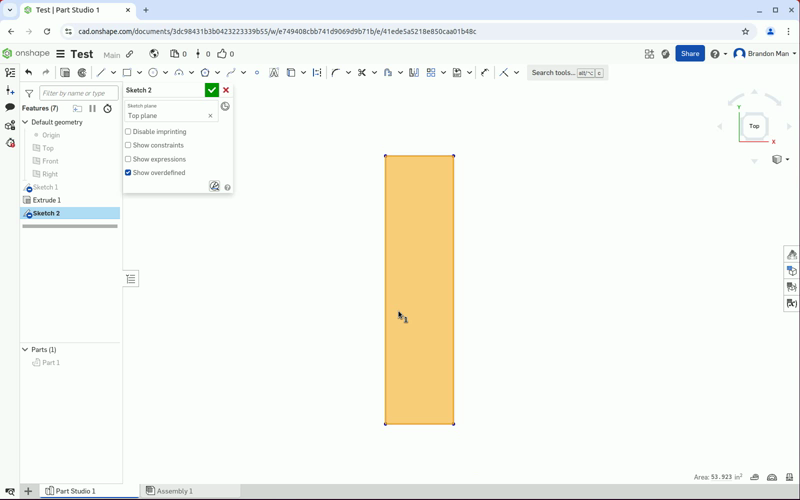
scroll(-6)
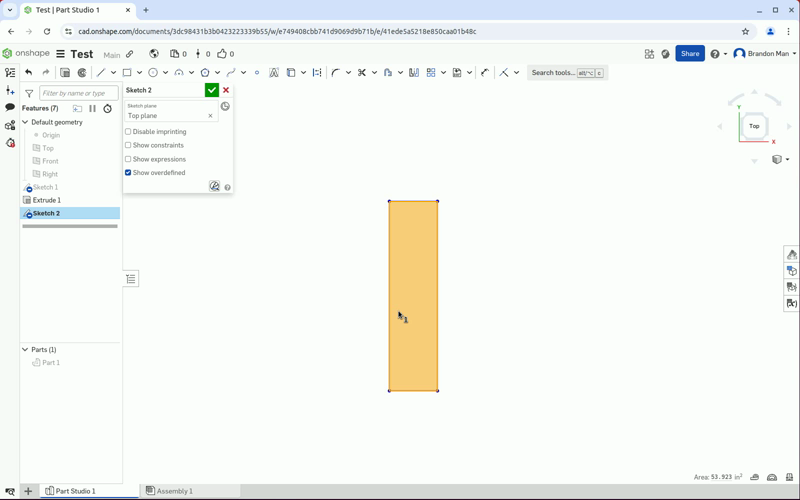
scroll(-6)
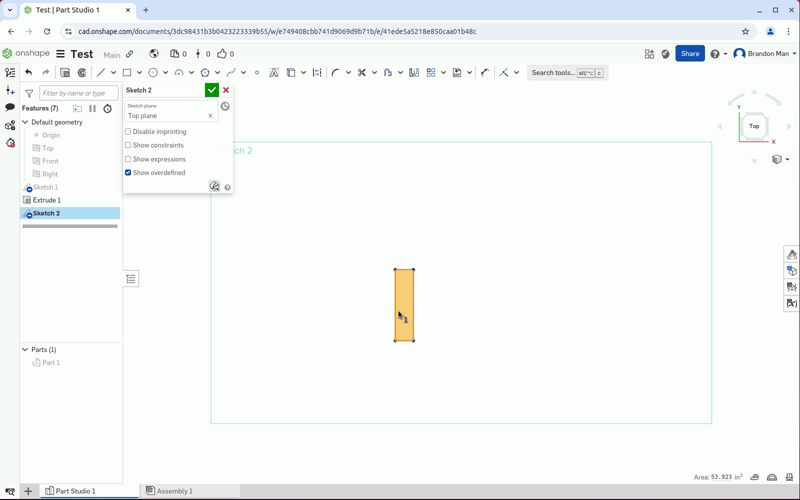
mouse_move(73, 352)
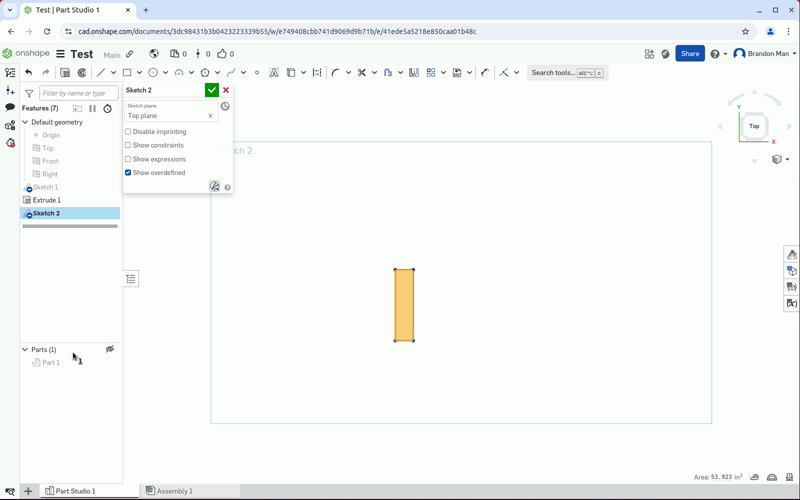
key(shift+y)
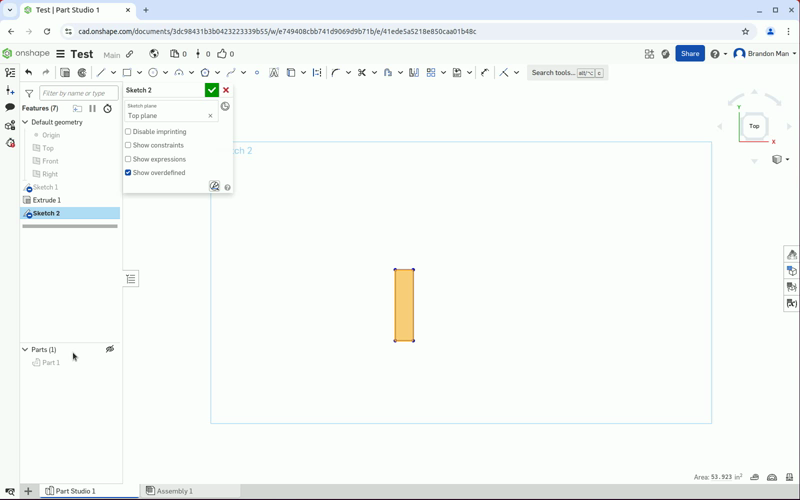
key(shift+e)
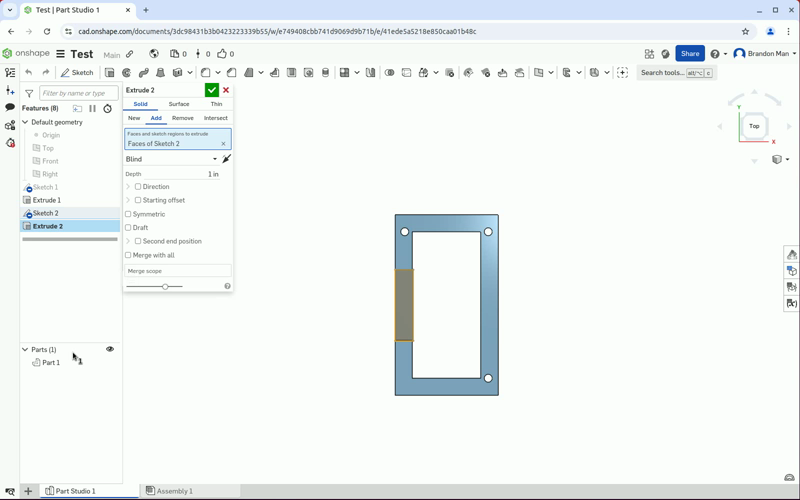
mouse_move(143, 106)
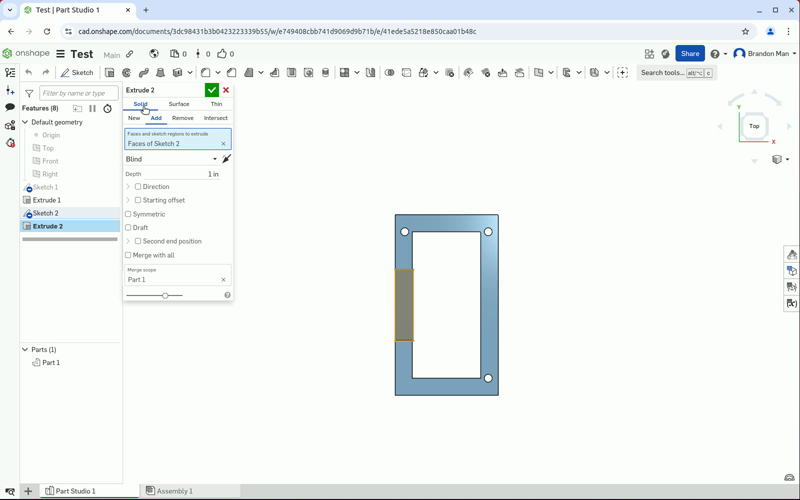
click(143, 106)
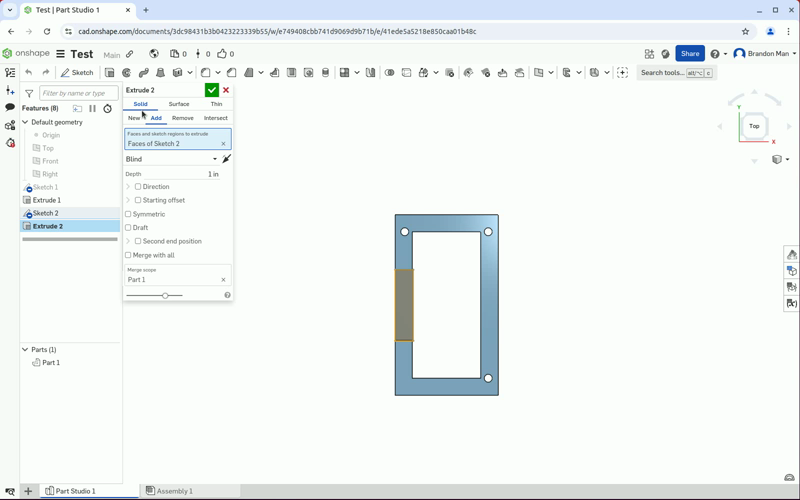
mouse_move(137, 120)
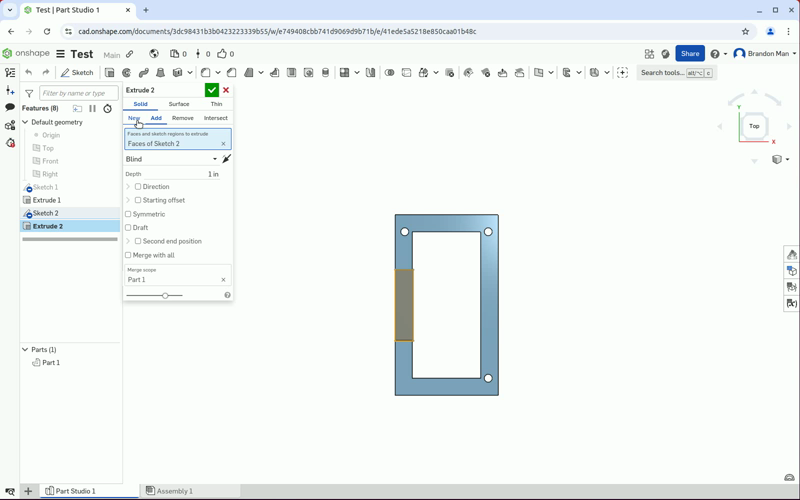
click(137, 120)
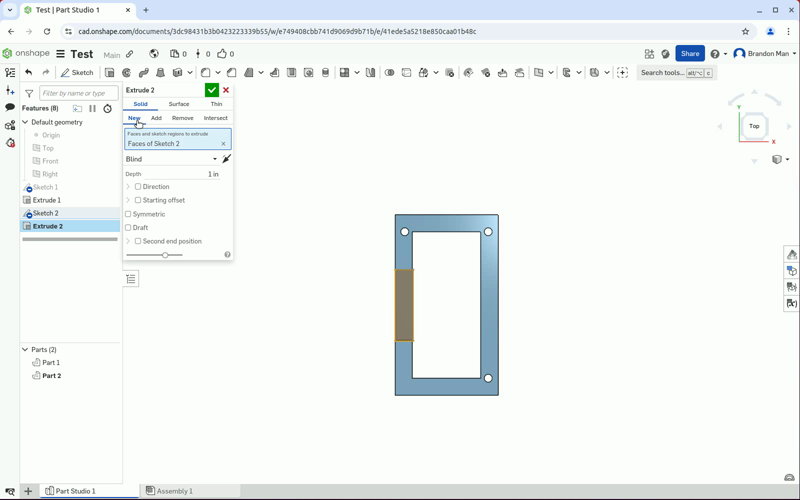
key(tab, 4)
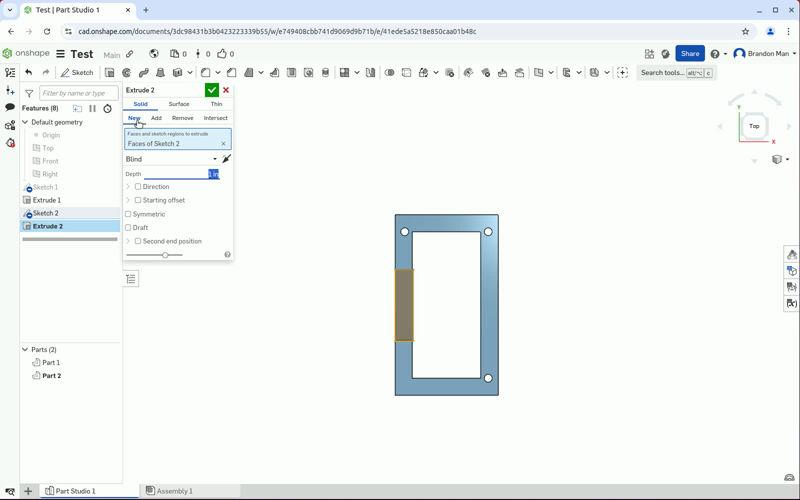
text(9.147)
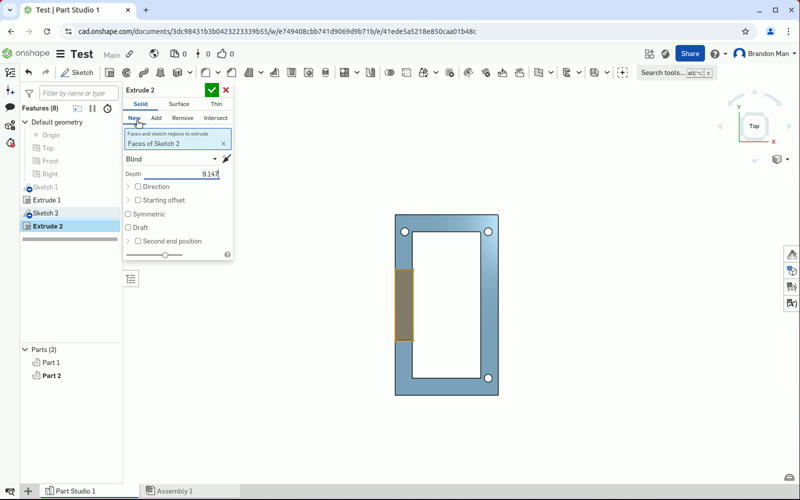
key(enter)
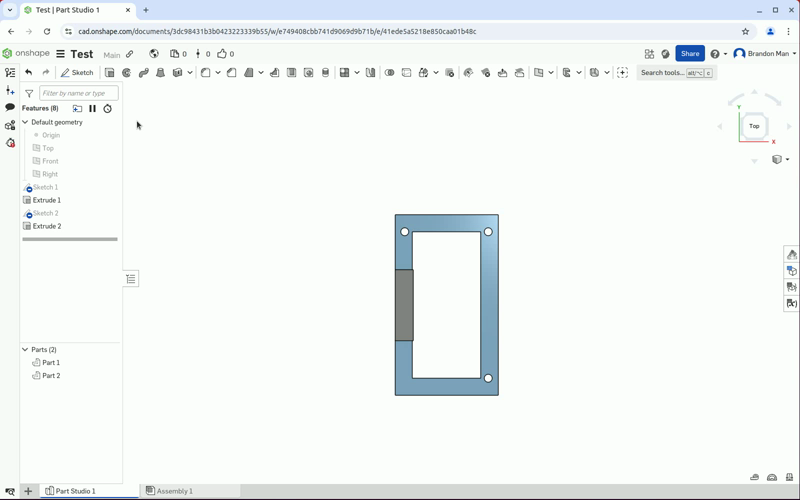
key(shift+h)
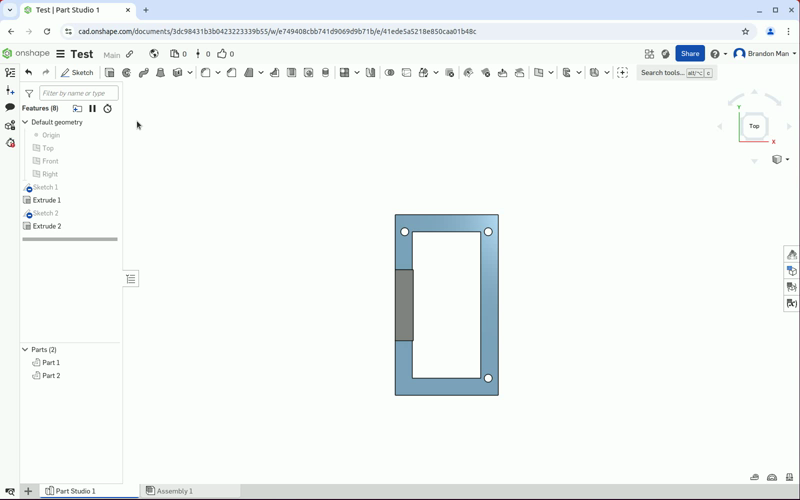
key(shift+h)
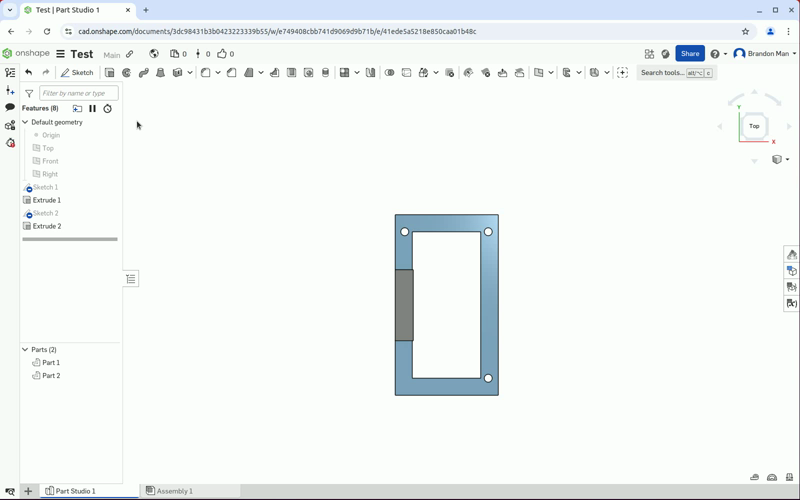
key(shift+7)
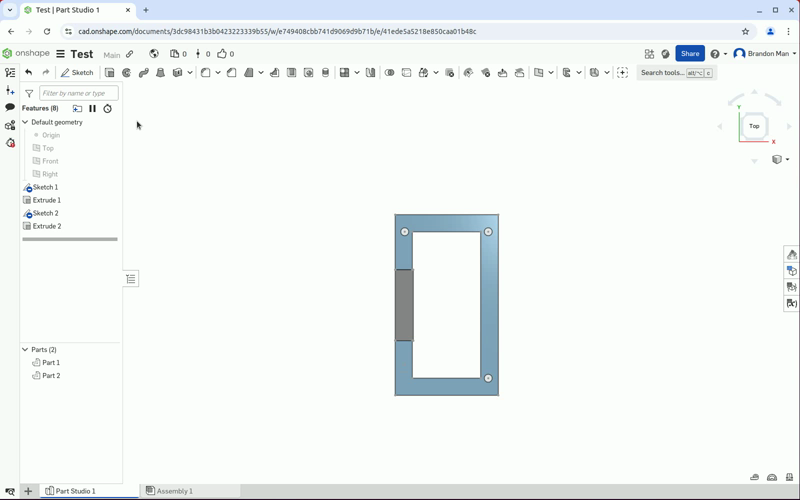
key(up, 3)
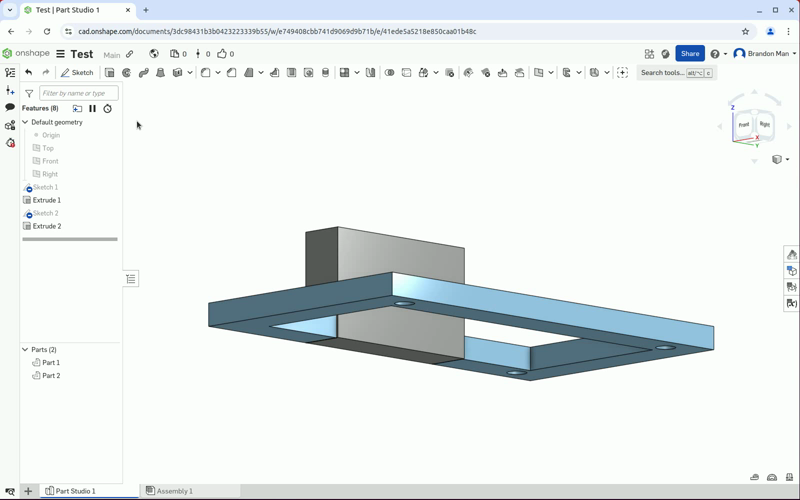
key(left, 3)
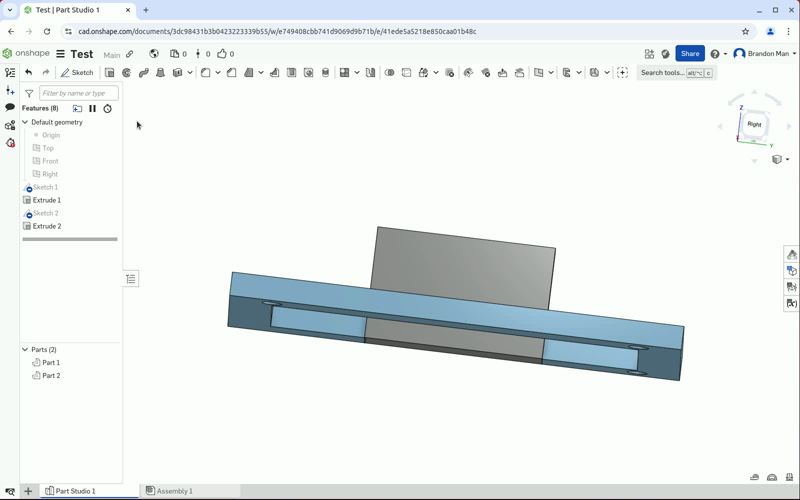
key(right, 3)
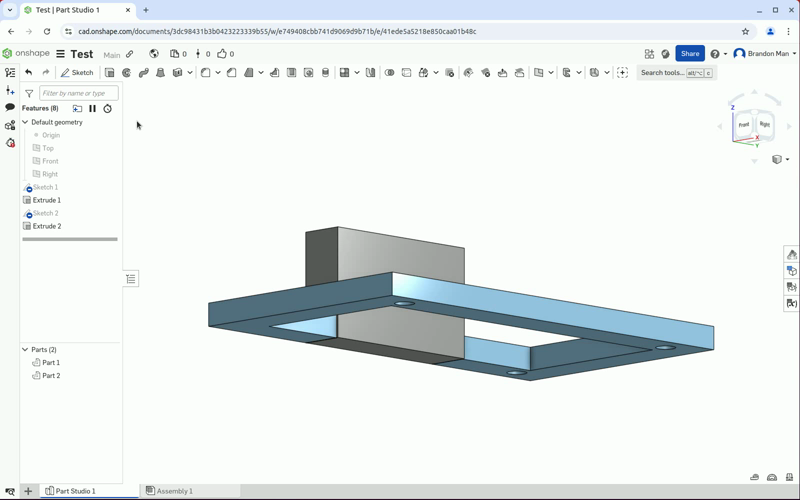
key(down, 3)
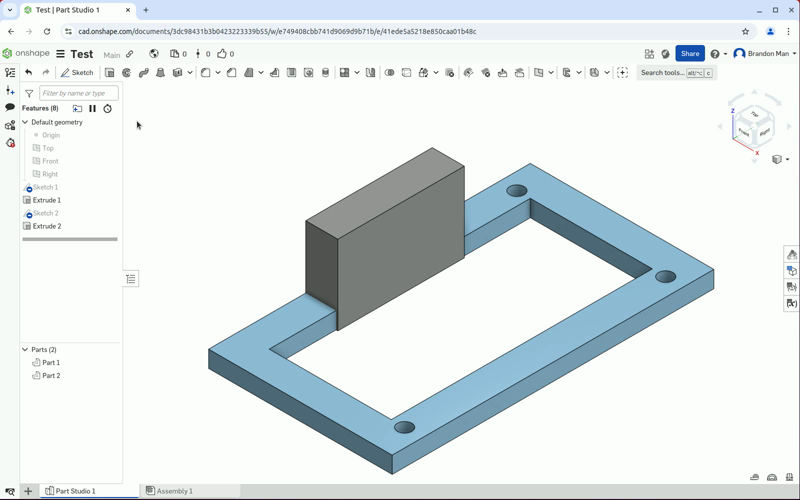
mouse_move(73, 189)
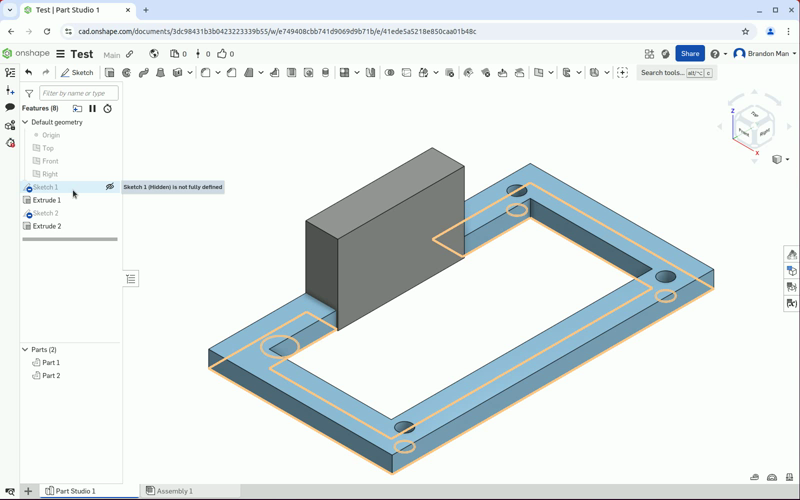
click(73, 189)